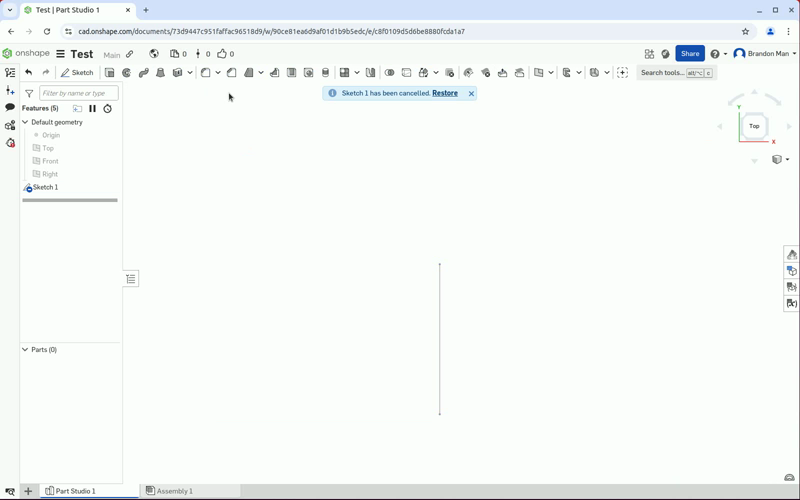
key(shift+h)
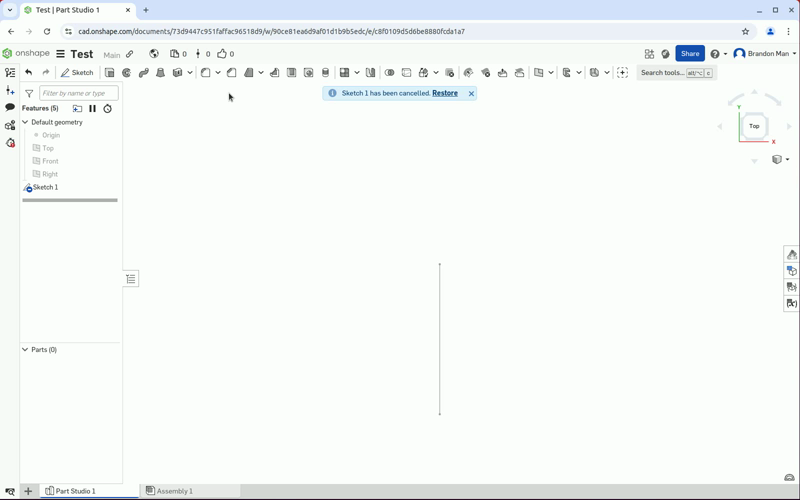
key(shift+s)
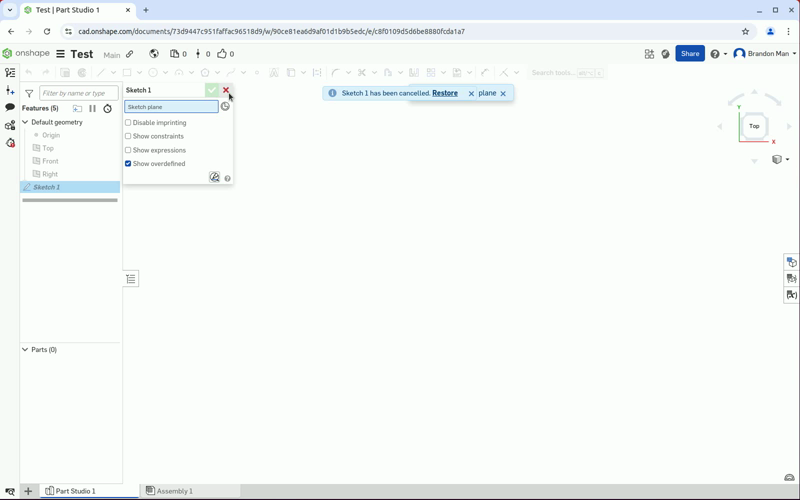
mouse_move(73, 150)
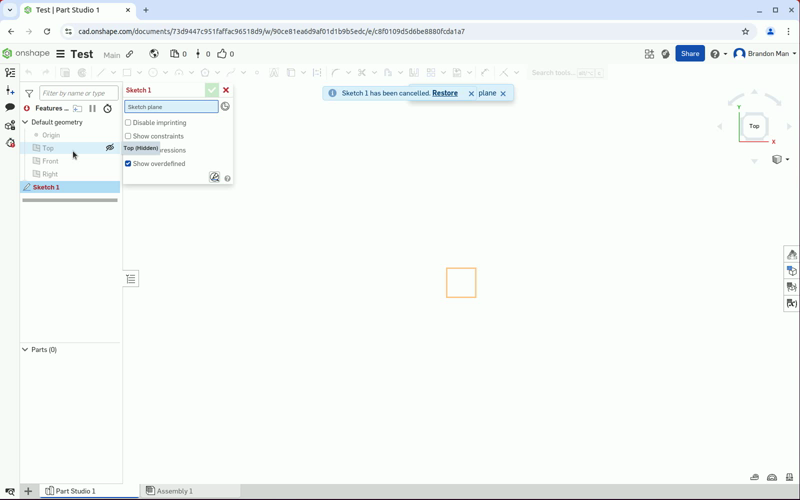
click(73, 150)
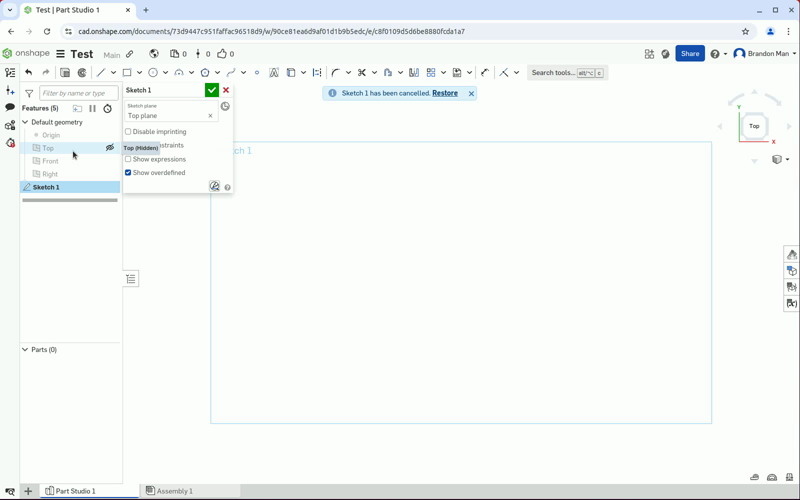
mouse_move(73, 352)
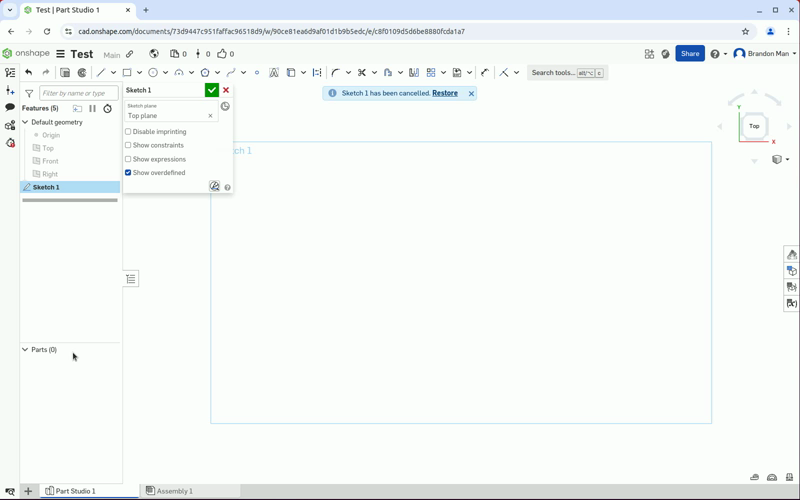
key(y)
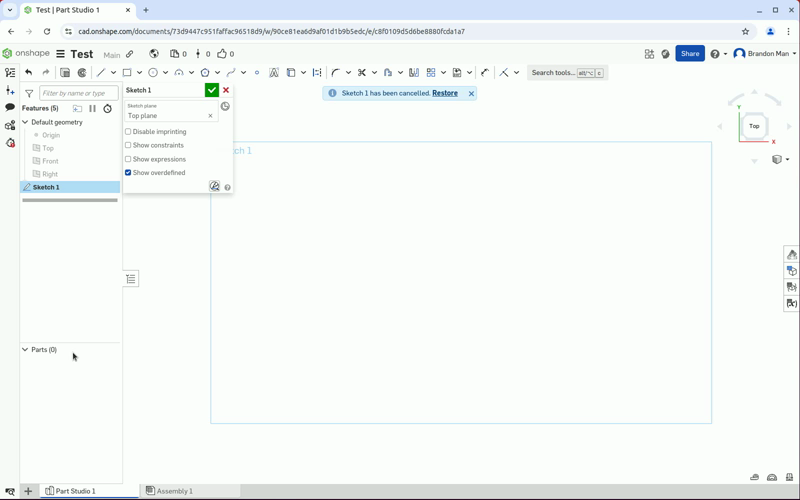
key(l)
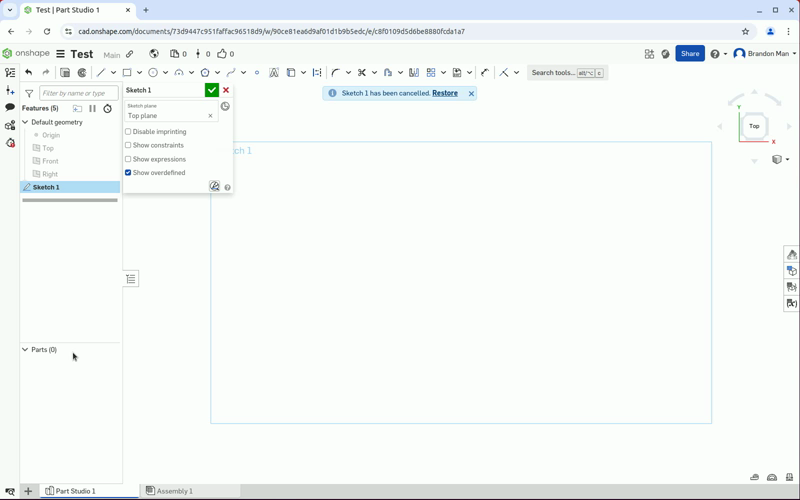
key_down(shift)
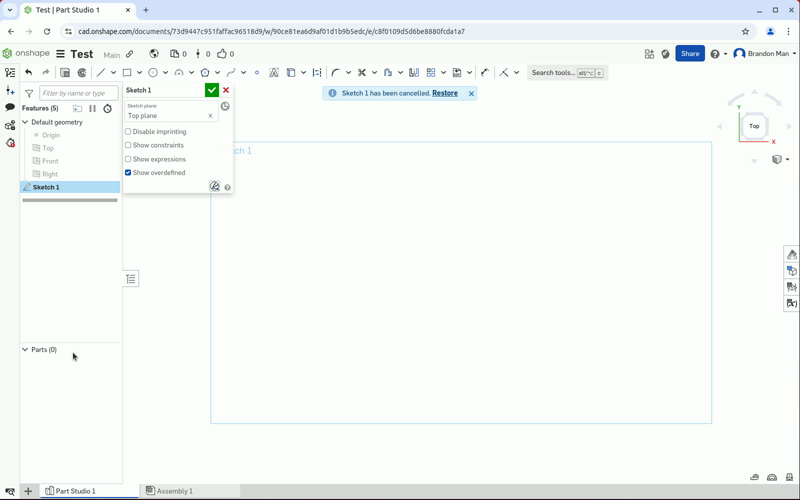
mouse_move(416, 238)
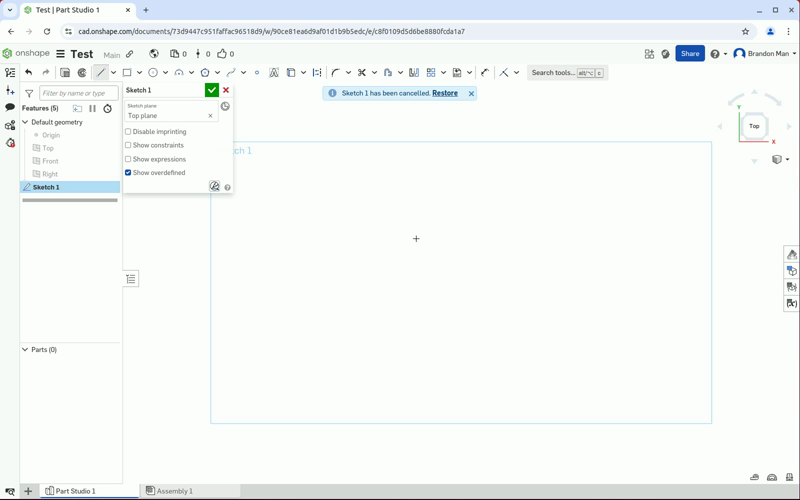
click(416, 238)
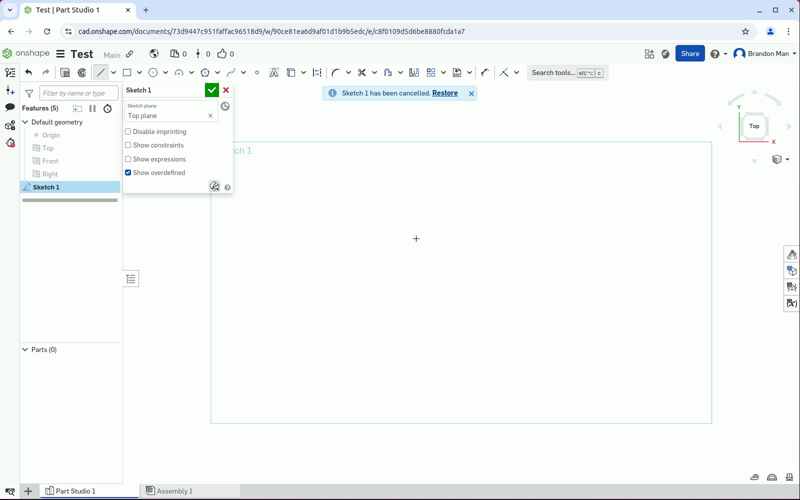
key_up(shift)
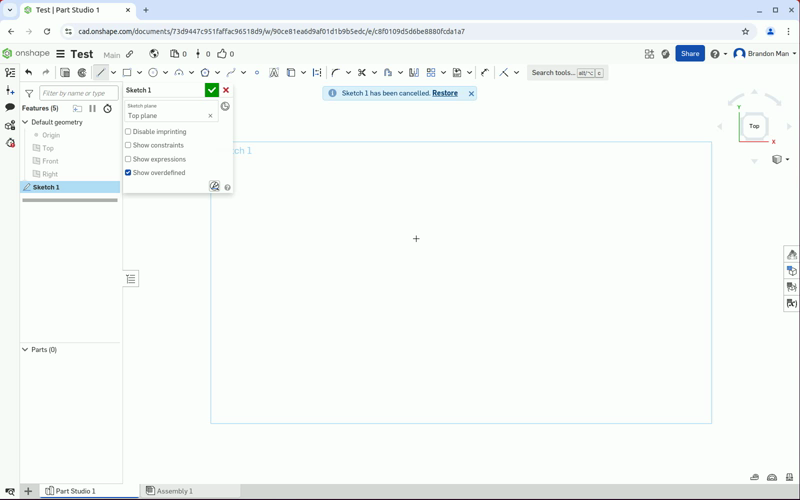
key_down(shift)
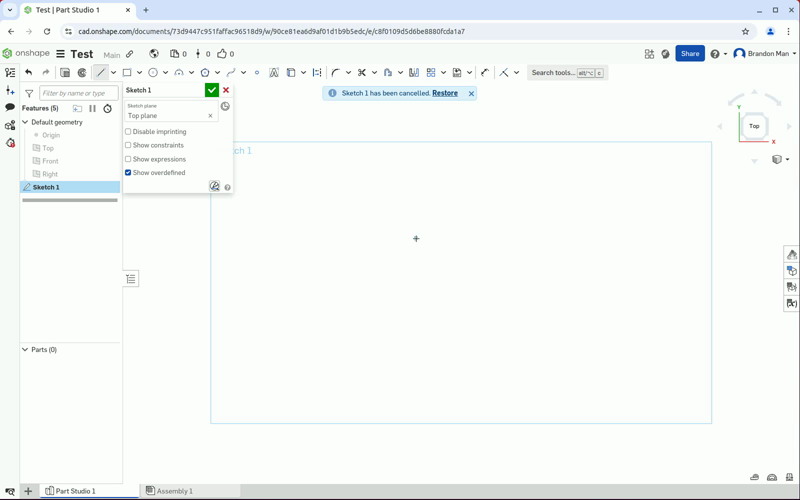
mouse_move(446, 238)
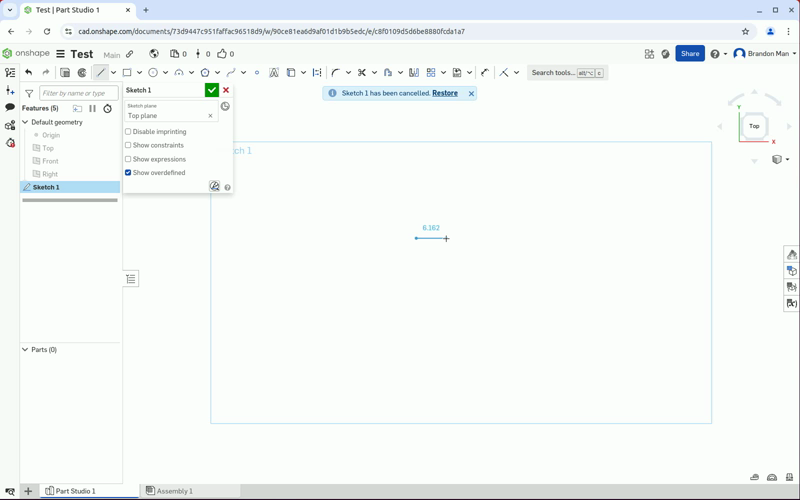
mouse_move(461, 238)
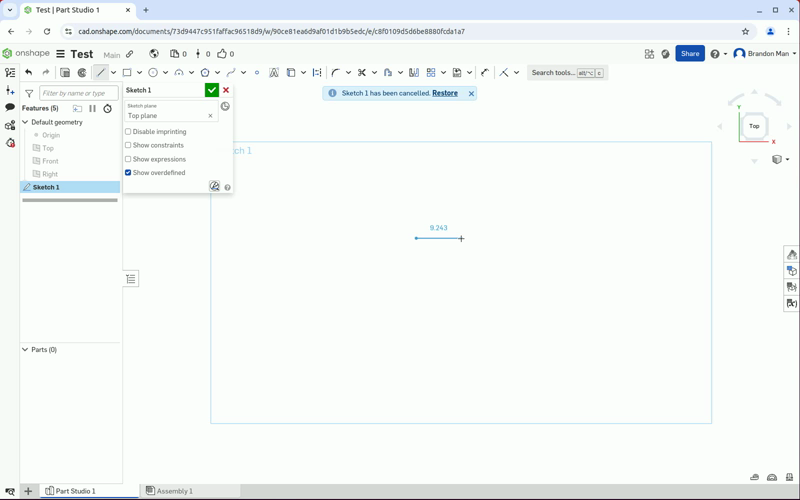
click(461, 238)
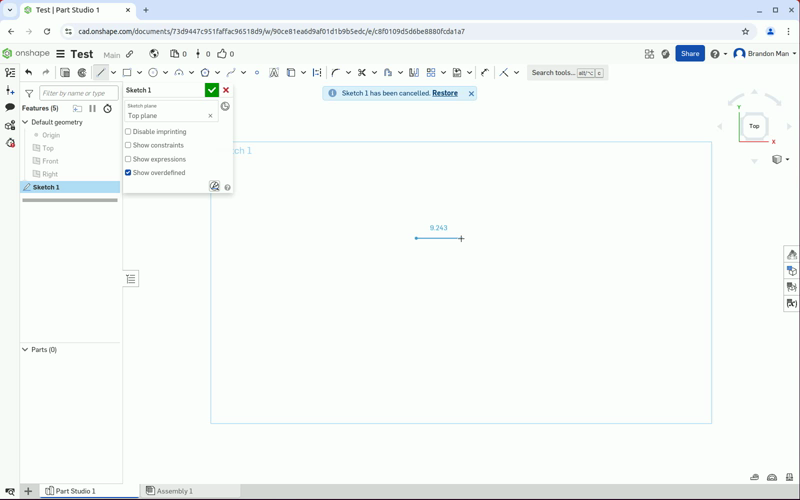
key_up(shift)
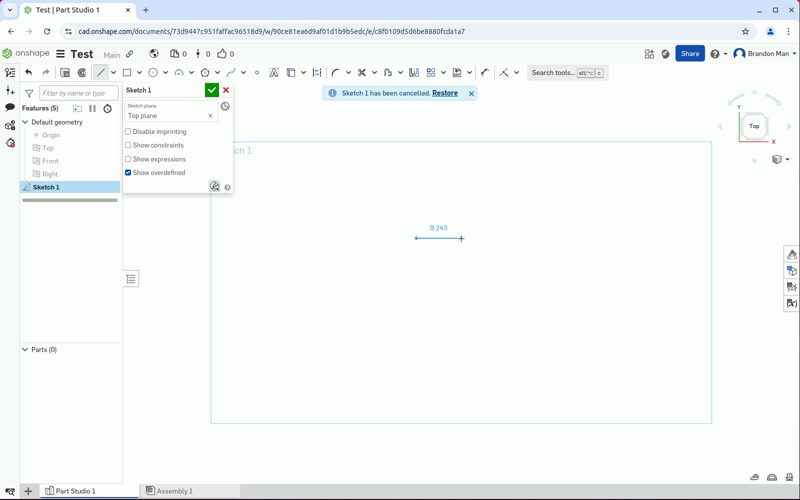
key_down(shift)
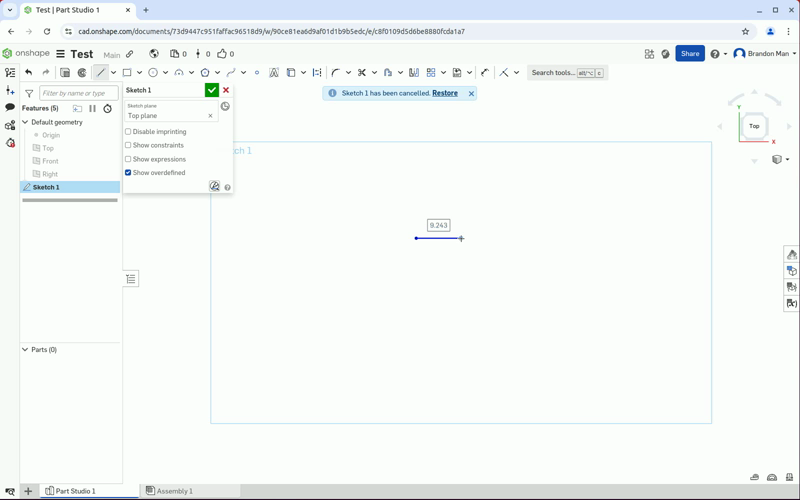
mouse_move(491, 238)
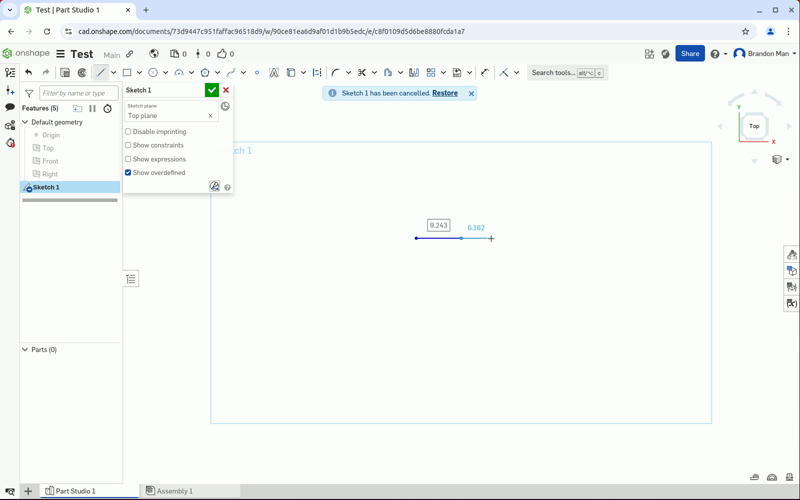
mouse_move(461, 193)
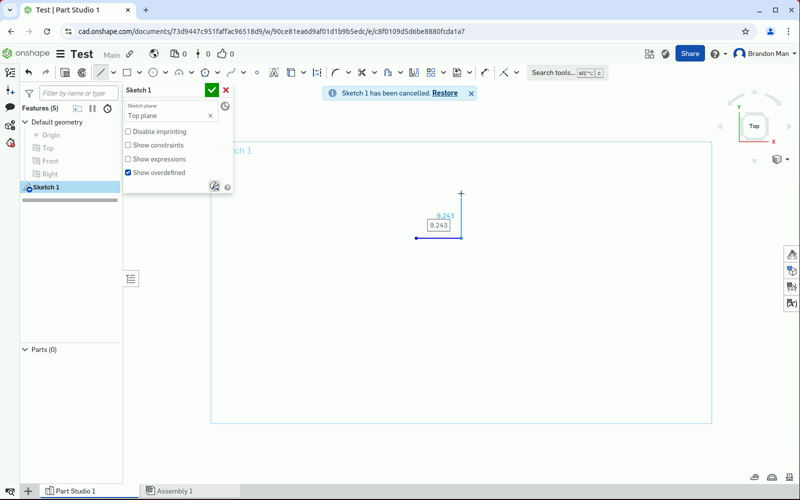
click(461, 193)
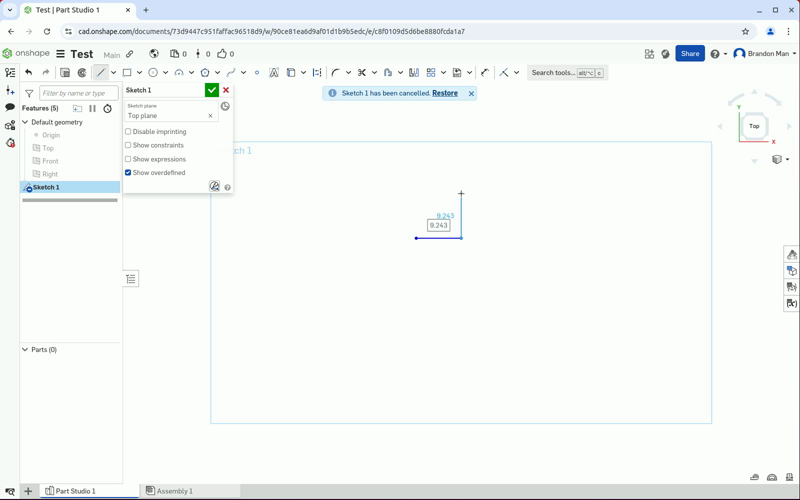
key_up(shift)
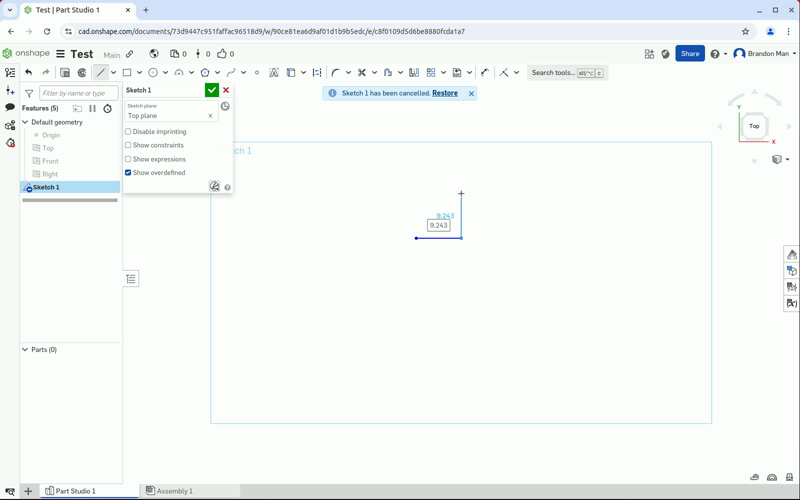
key_down(shift)
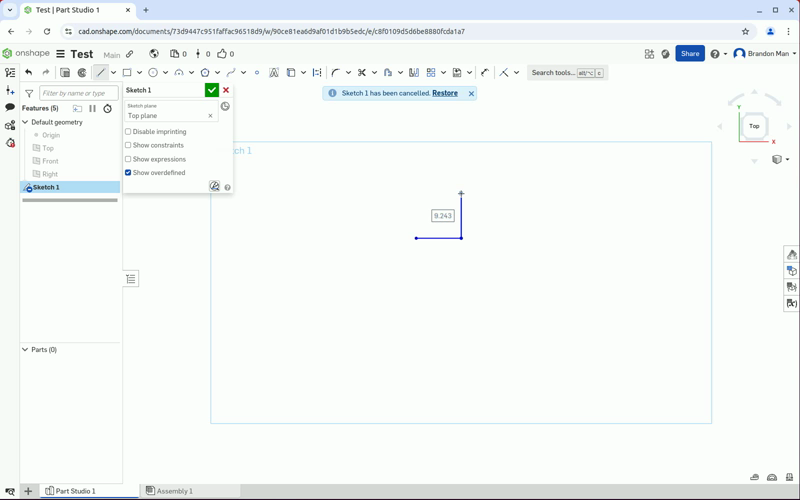
mouse_move(491, 193)
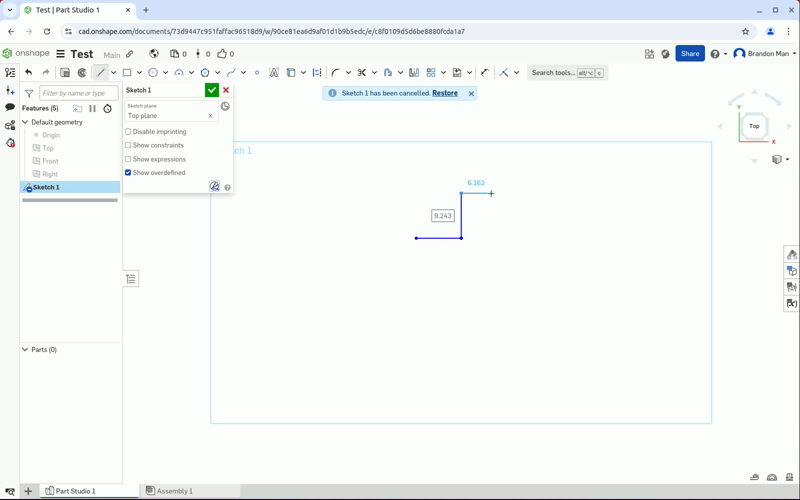
mouse_move(416, 232)
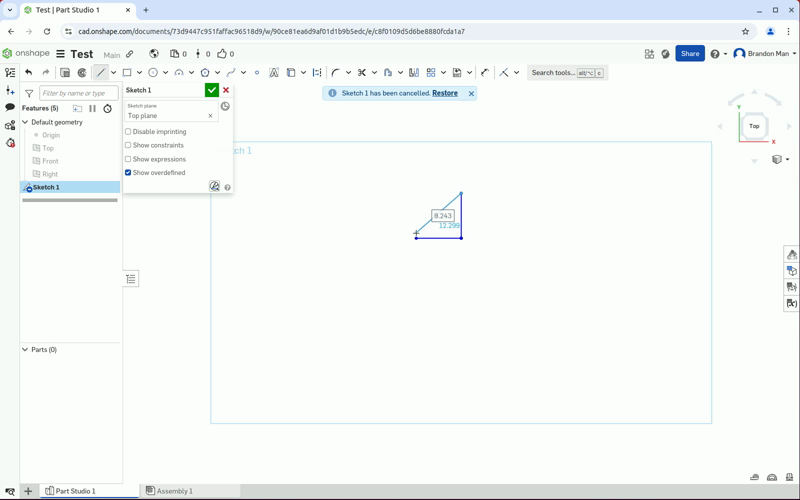
click(416, 232)
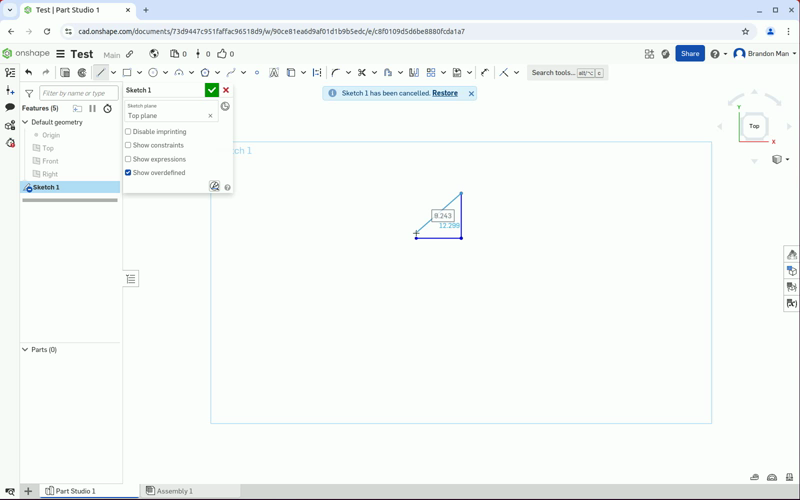
key_up(shift)
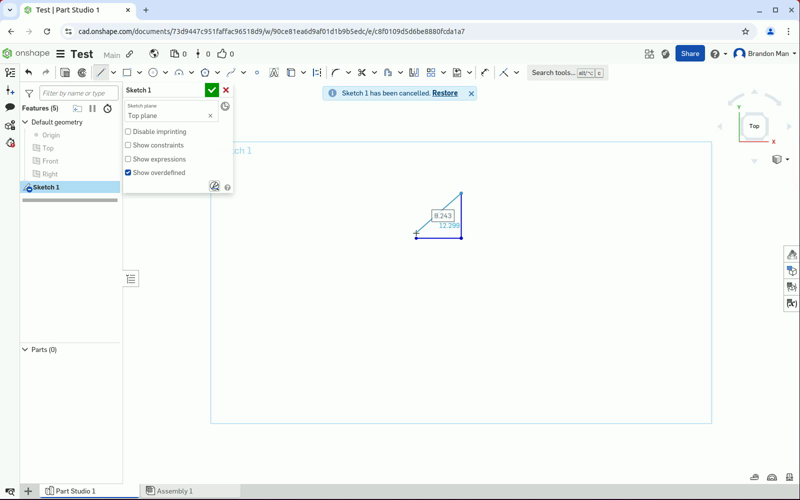
mouse_move(446, 232)
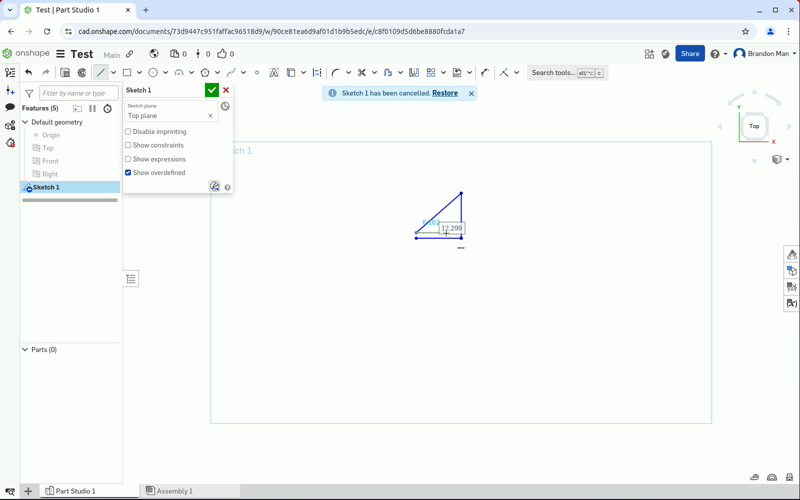
key_down(shift)
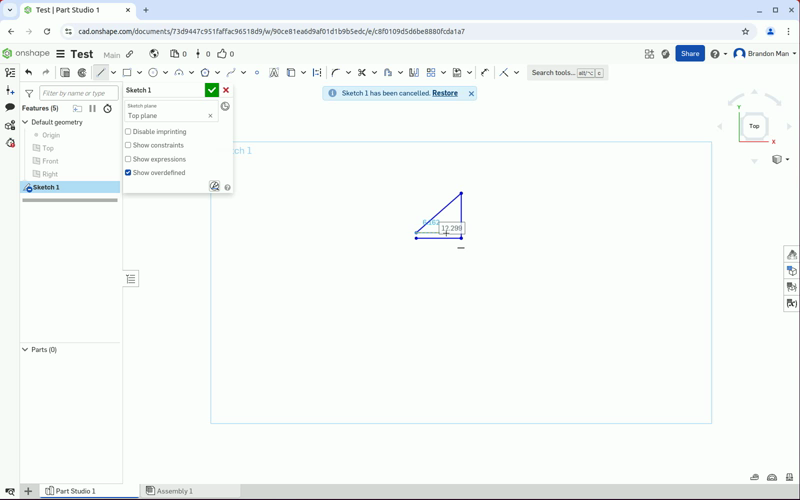
mouse_move(416, 238)
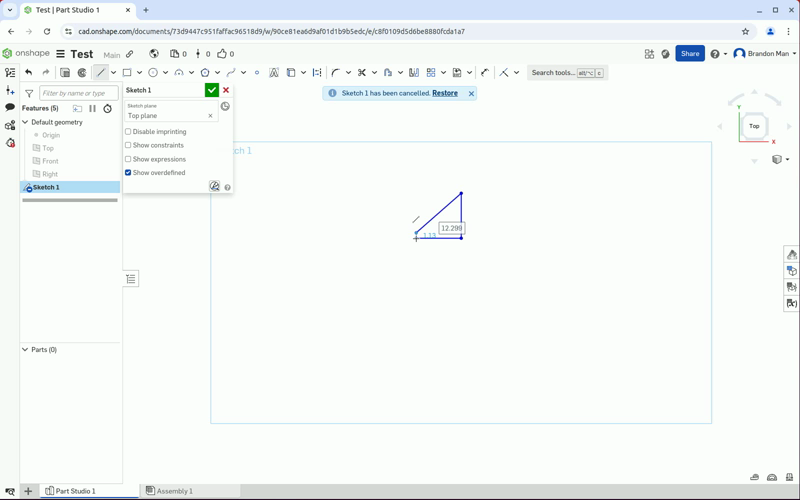
scroll(6)
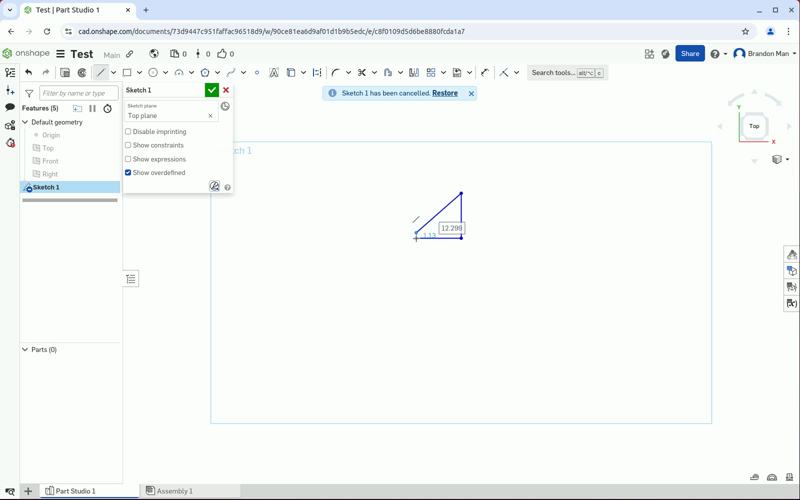
scroll(6)
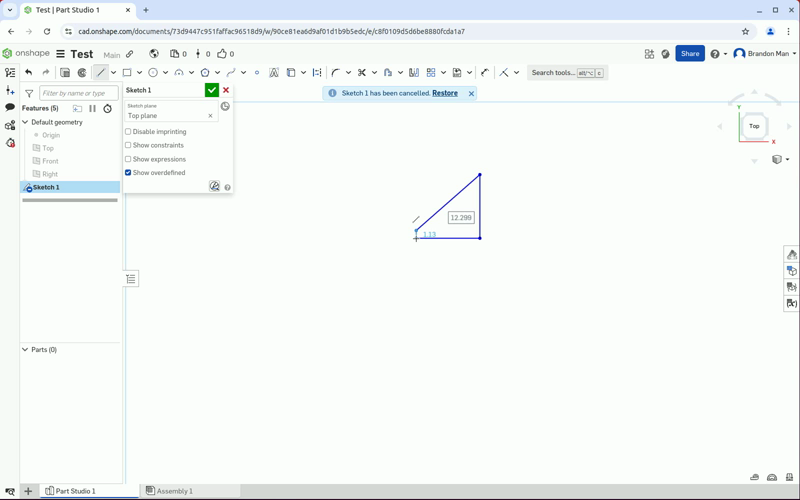
scroll(6)
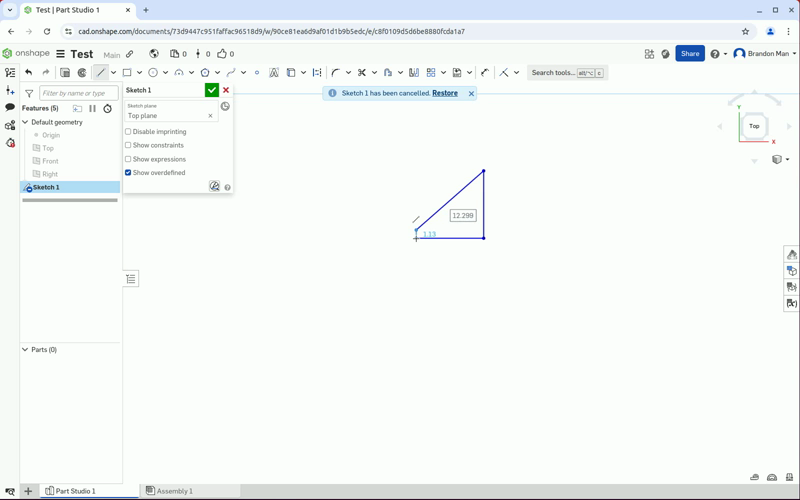
scroll(6)
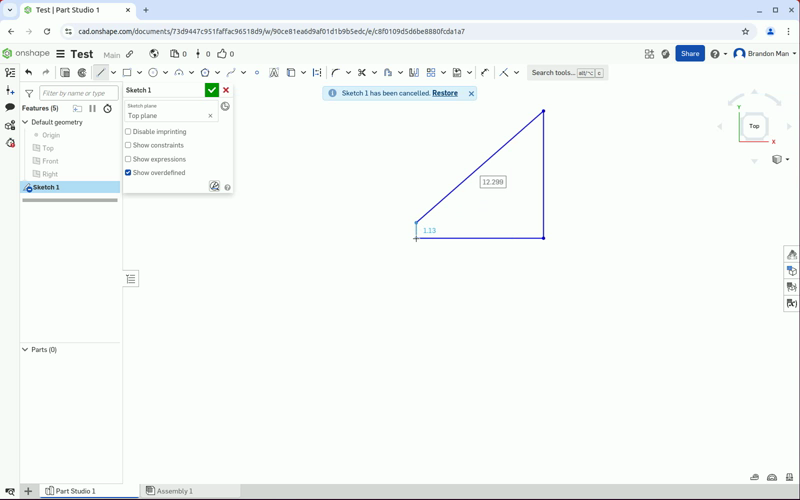
scroll(6)
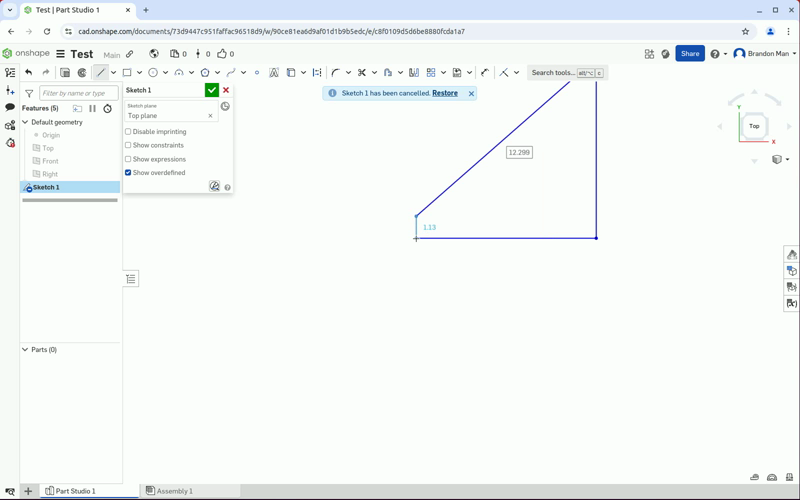
scroll(6)
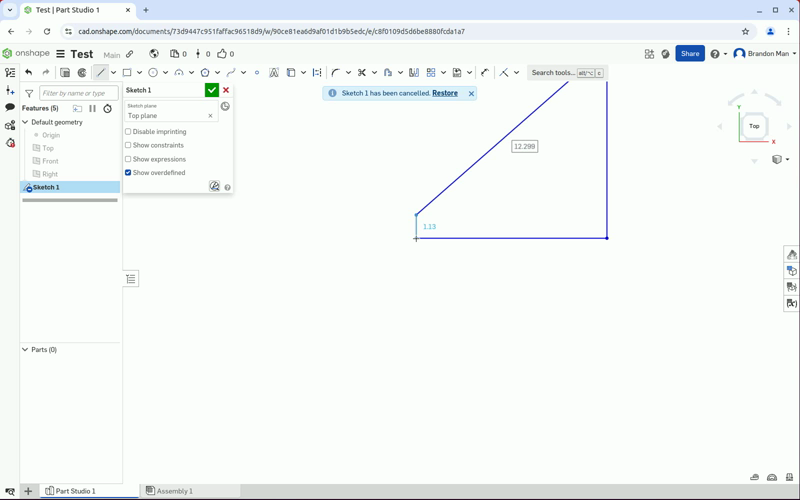
scroll(6)
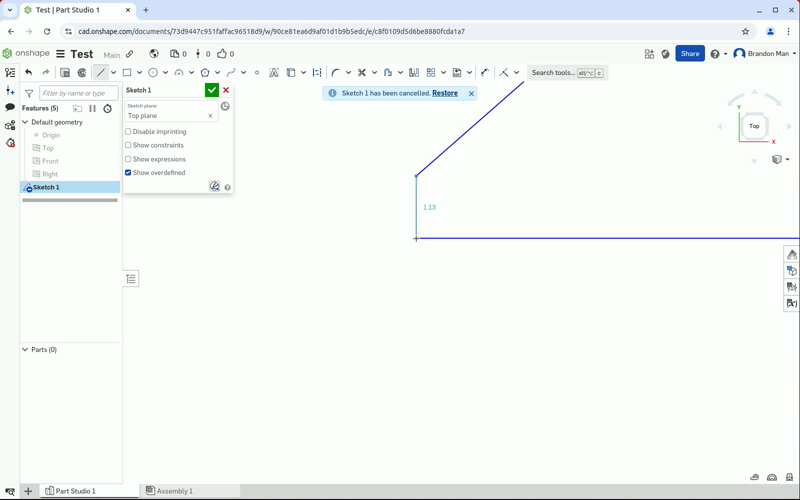
key_up(shift)
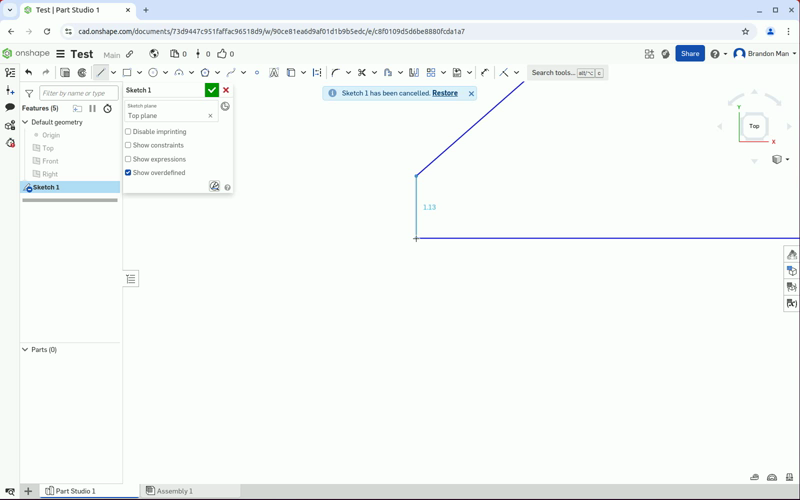
click(416, 238)
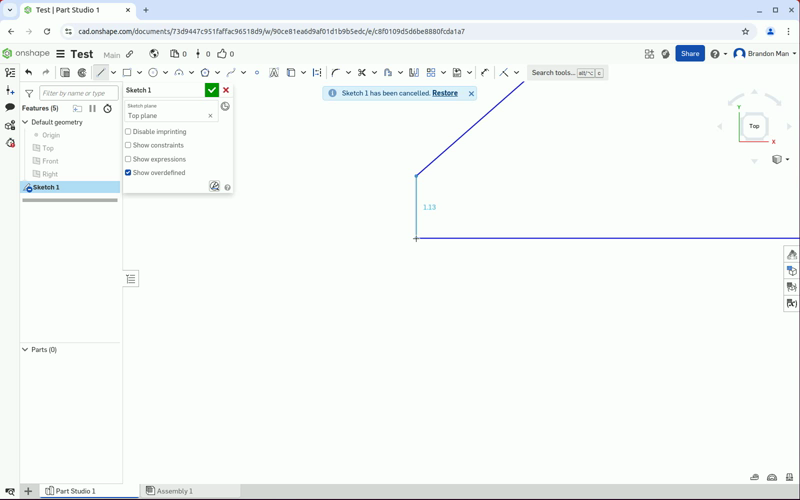
scroll(-6)
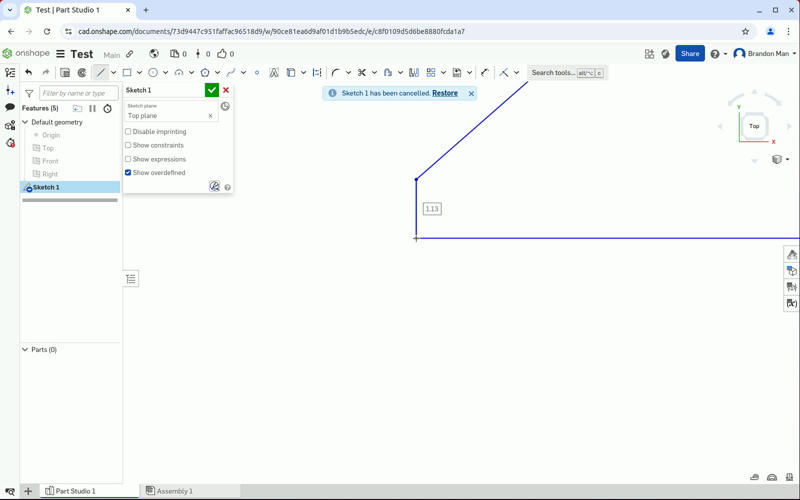
scroll(-6)
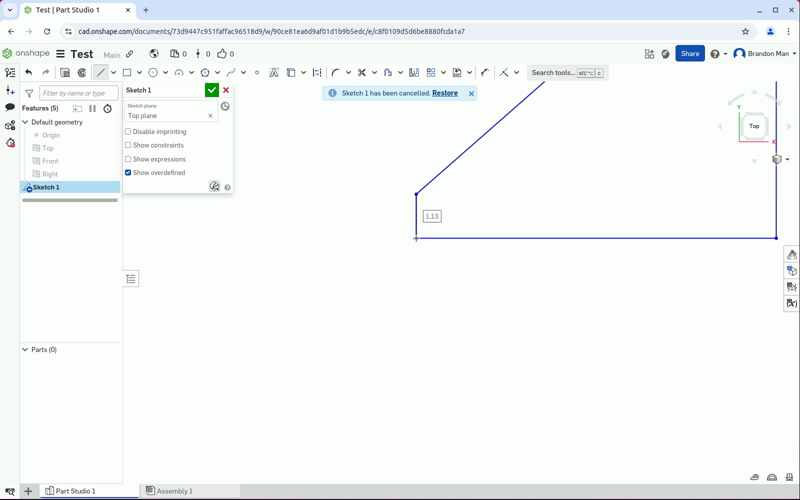
scroll(-6)
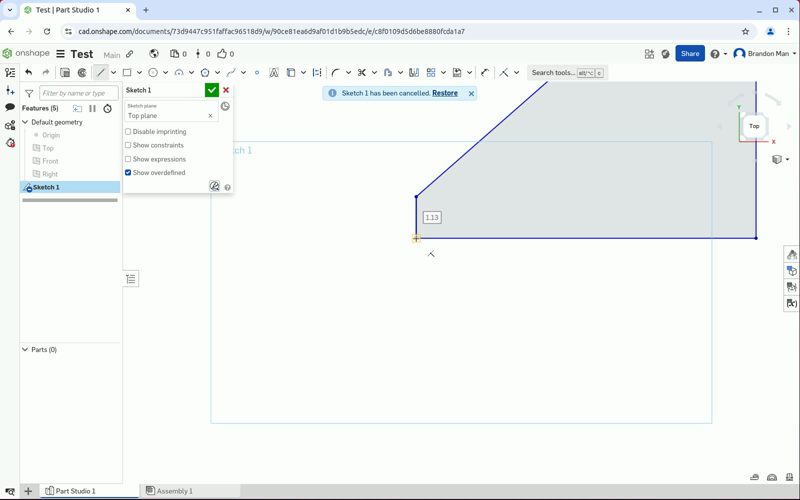
scroll(-6)
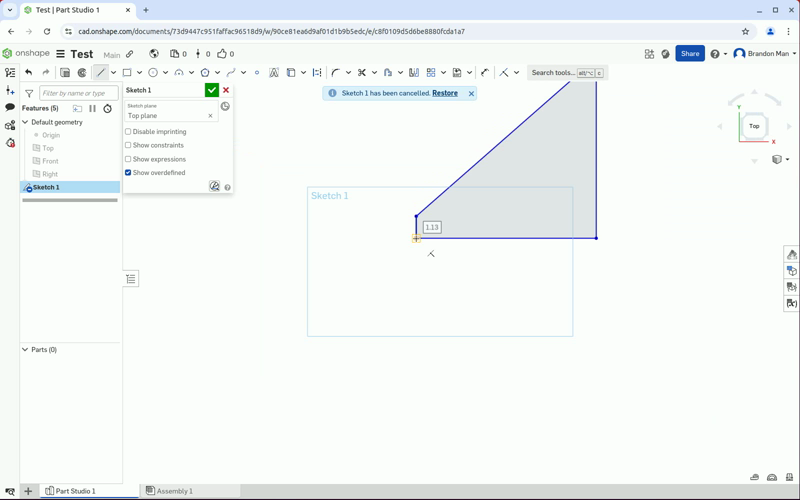
scroll(-6)
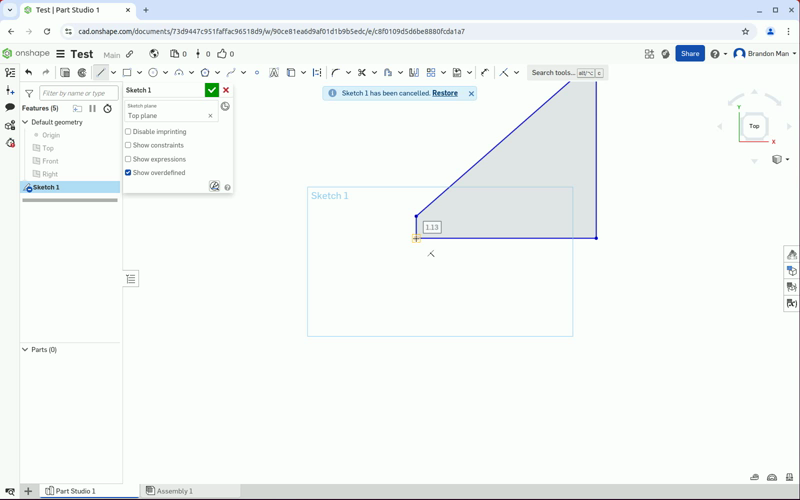
scroll(-6)
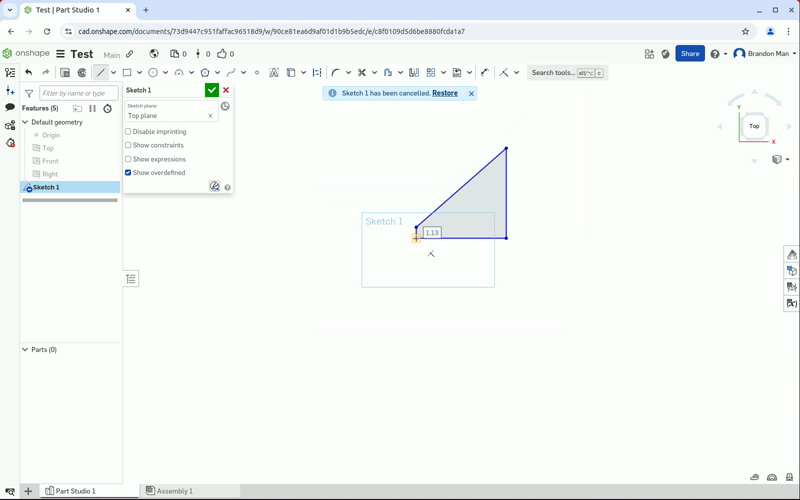
scroll(-6)
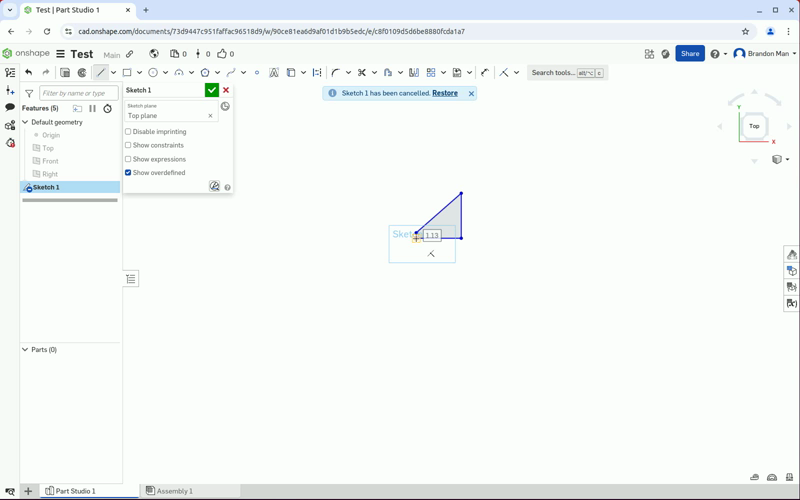
key(esc)
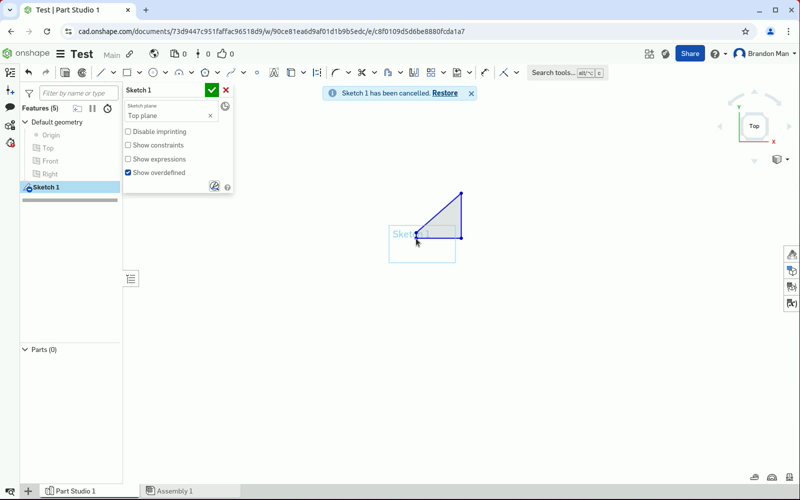
mouse_move(459, 213)
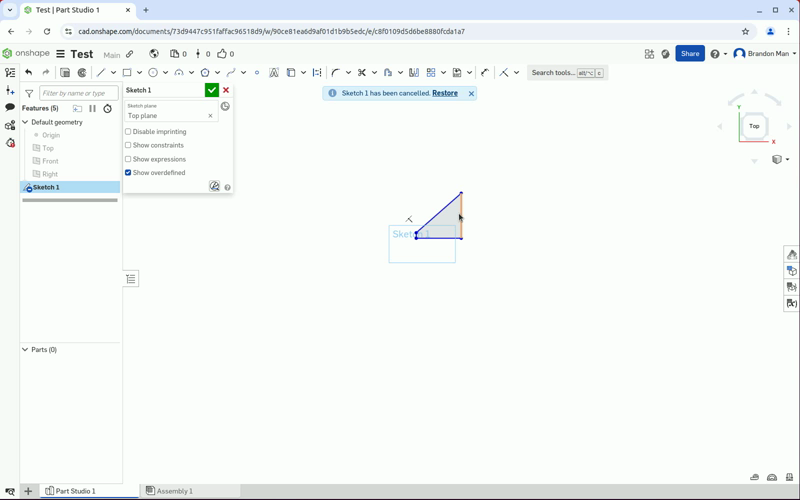
scroll(6)
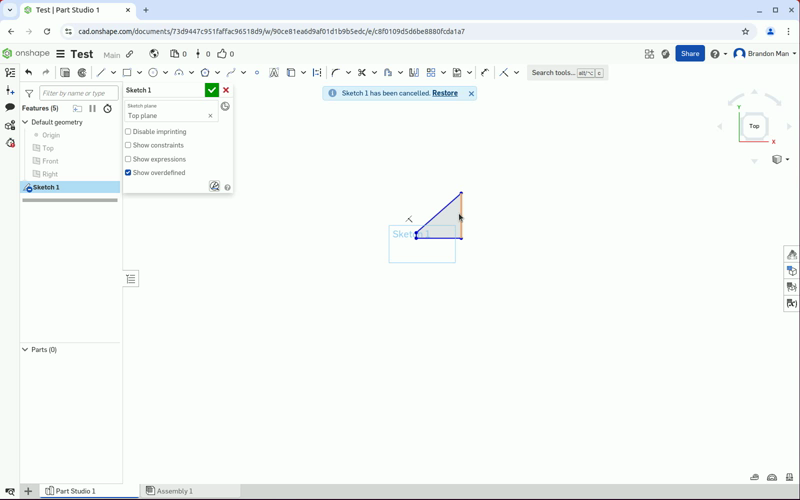
scroll(6)
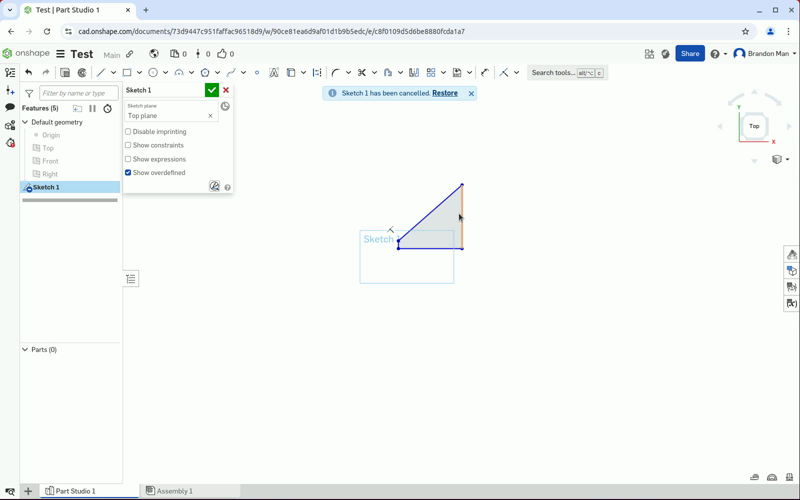
scroll(6)
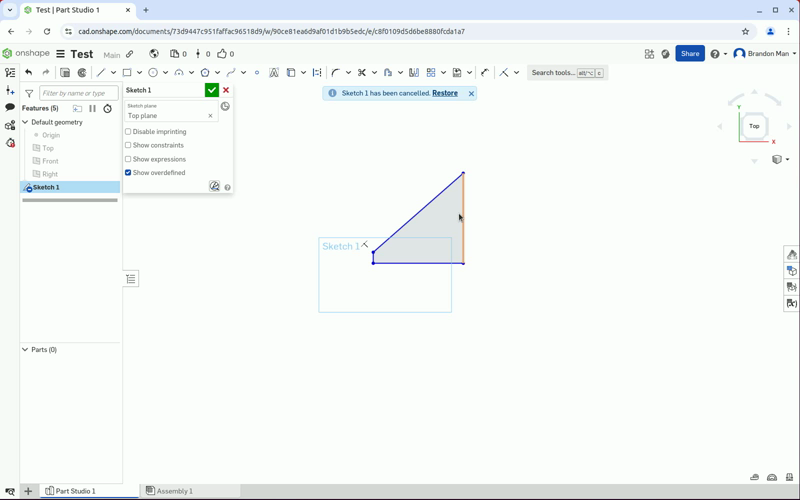
scroll(6)
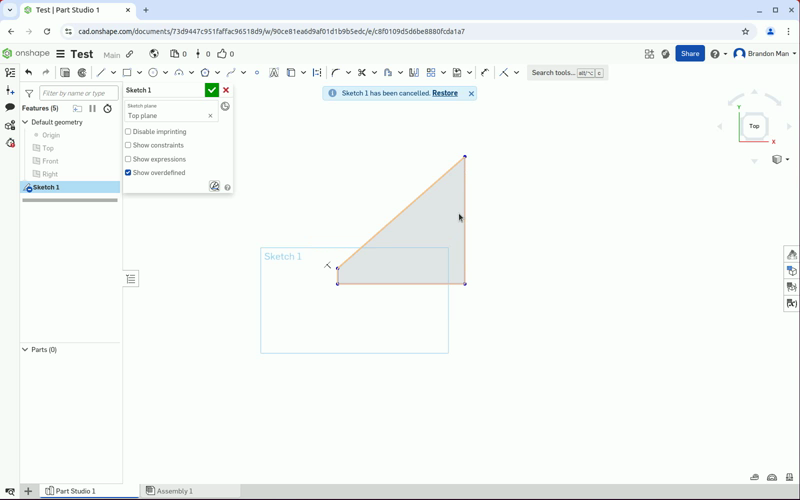
scroll(6)
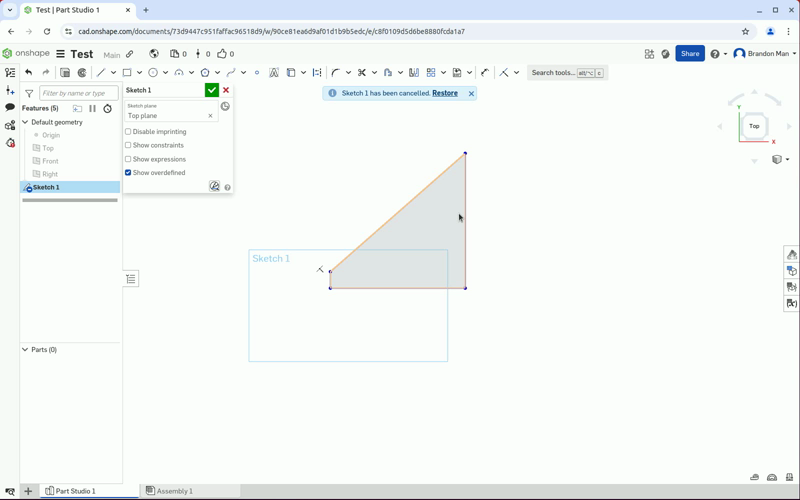
scroll(6)
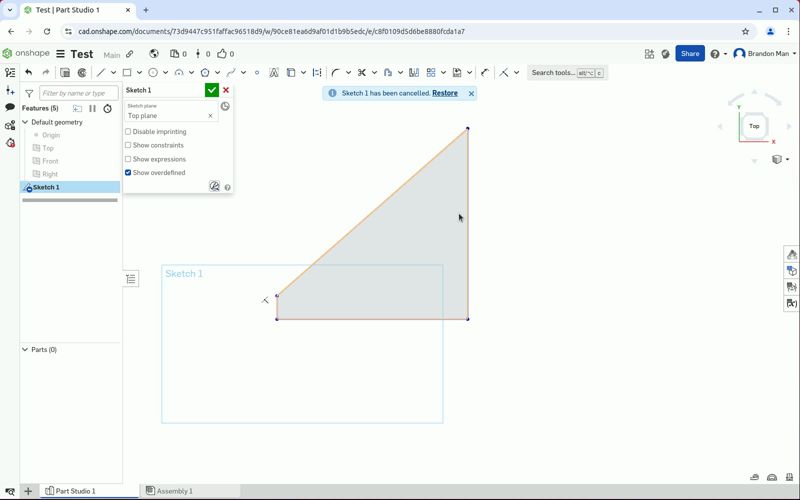
scroll(6)
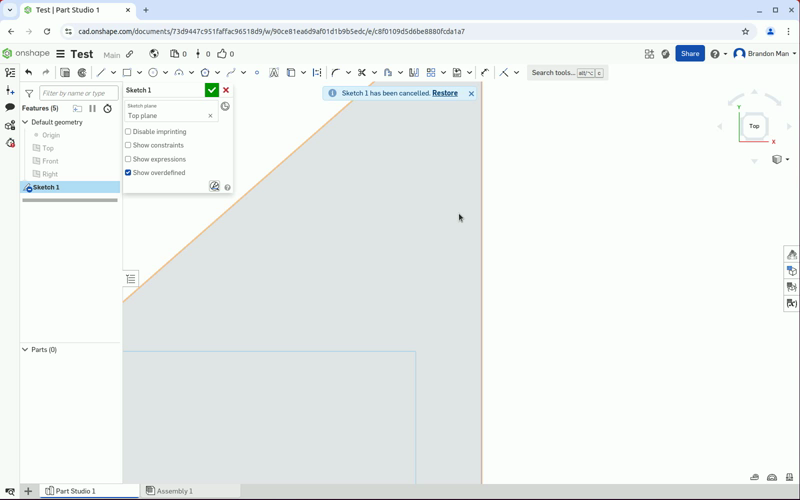
click(459, 213)
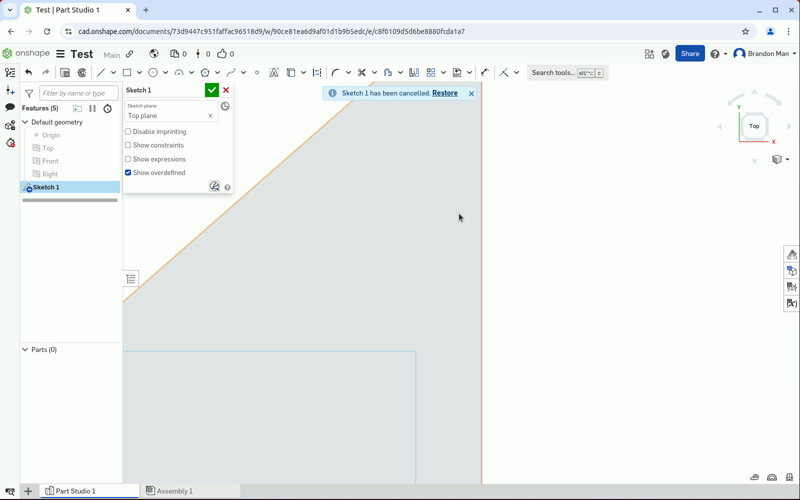
scroll(-6)
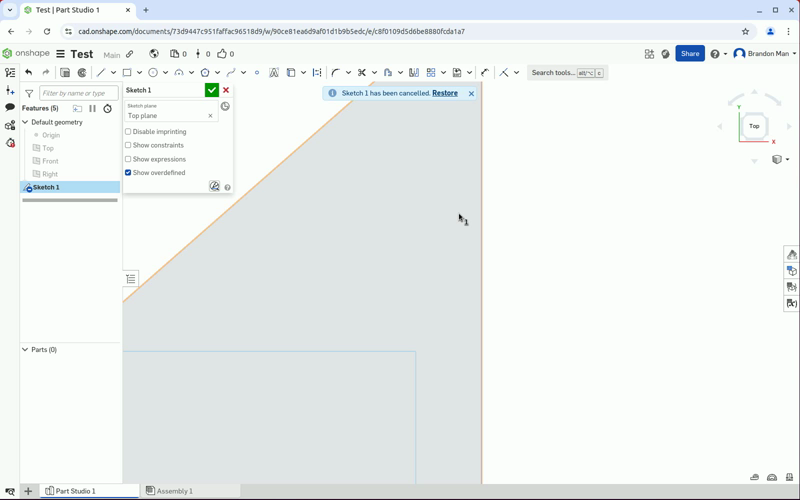
scroll(-6)
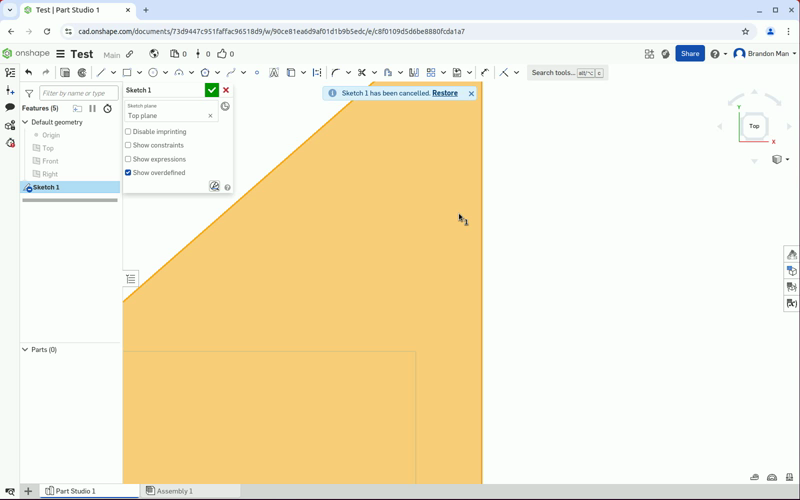
scroll(-6)
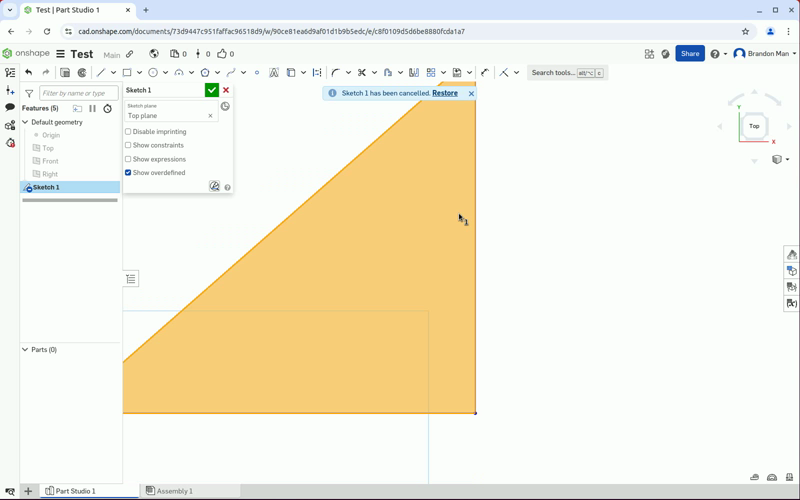
scroll(-6)
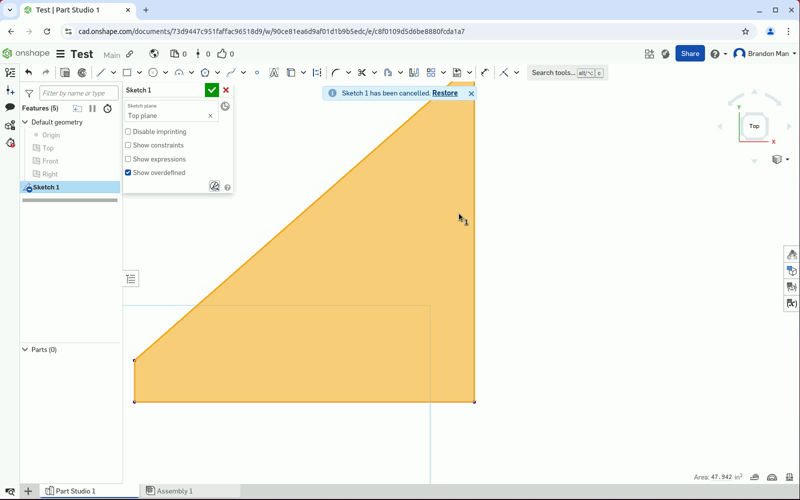
scroll(-6)
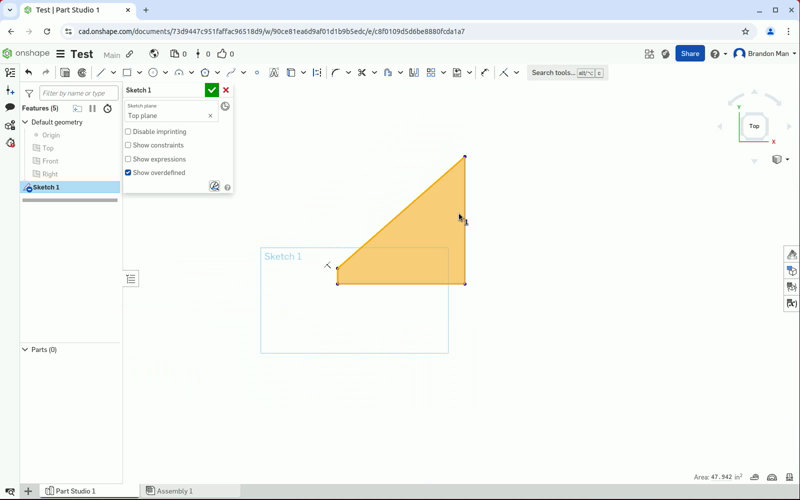
scroll(-6)
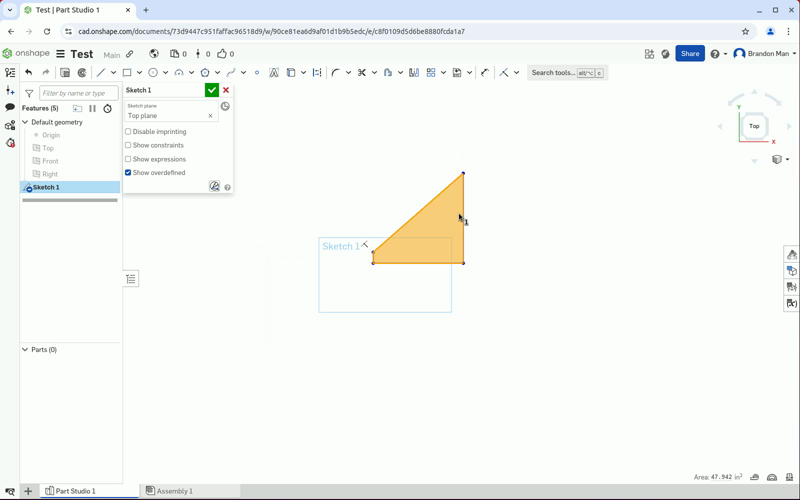
scroll(-6)
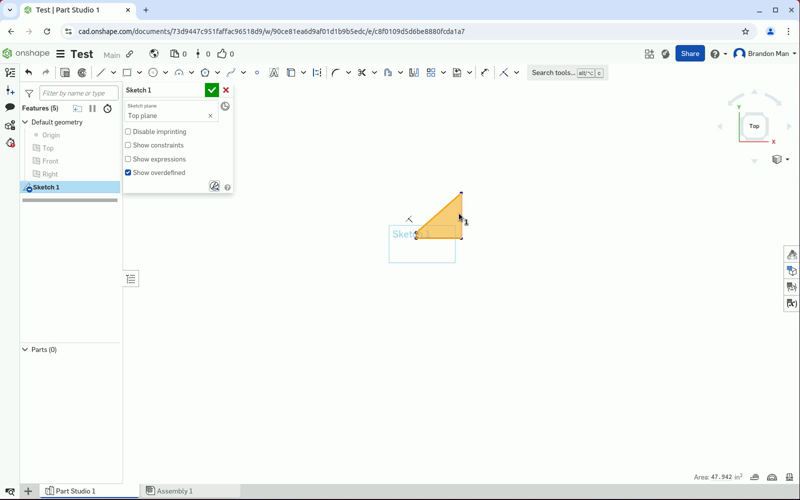
mouse_move(73, 352)
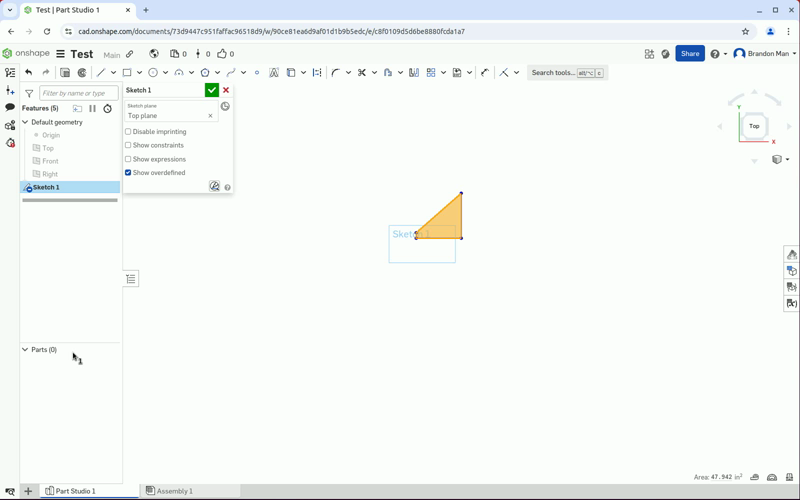
key(shift+y)
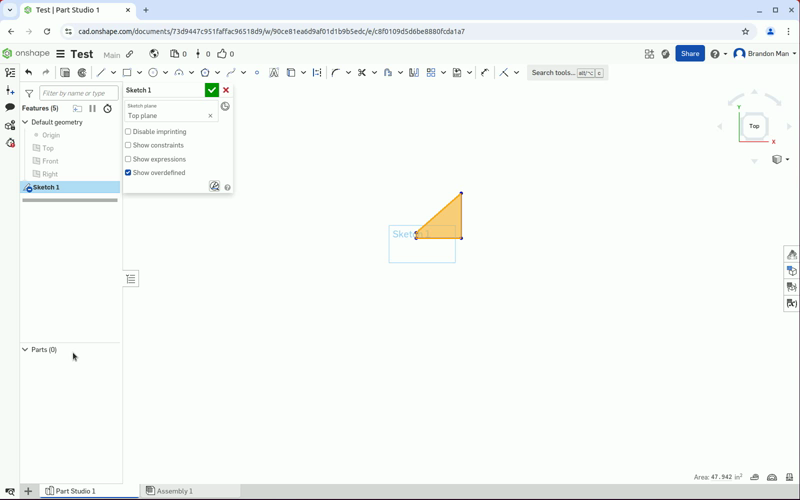
key(shift+e)
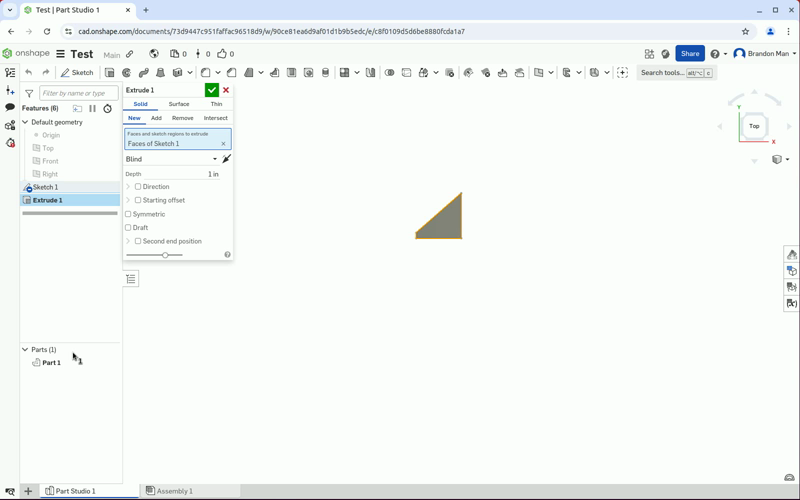
mouse_move(143, 106)
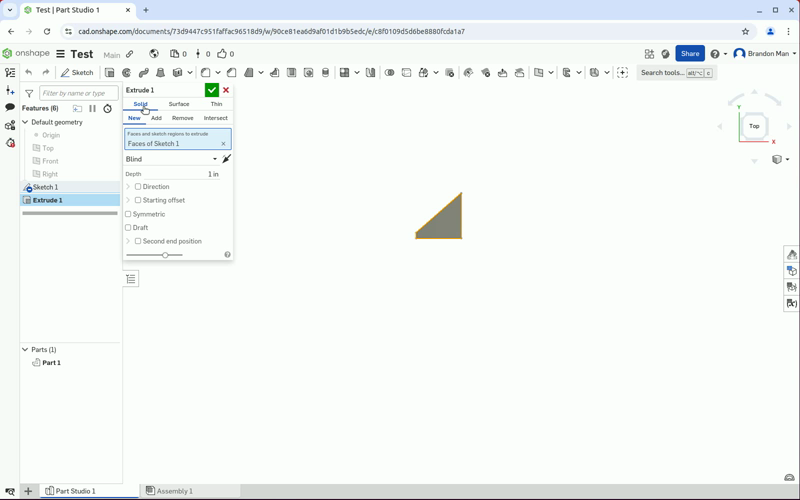
click(143, 106)
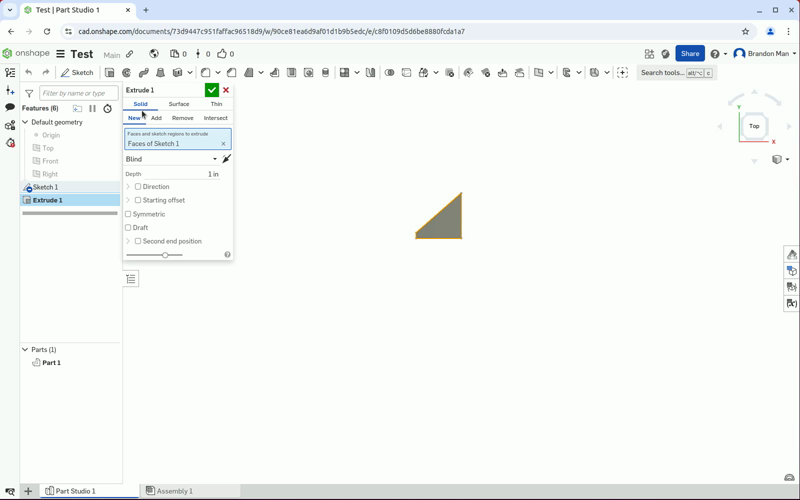
mouse_move(137, 120)
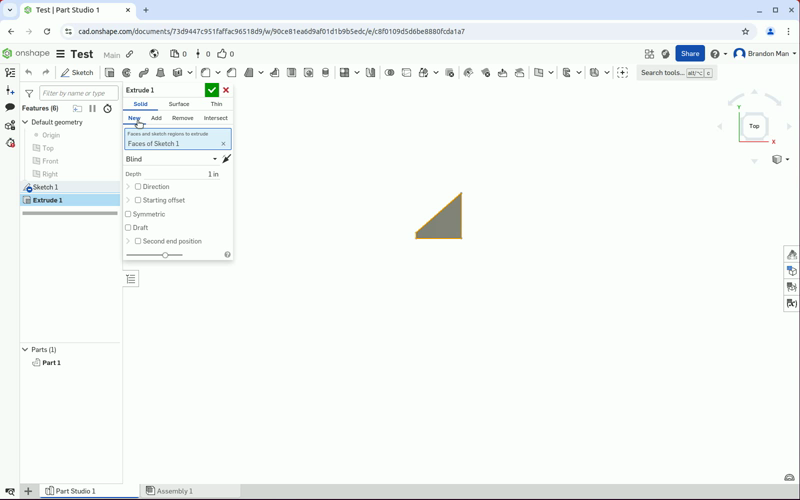
click(137, 120)
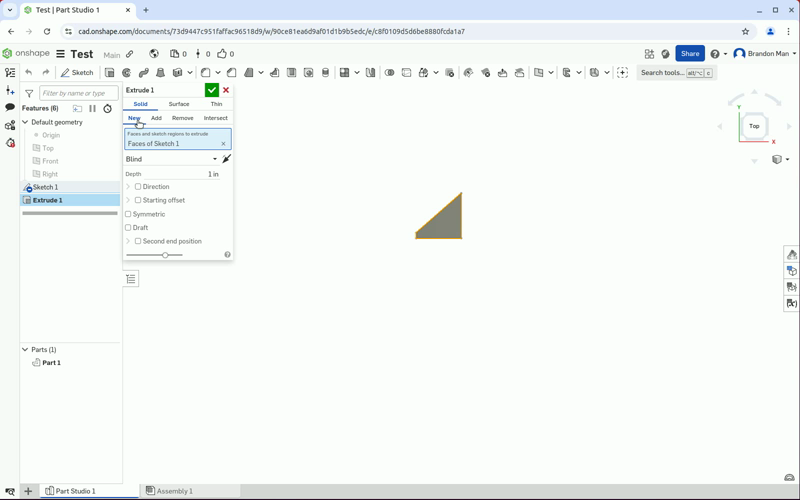
key(tab, 4)
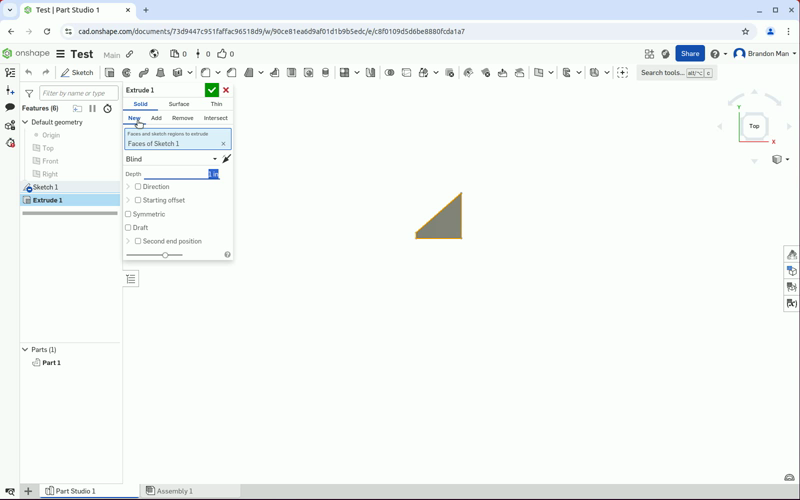
text(0.241)
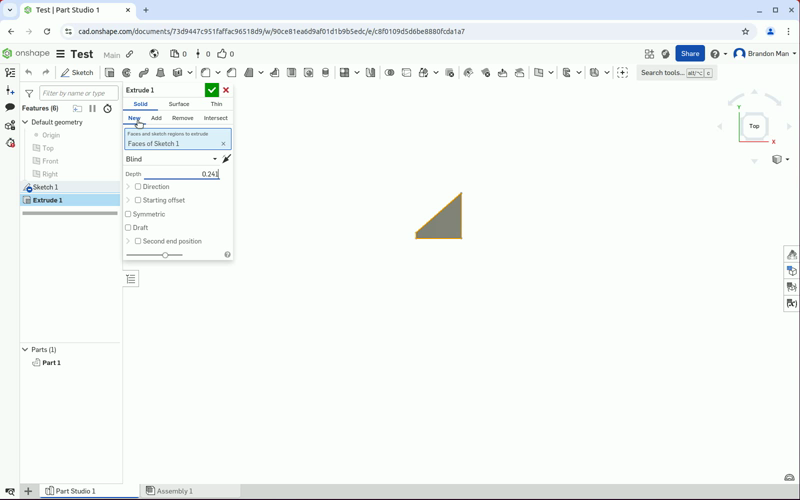
key(enter)
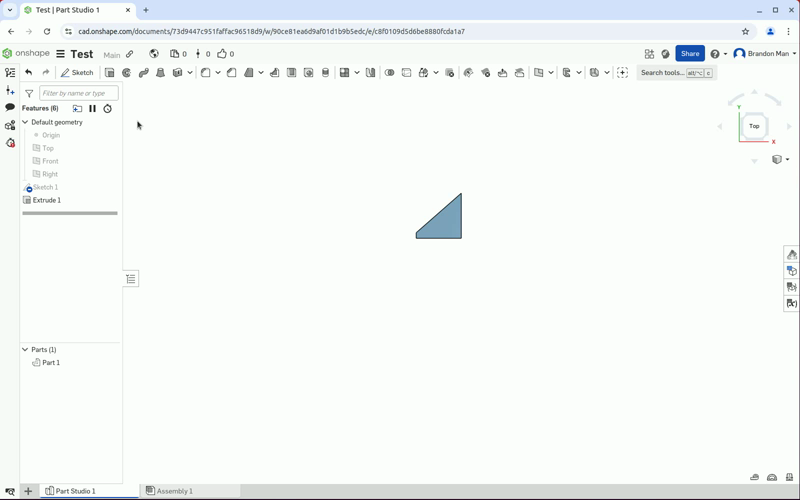
key(shift+h)
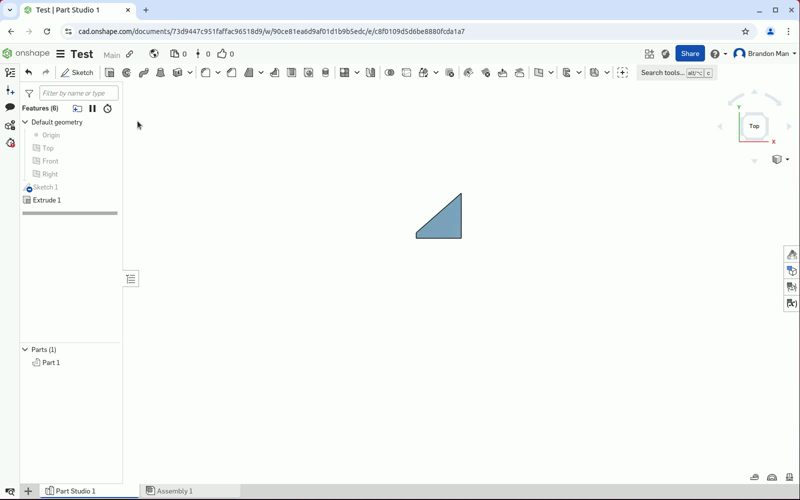
key(shift+h)
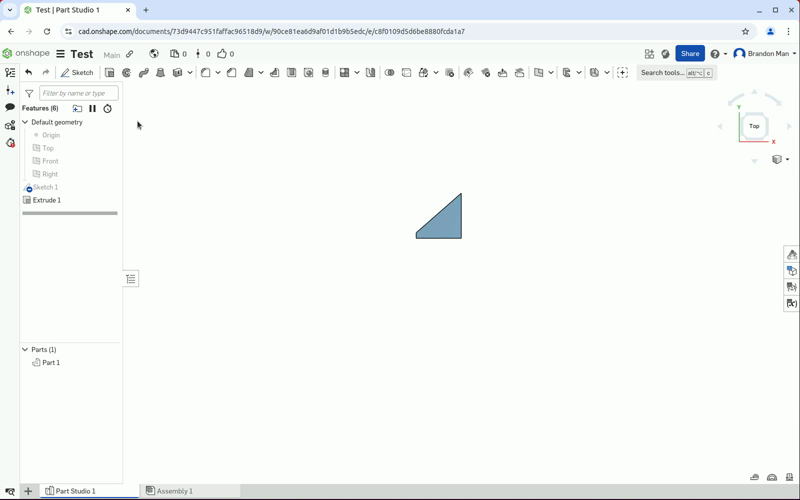
mouse_move(73, 189)
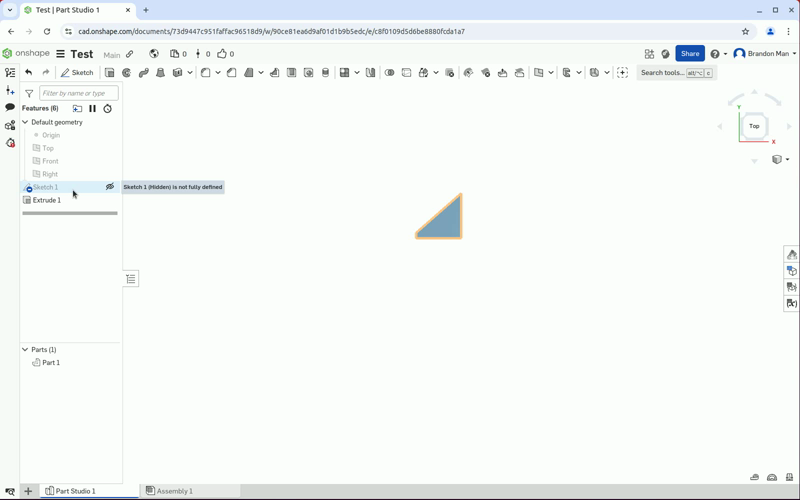
click(73, 189)
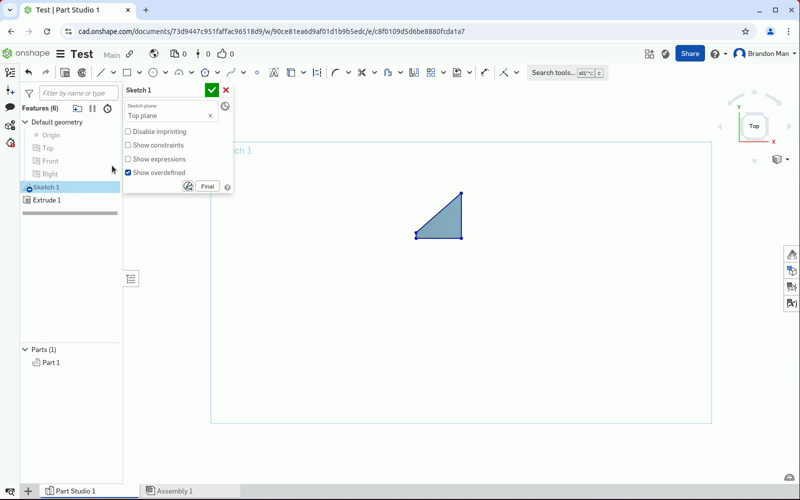
mouse_move(229, 92)
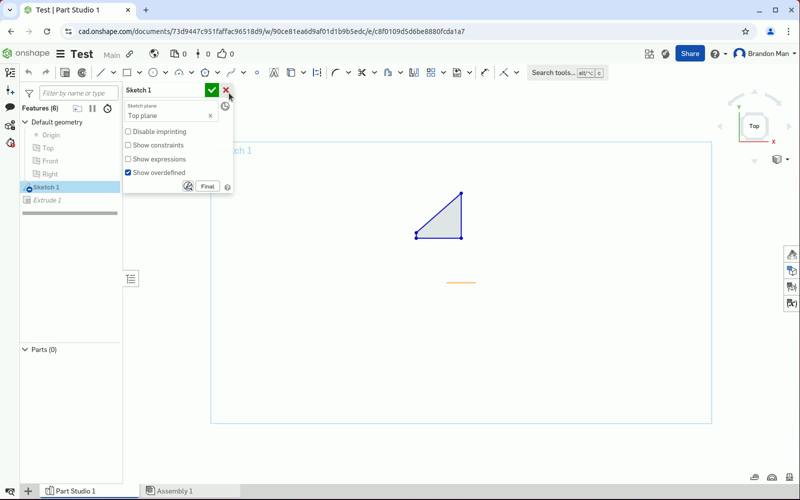
click(229, 92)
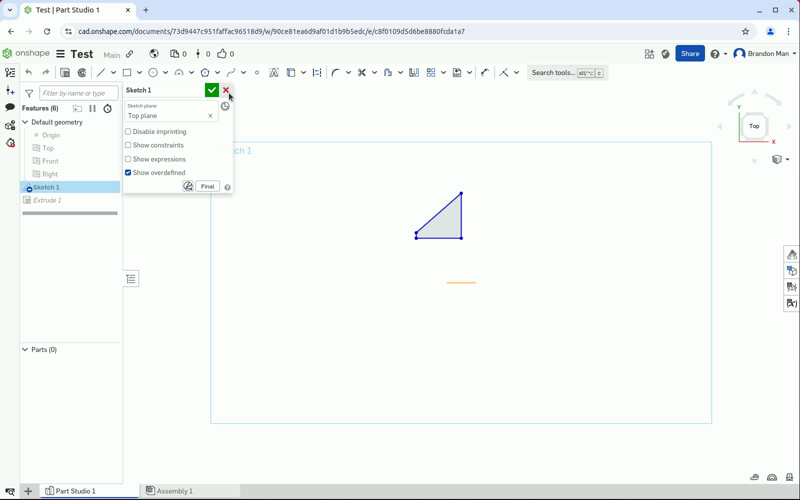
key(shift+s)
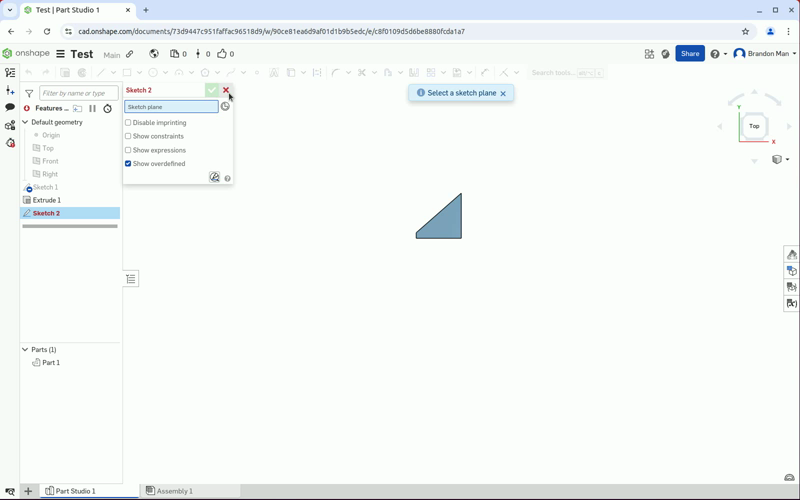
mouse_move(73, 150)
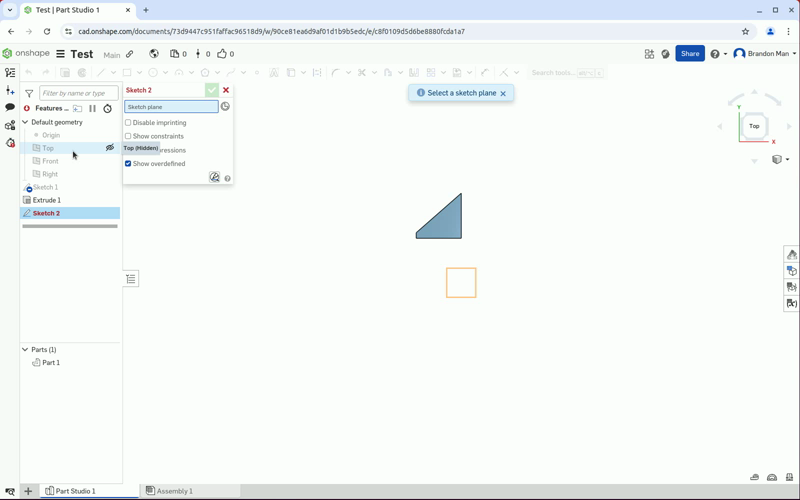
click(73, 150)
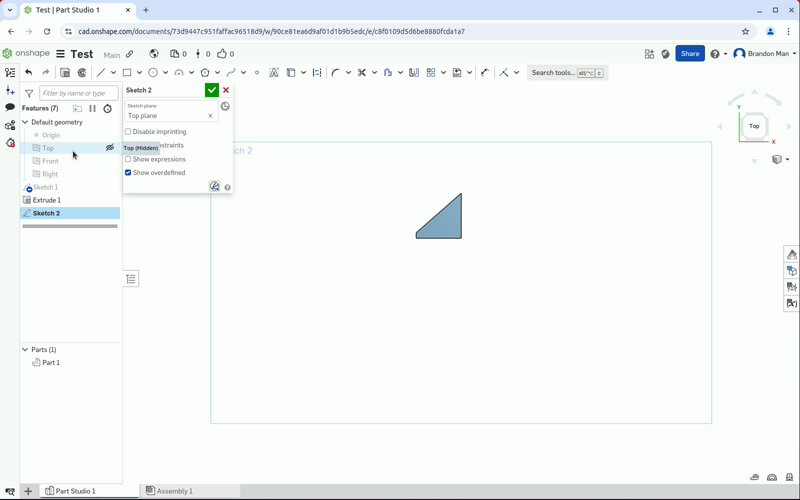
mouse_move(73, 352)
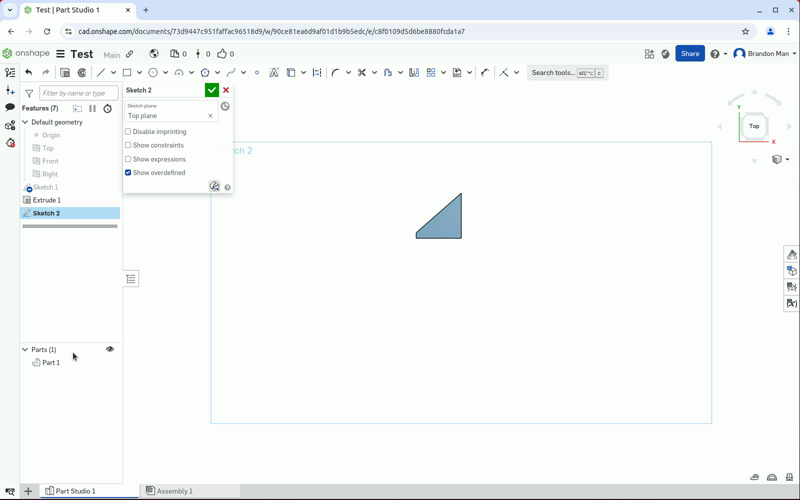
key(y)
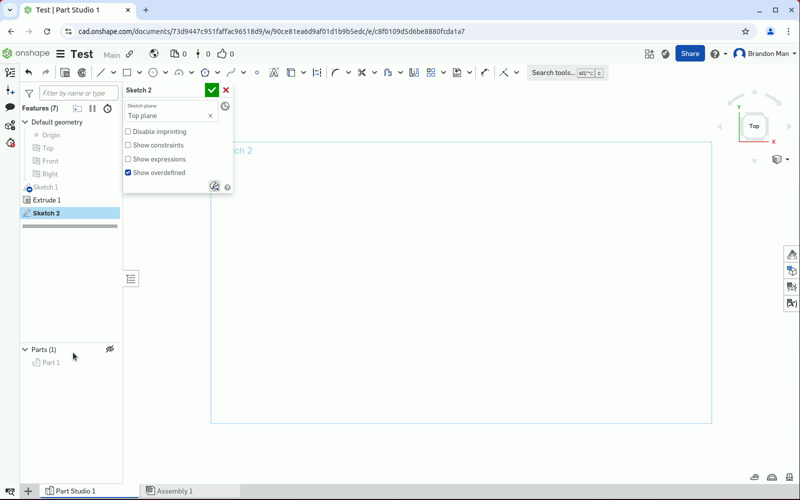
key(l)
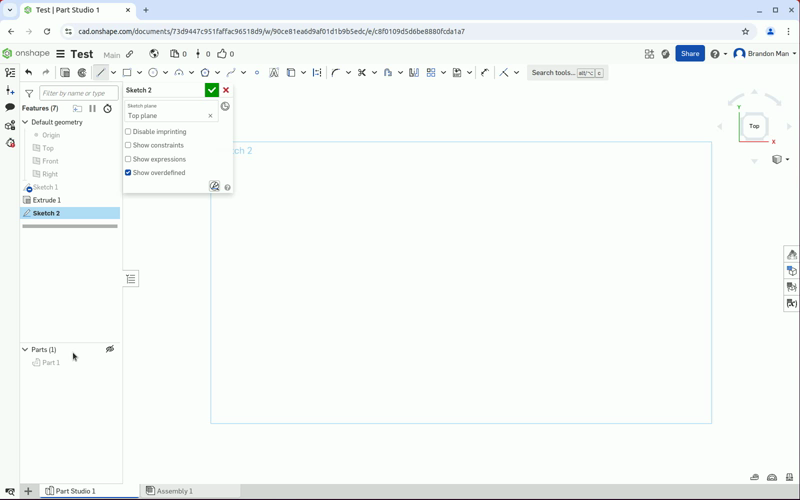
key_down(shift)
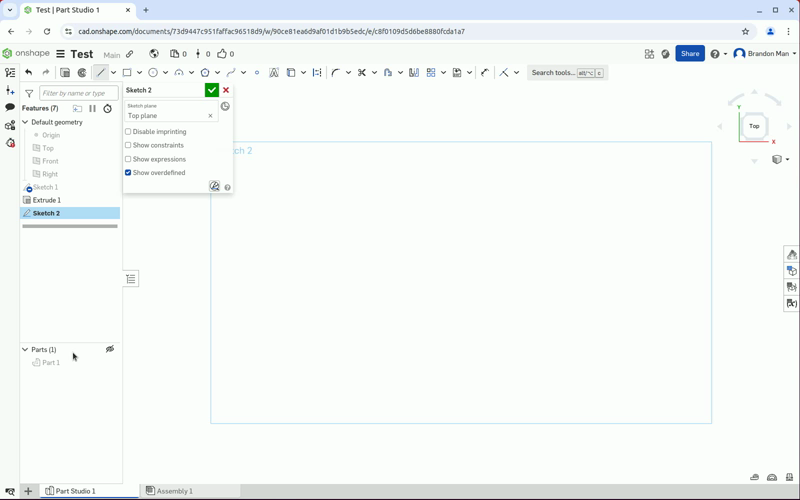
mouse_move(460, 282)
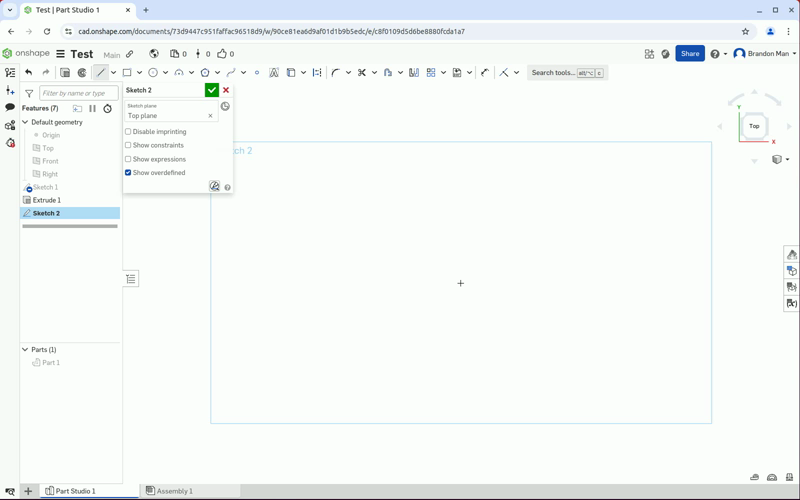
click(460, 282)
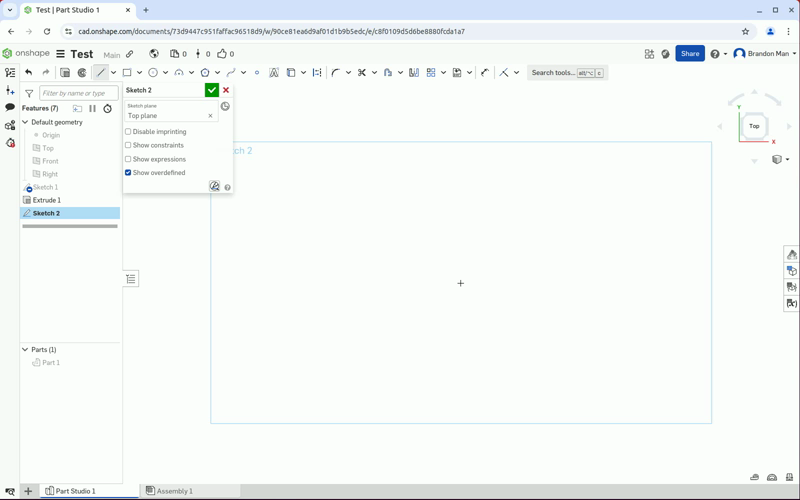
key_up(shift)
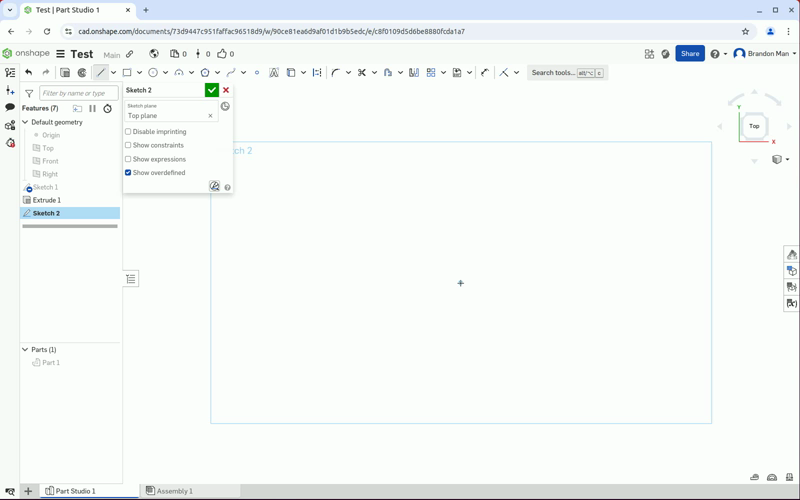
key_down(shift)
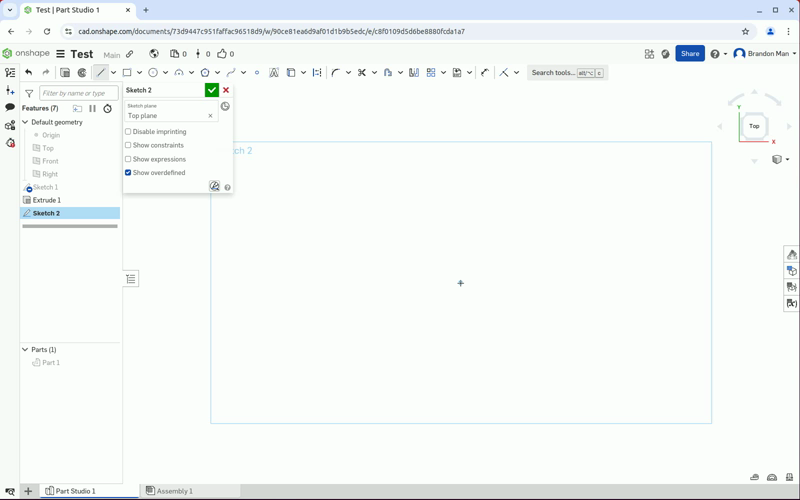
mouse_move(573, 282)
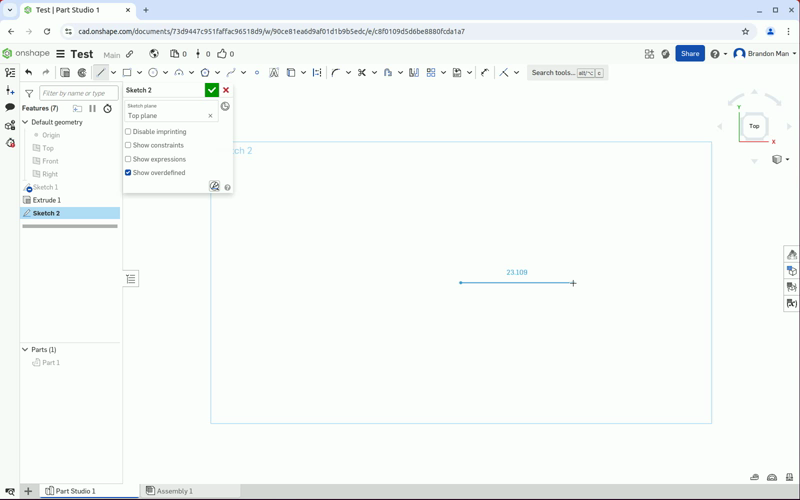
click(573, 282)
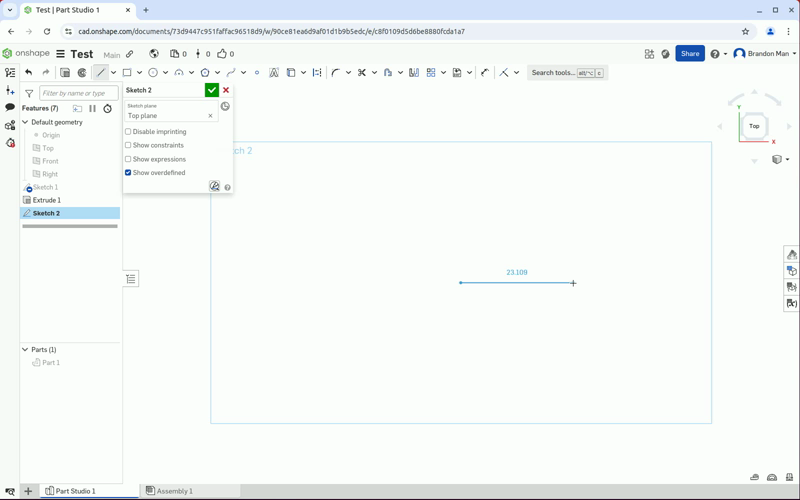
key_up(shift)
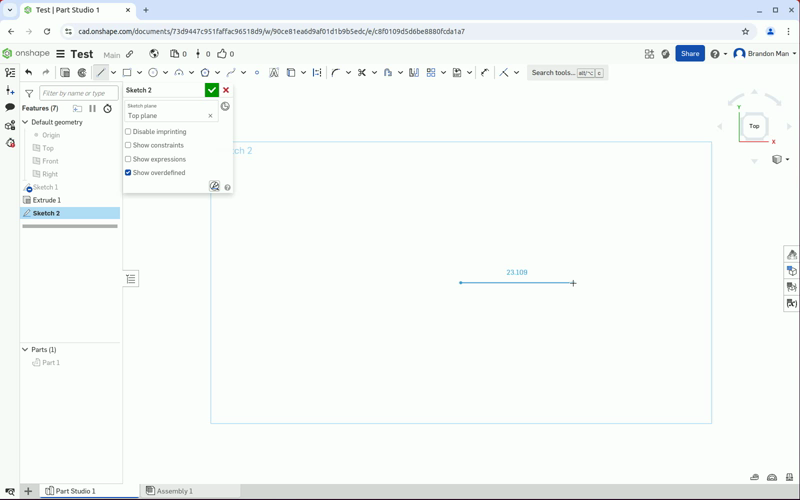
key_down(shift)
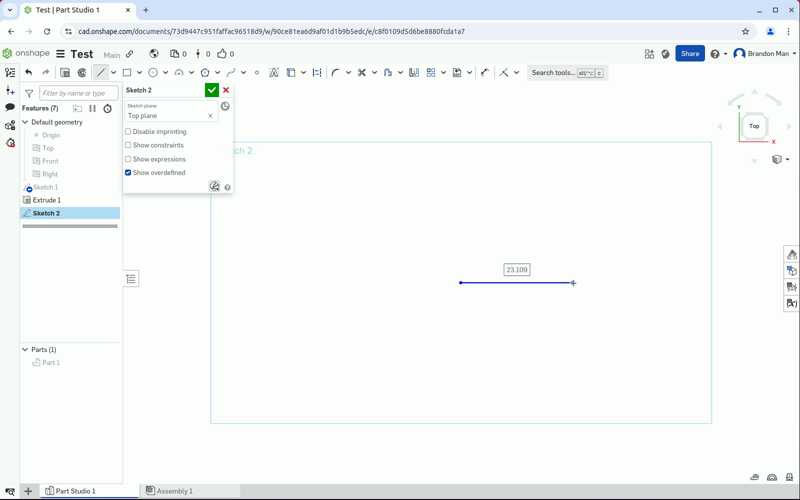
mouse_move(573, 192)
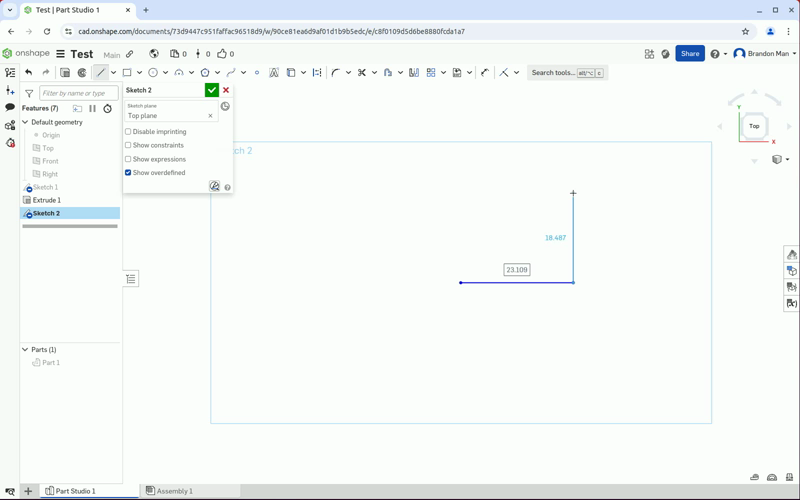
click(573, 192)
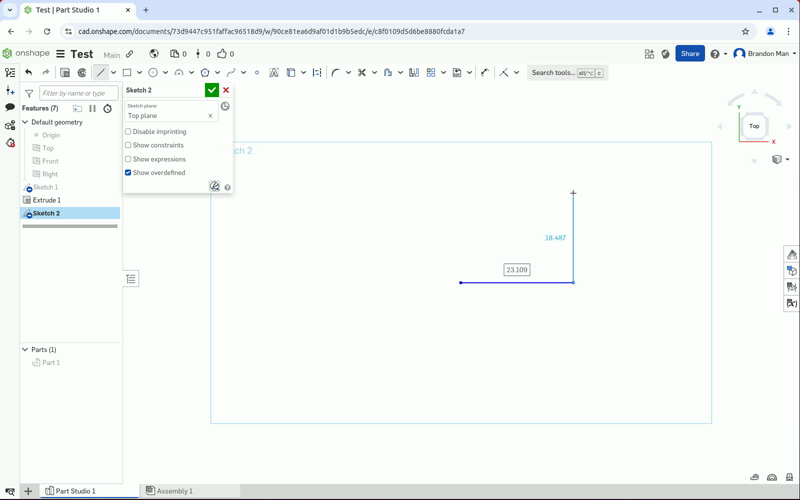
key_up(shift)
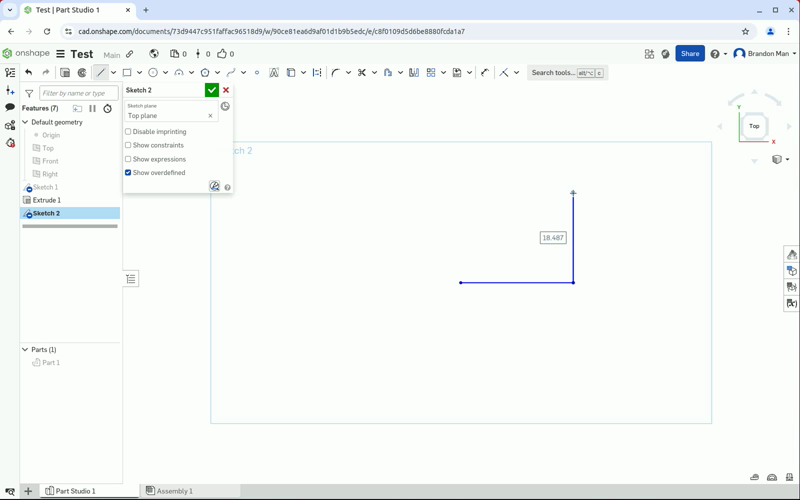
key_down(shift)
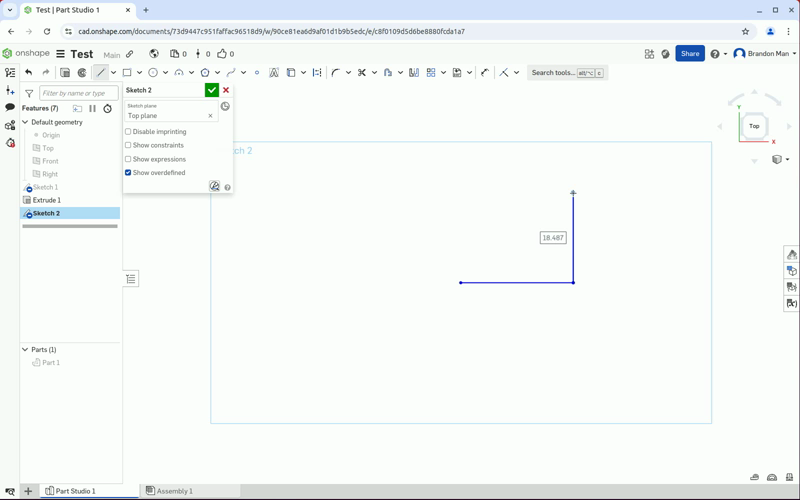
mouse_move(460, 192)
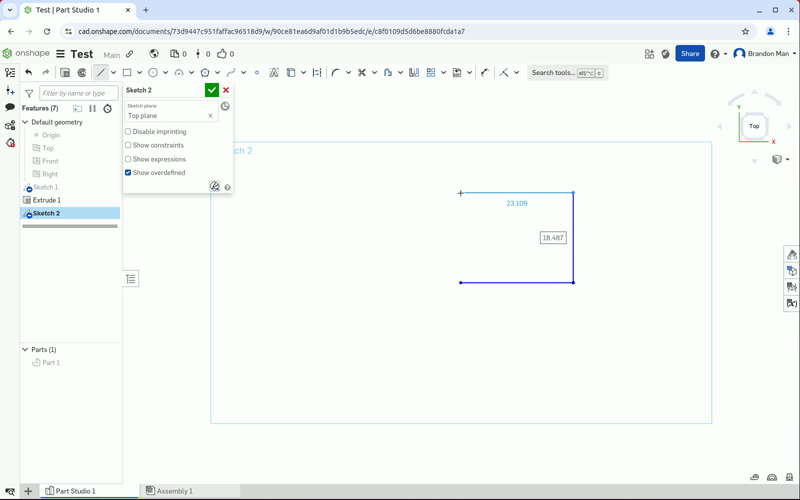
click(460, 192)
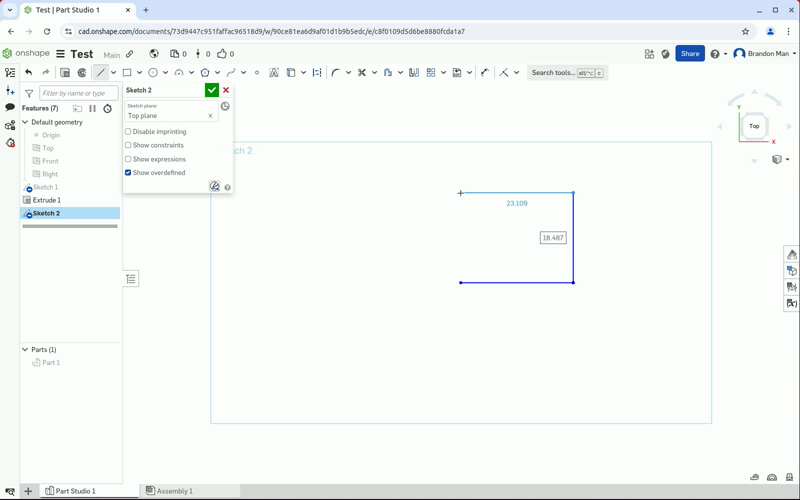
key_up(shift)
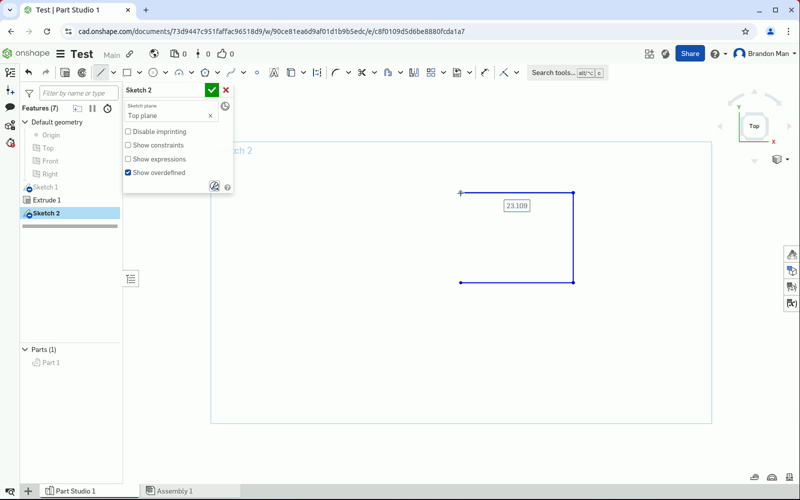
key_down(shift)
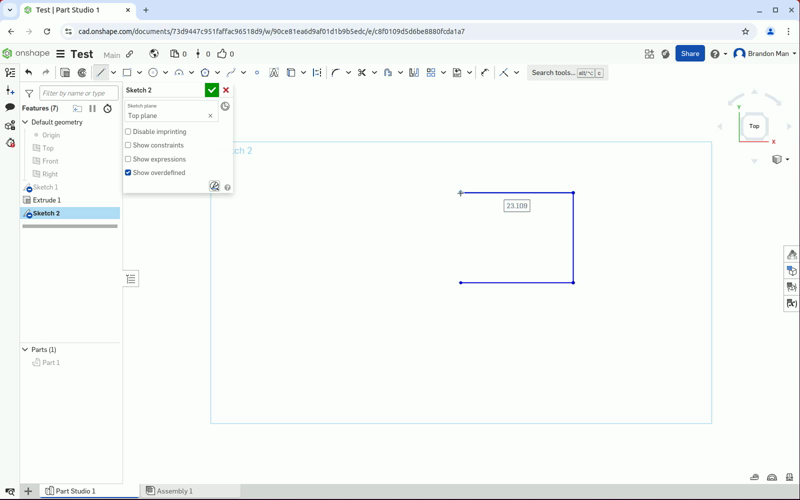
mouse_move(490, 192)
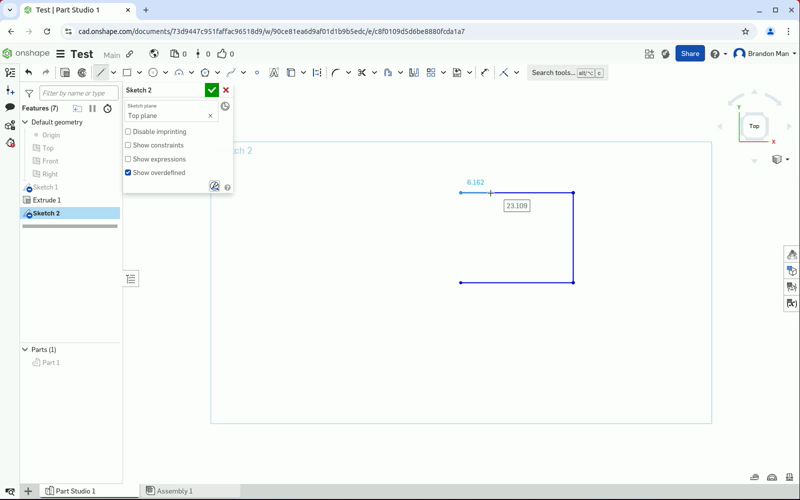
mouse_move(460, 237)
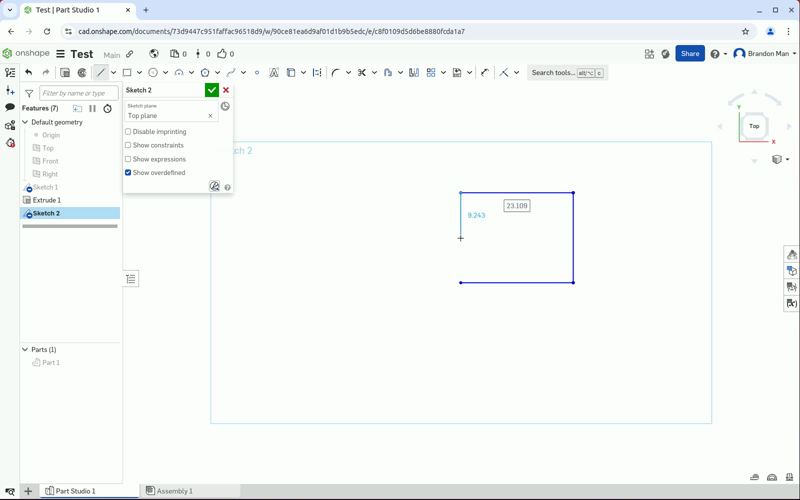
click(460, 237)
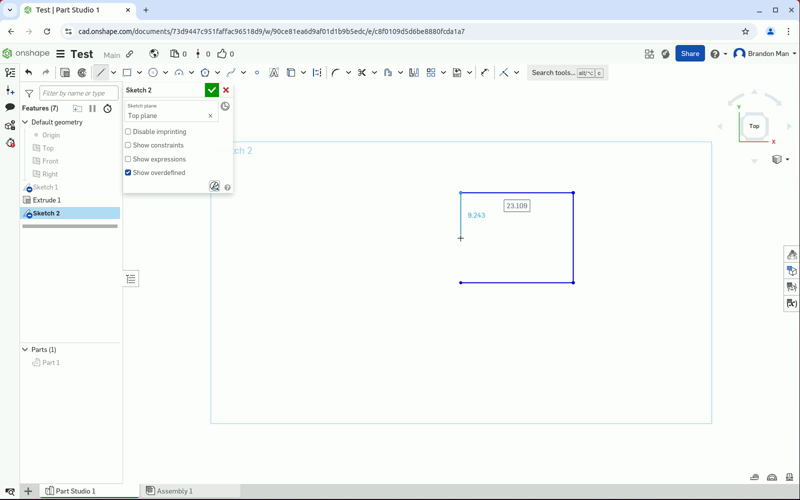
key_up(shift)
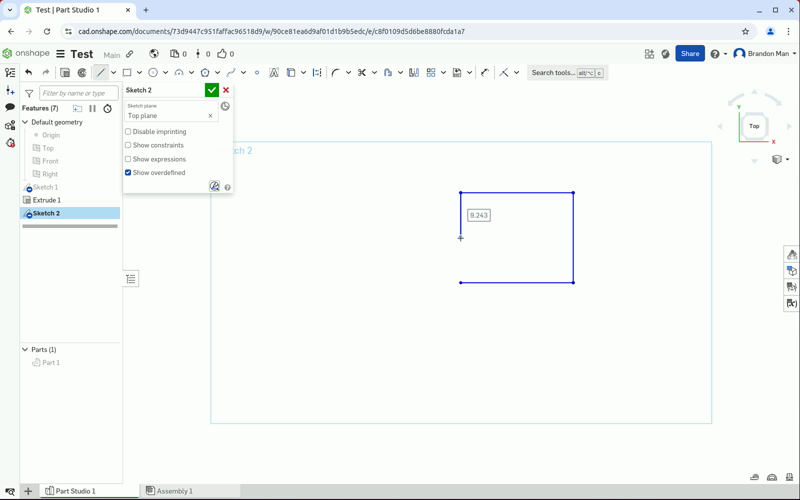
mouse_move(490, 237)
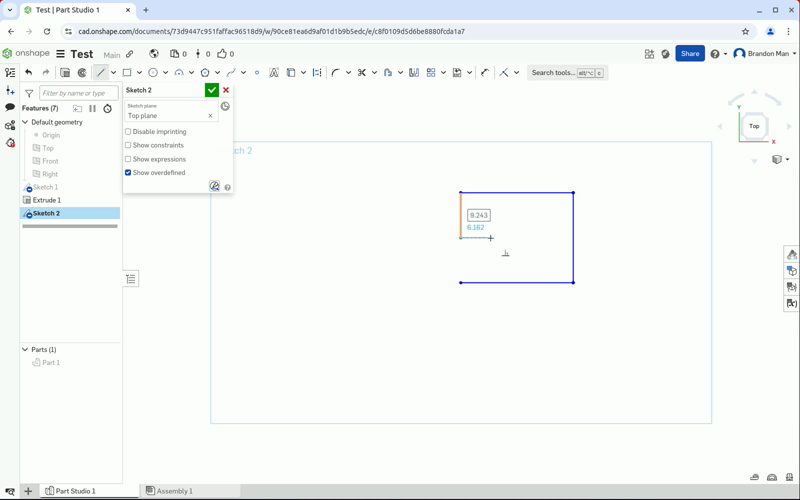
key_down(shift)
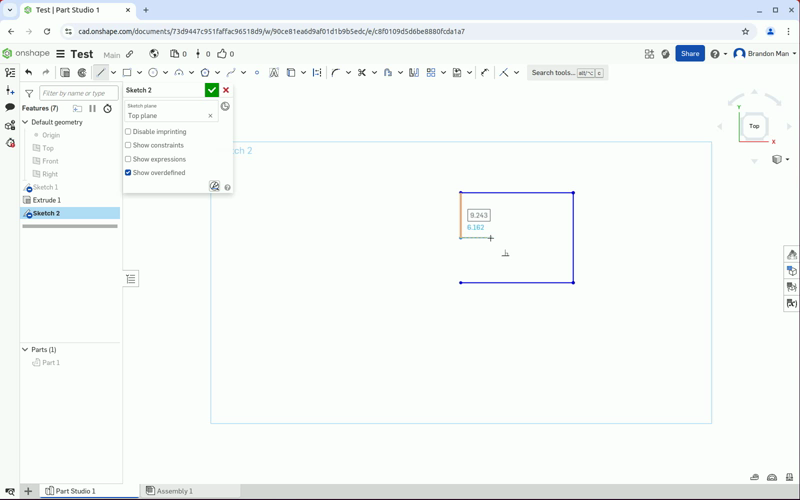
mouse_move(460, 282)
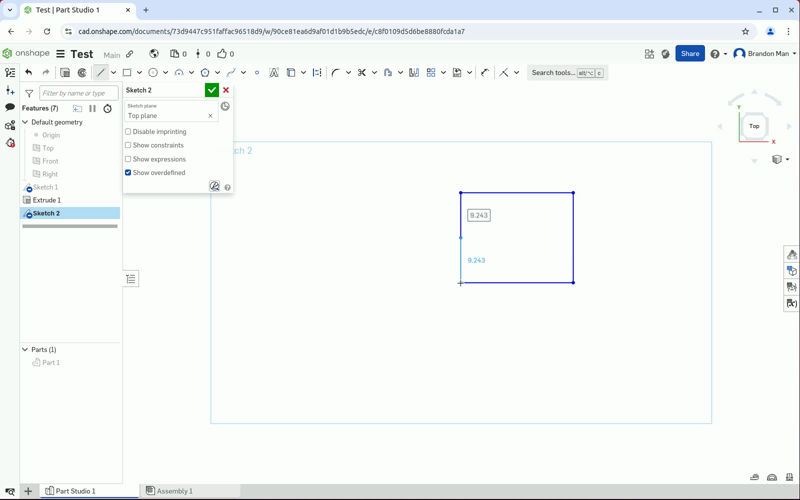
key_up(shift)
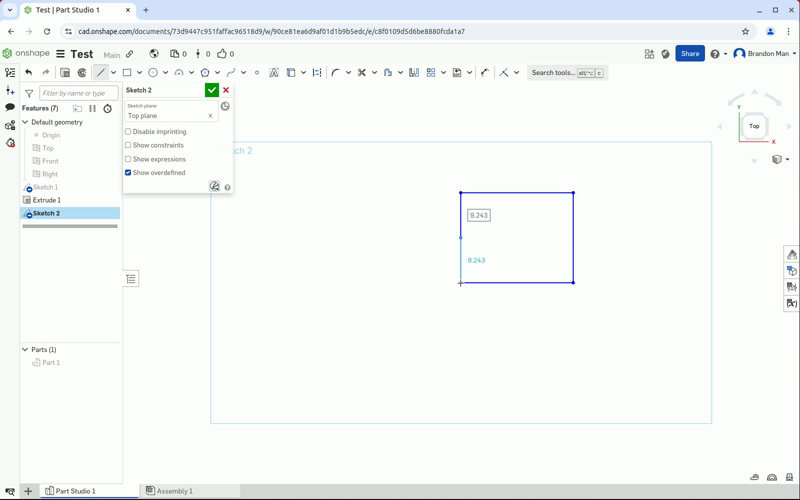
click(460, 282)
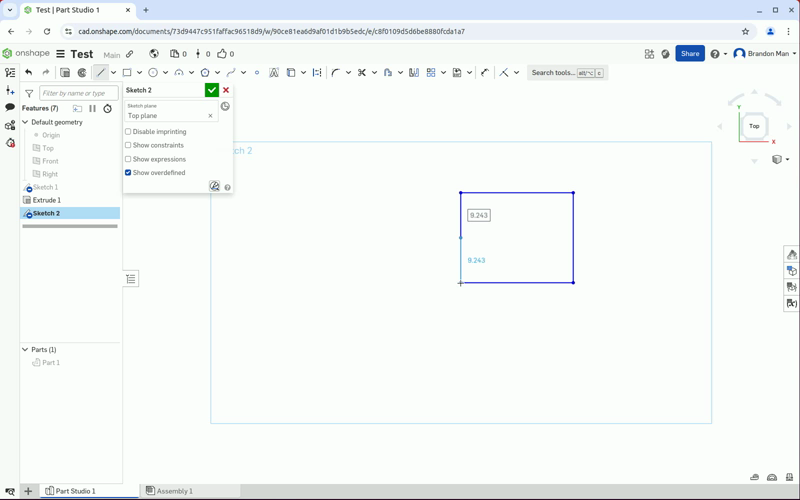
key(esc)
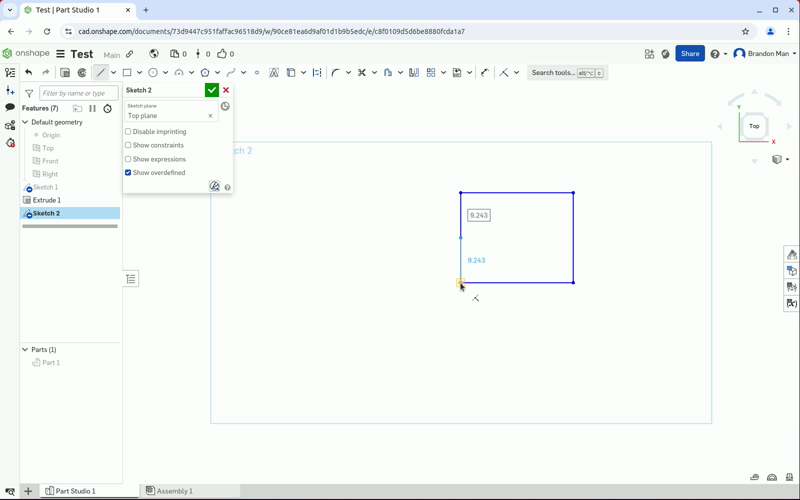
mouse_move(525, 234)
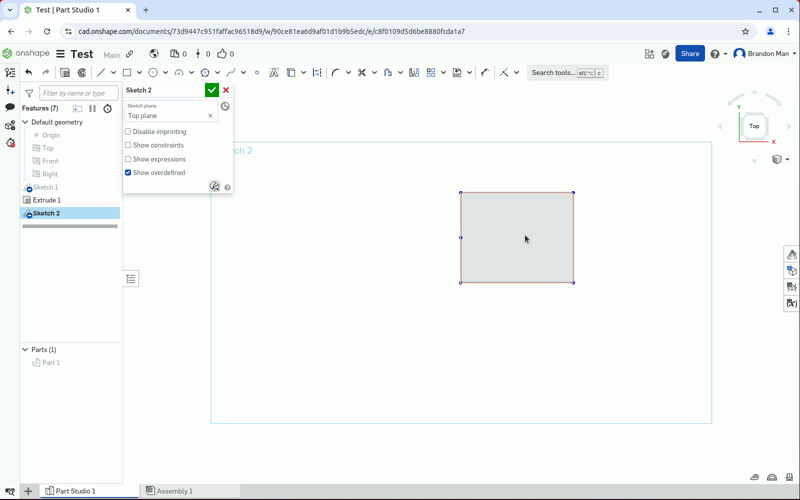
click(525, 234)
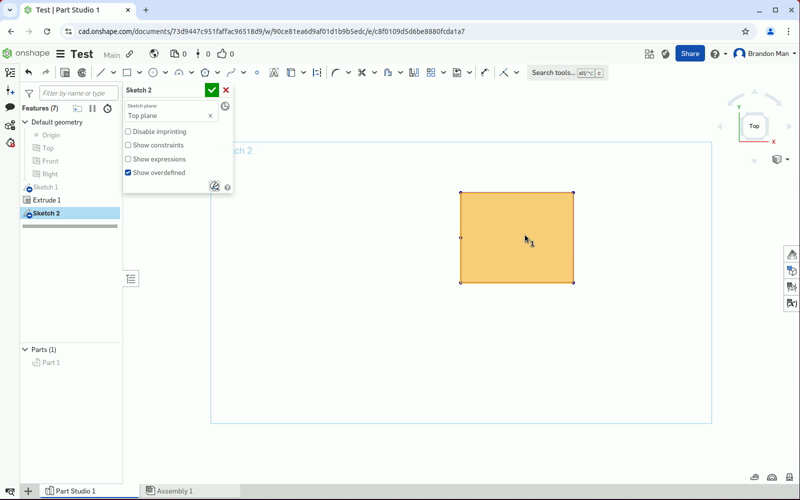
mouse_move(73, 352)
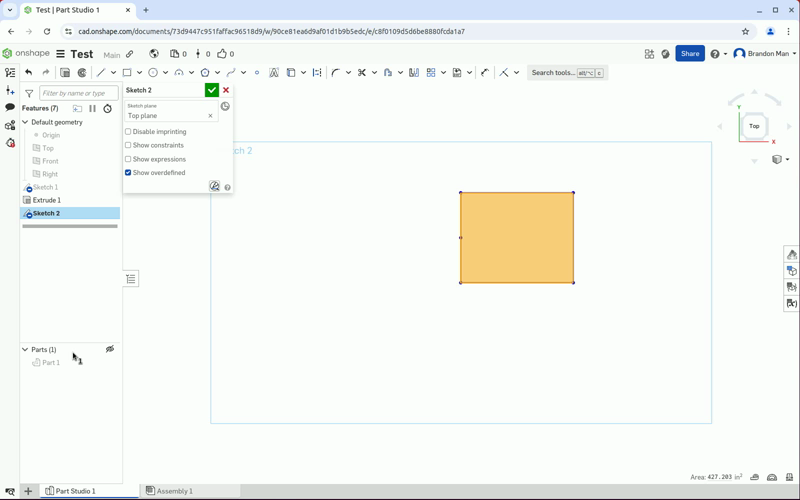
key(shift+y)
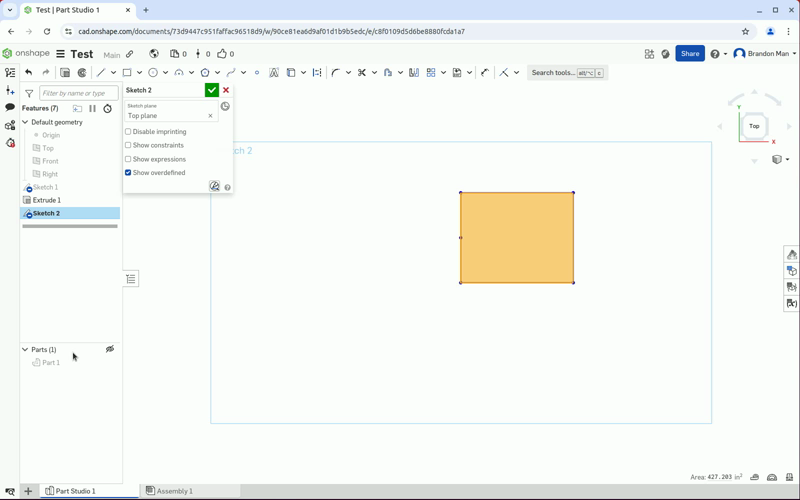
key(shift+e)
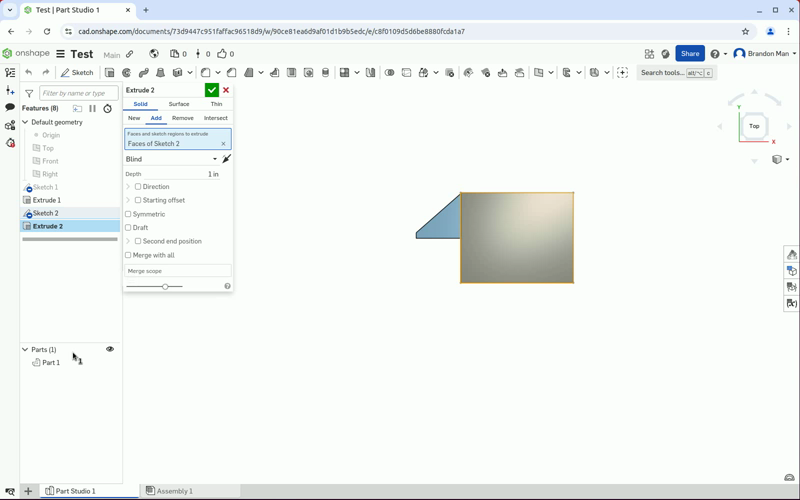
mouse_move(143, 106)
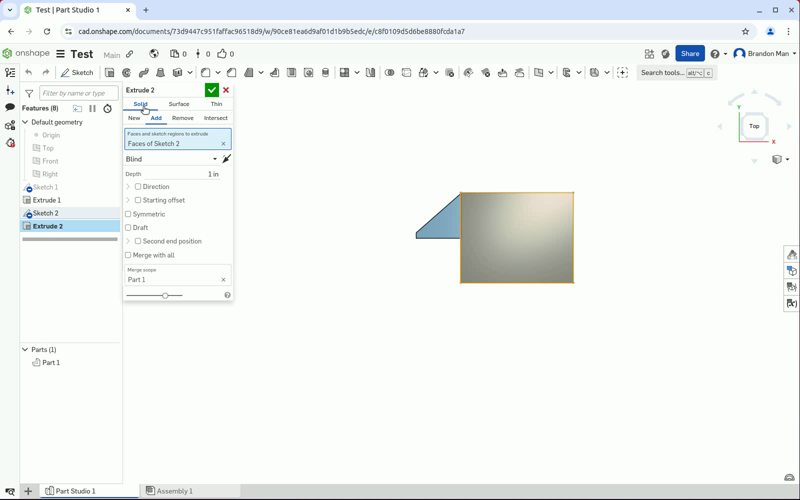
click(143, 106)
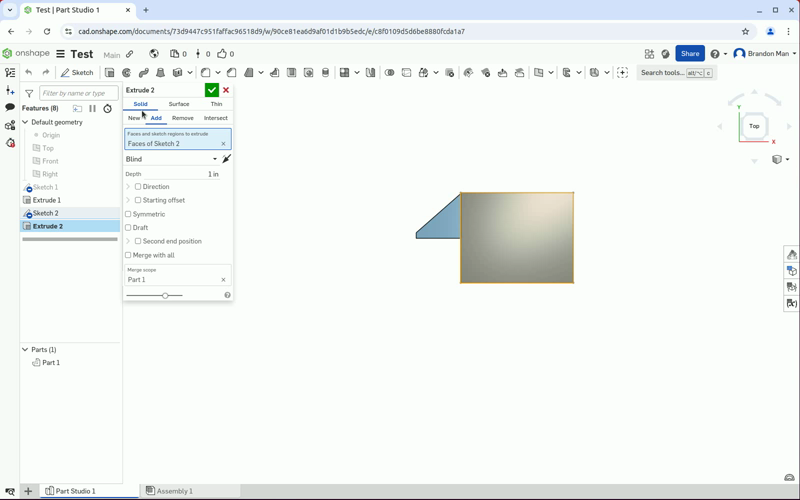
mouse_move(137, 120)
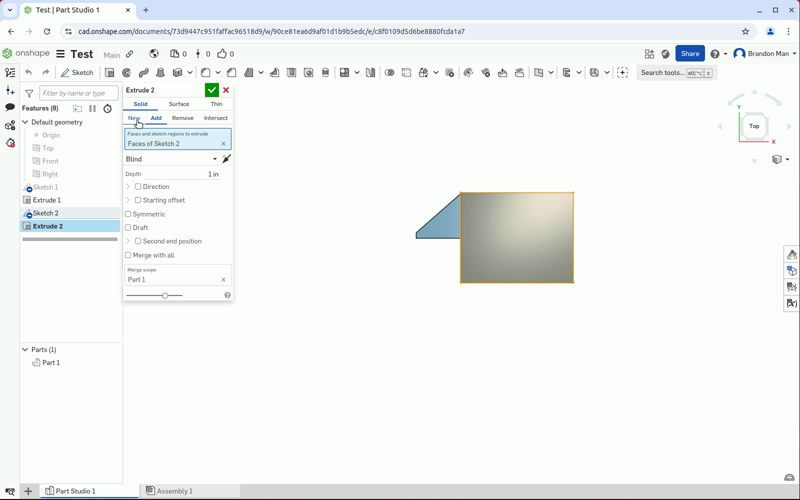
click(137, 120)
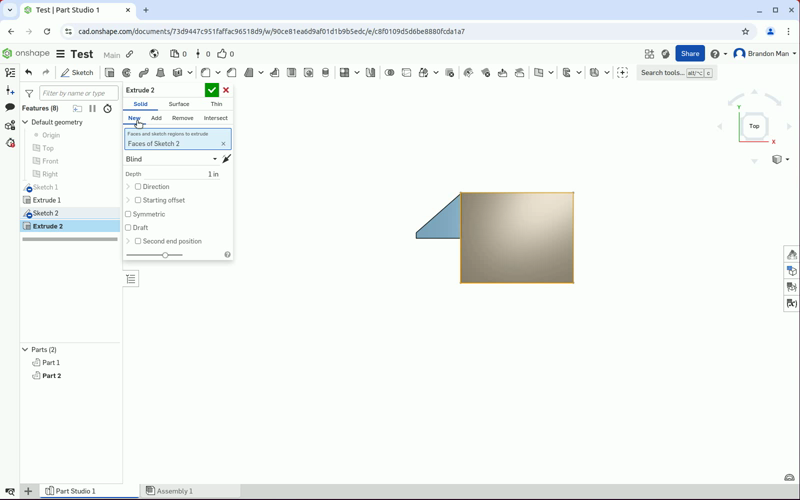
key(tab, 4)
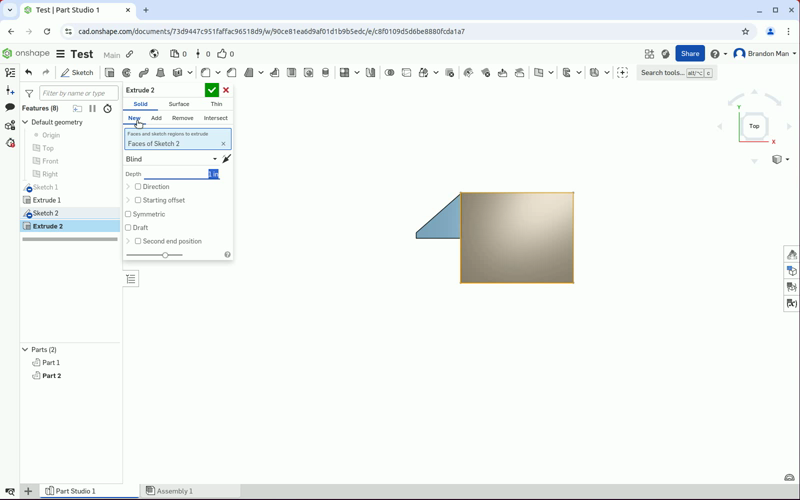
text(0.241)
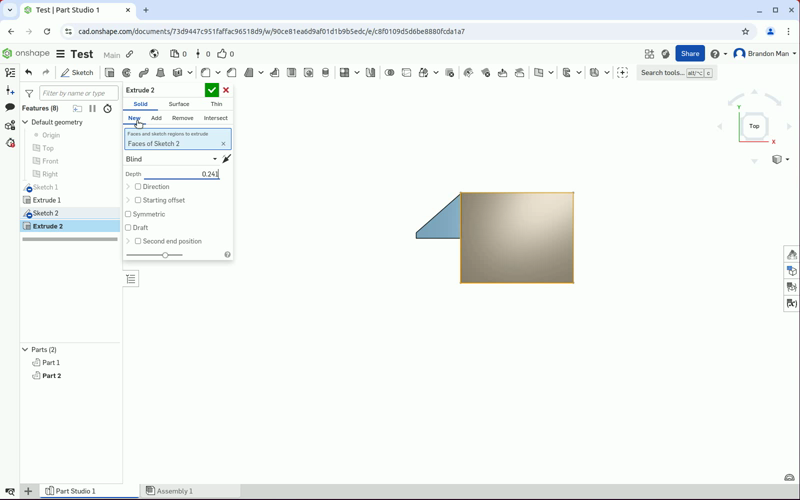
key(enter)
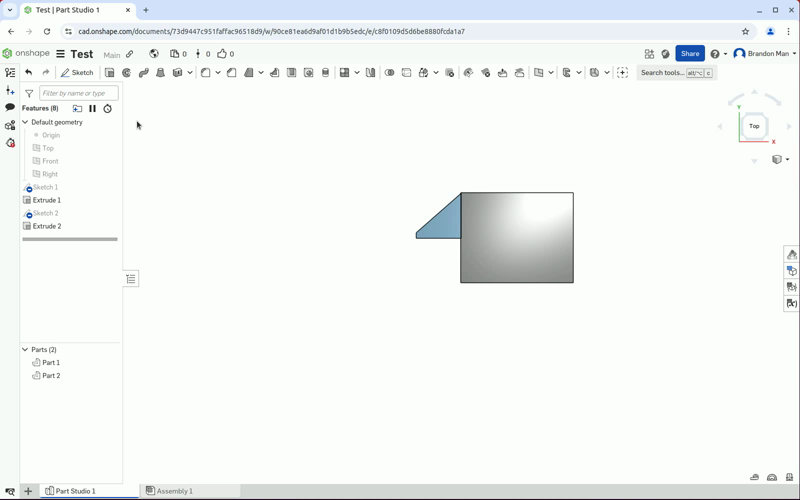
key(shift+h)
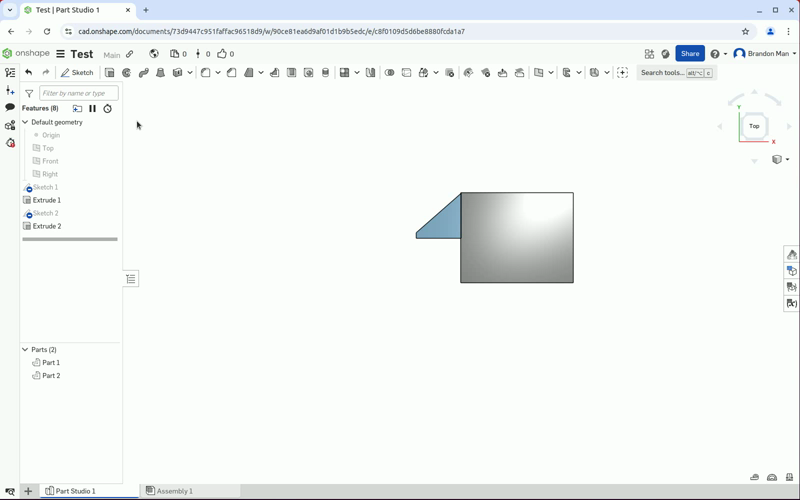
key(shift+h)
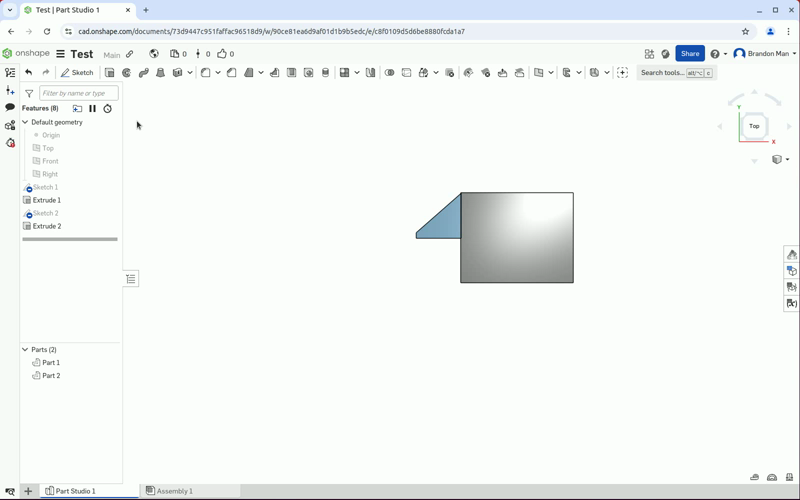
mouse_move(73, 189)
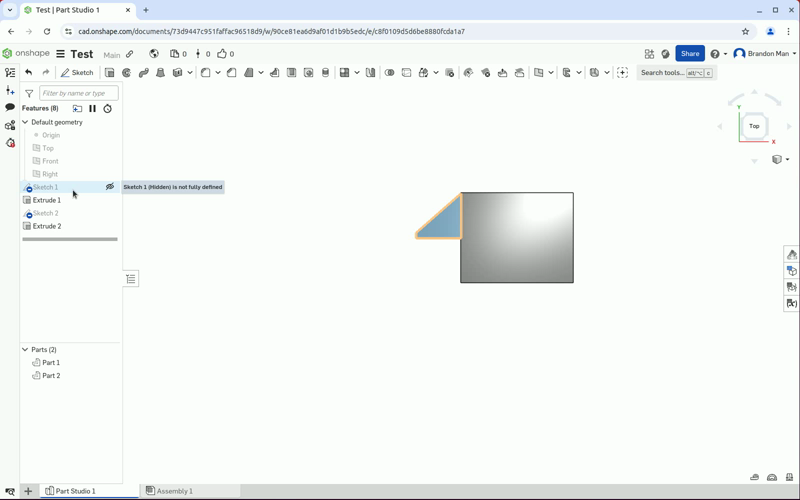
click(73, 189)
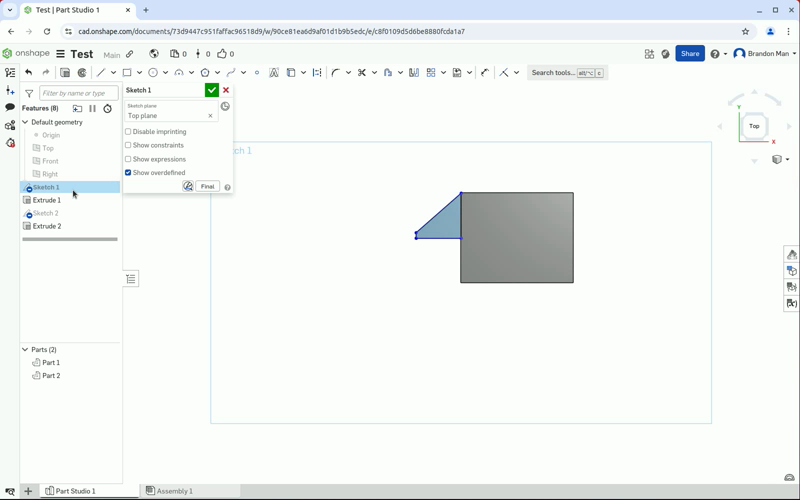
mouse_move(229, 92)
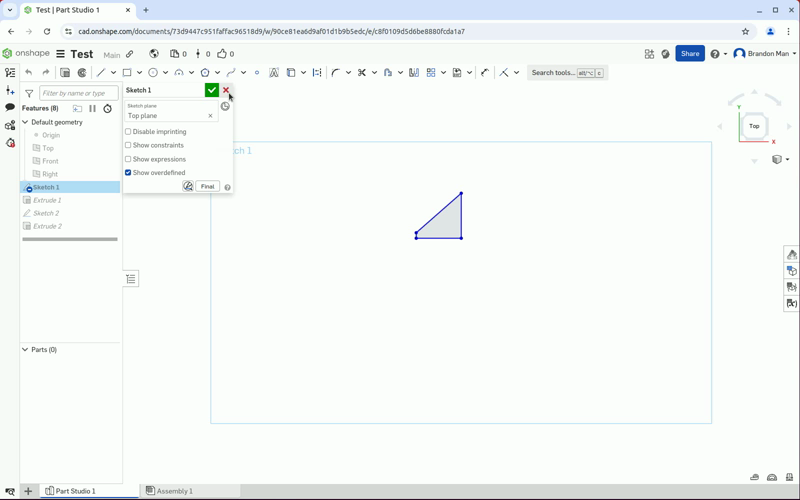
click(229, 92)
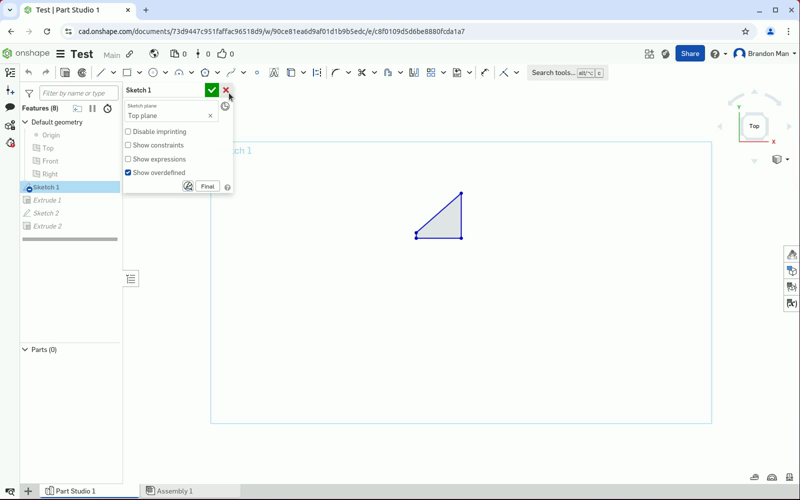
key(shift+s)
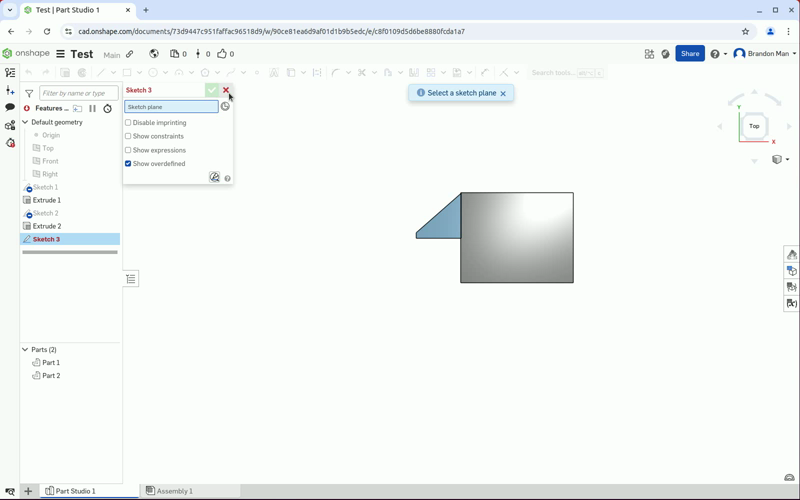
mouse_move(73, 150)
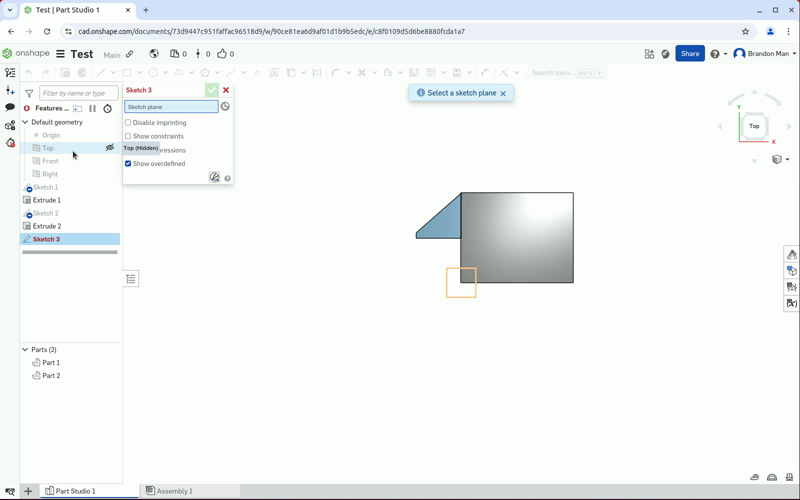
click(73, 150)
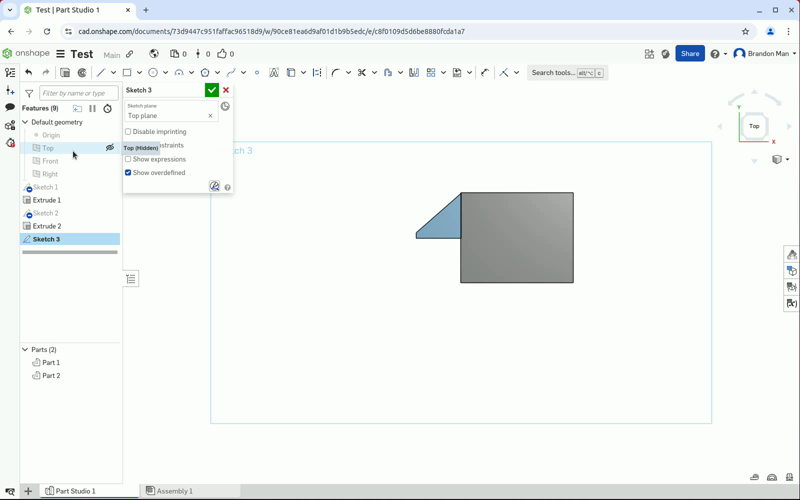
mouse_move(73, 352)
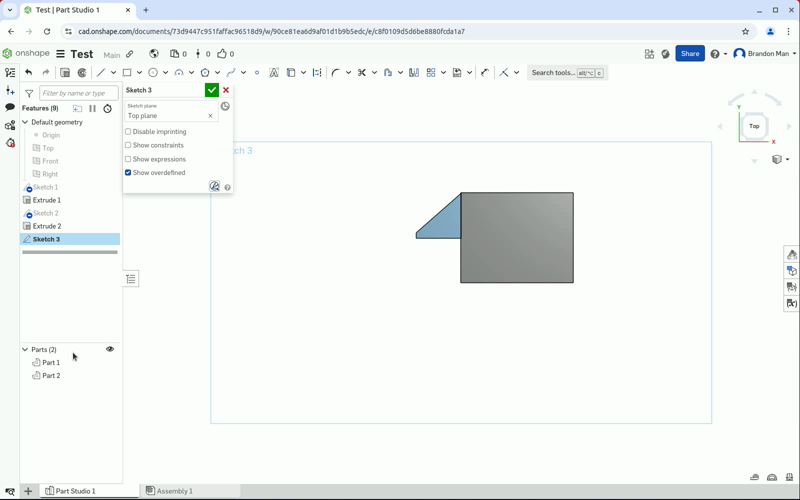
key(y)
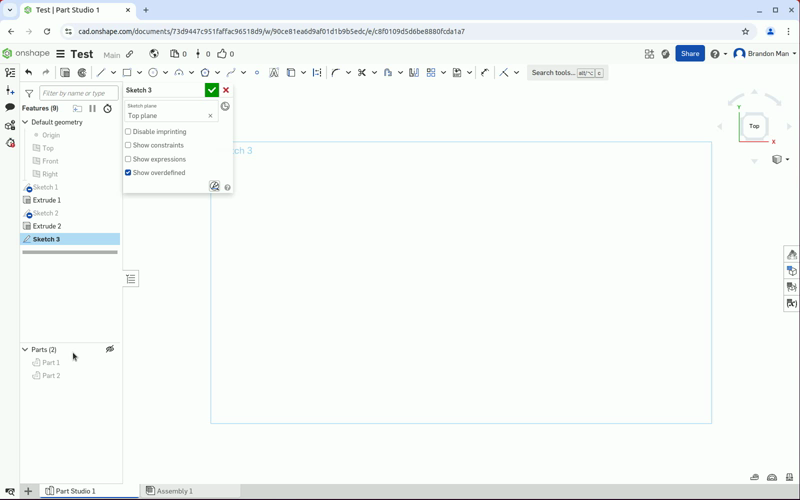
key(l)
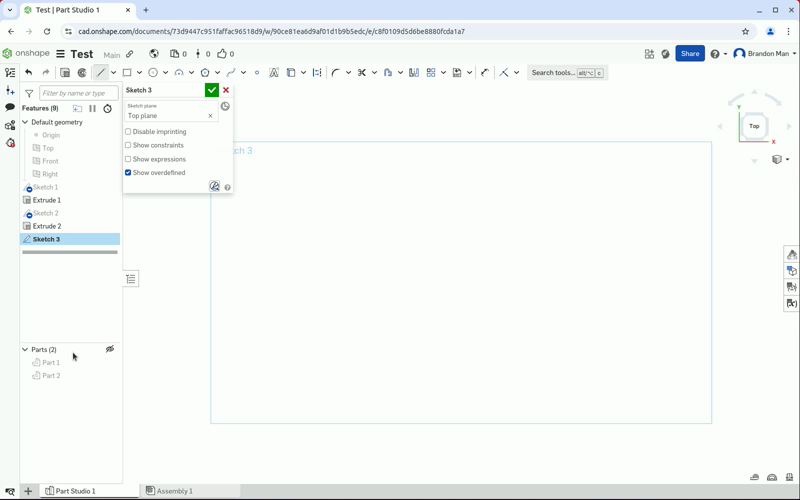
key_down(shift)
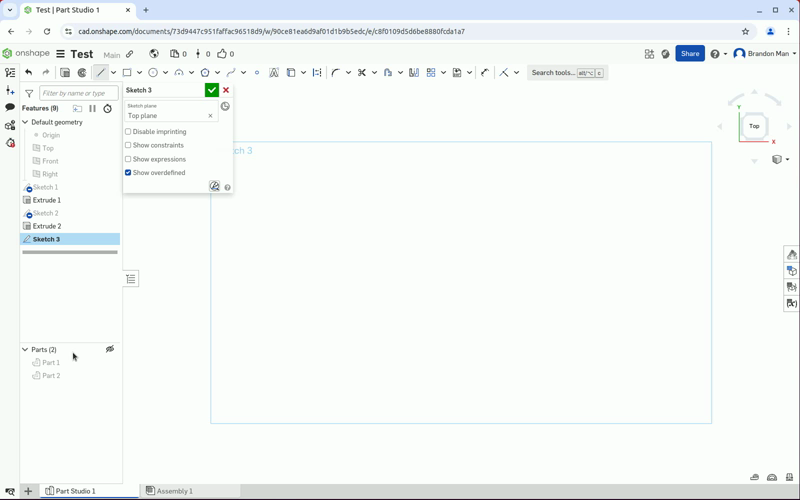
mouse_move(416, 243)
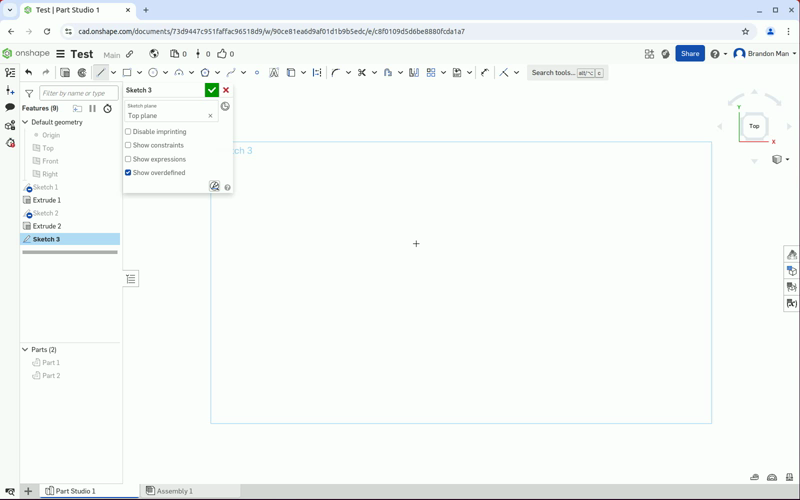
click(416, 243)
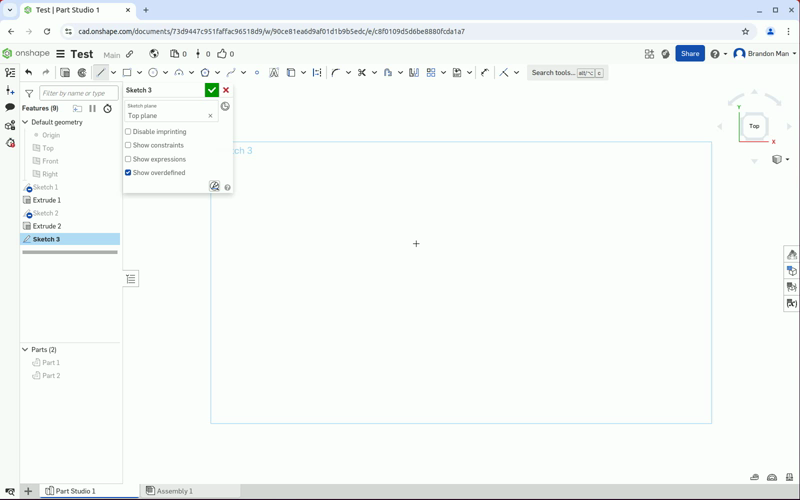
key_up(shift)
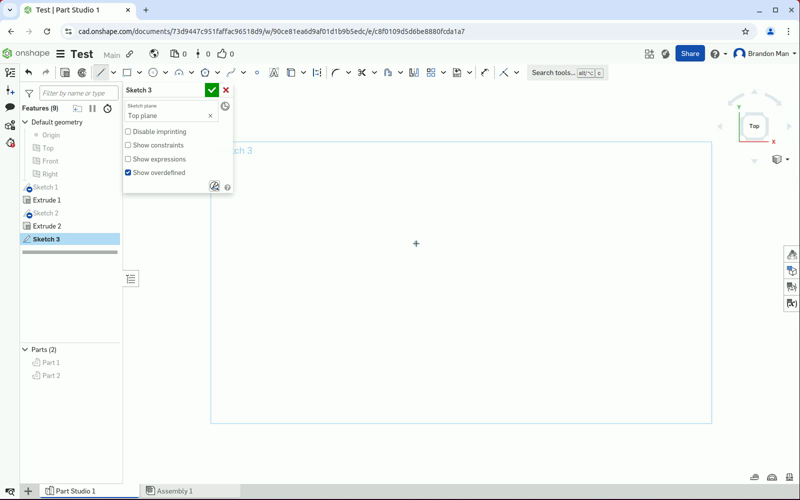
key_down(shift)
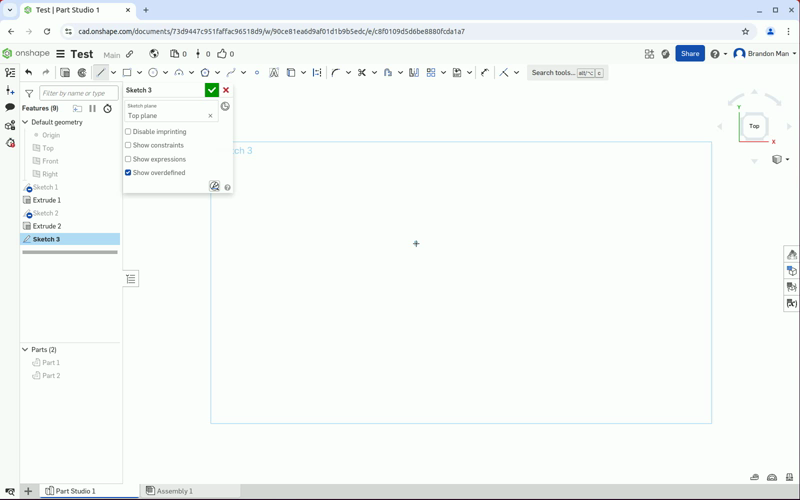
mouse_move(461, 282)
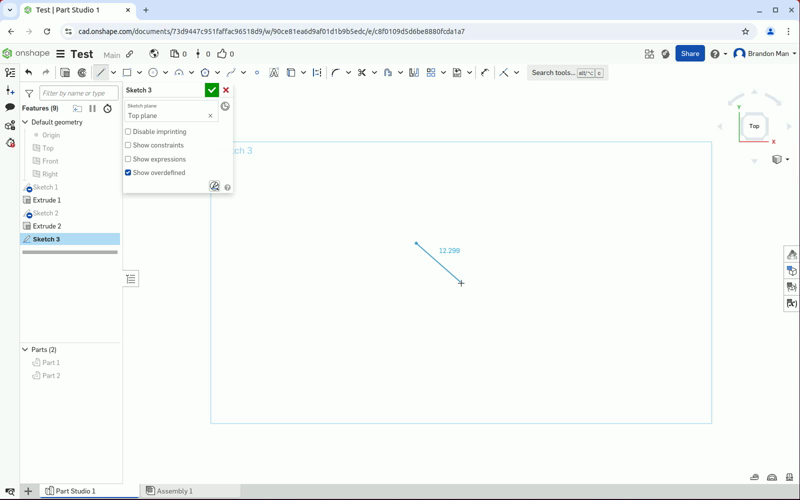
click(461, 282)
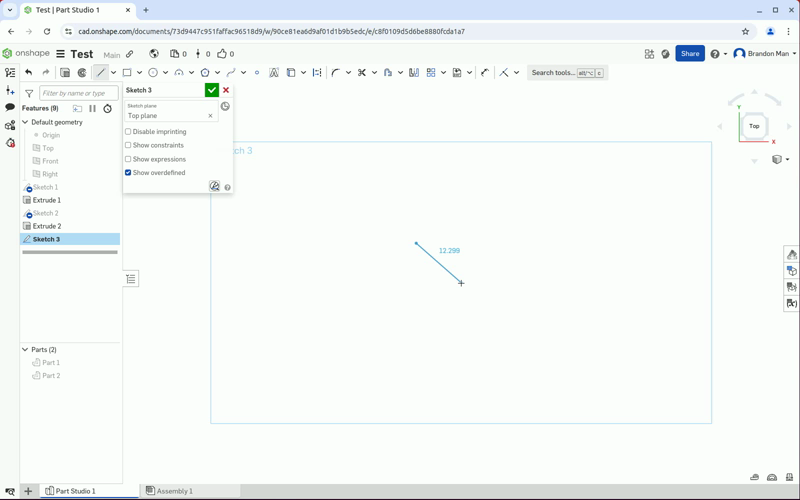
key_up(shift)
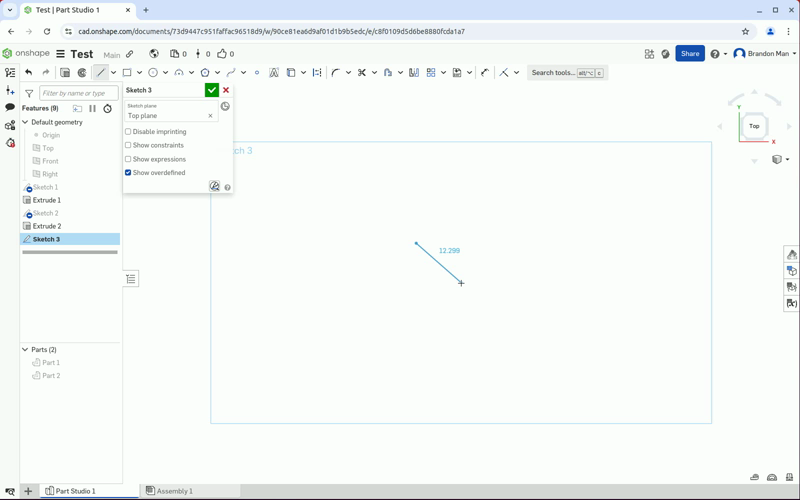
key_down(shift)
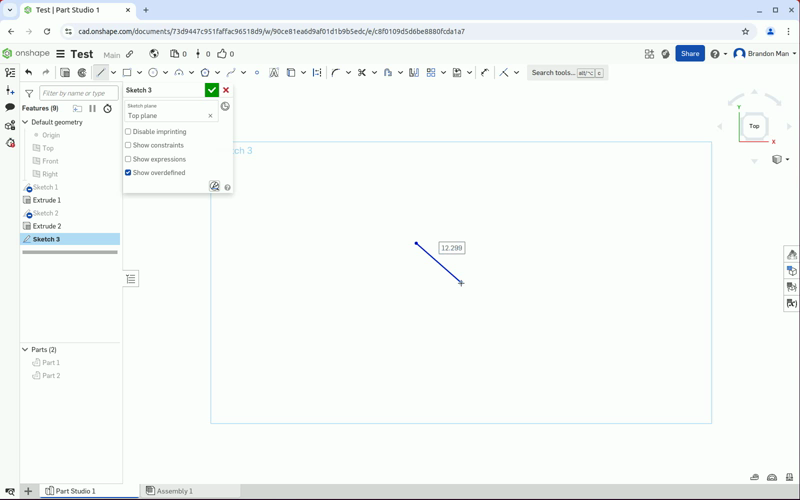
mouse_move(491, 282)
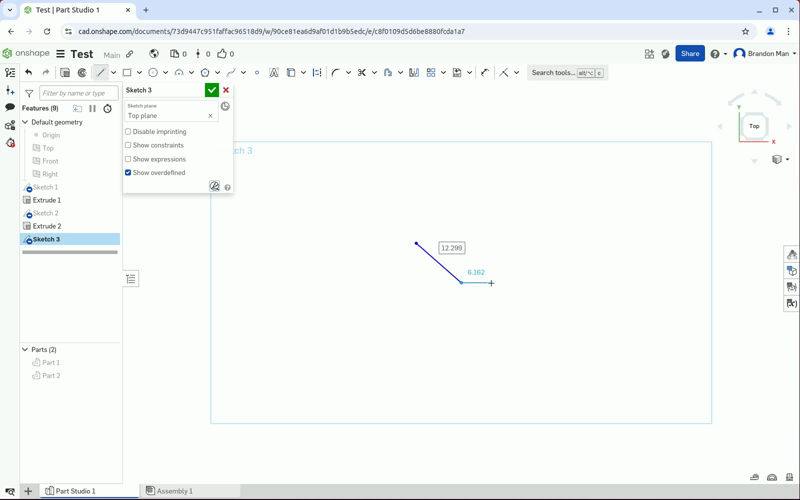
mouse_move(461, 237)
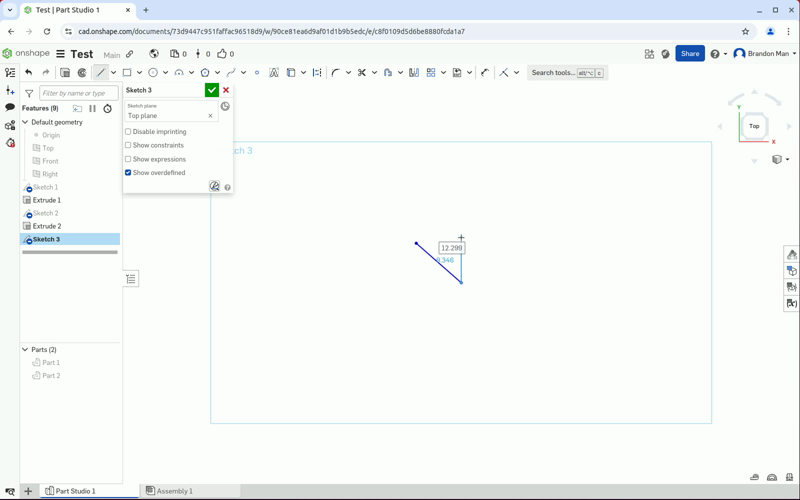
click(461, 237)
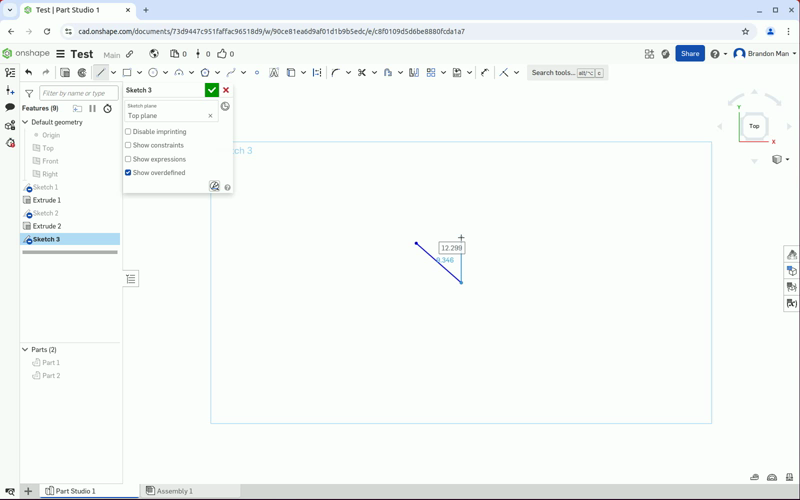
key_up(shift)
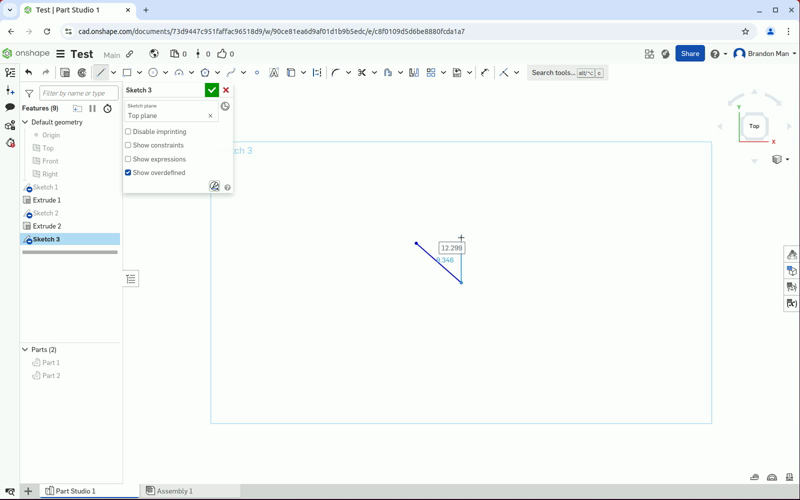
key_down(shift)
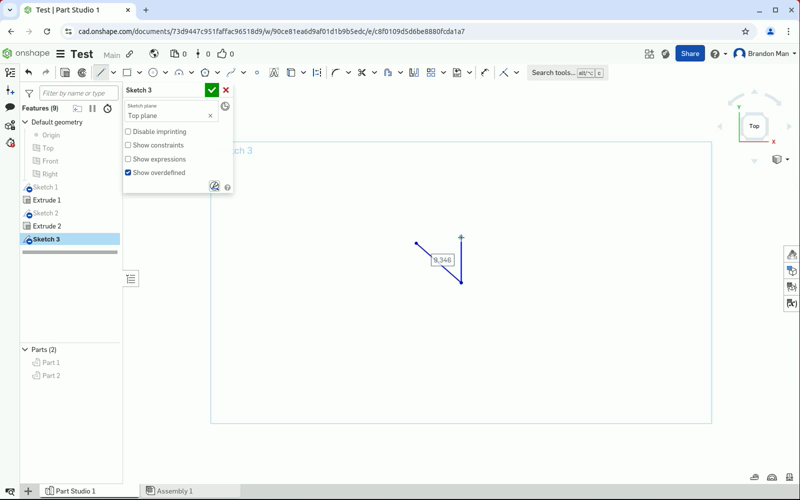
mouse_move(491, 237)
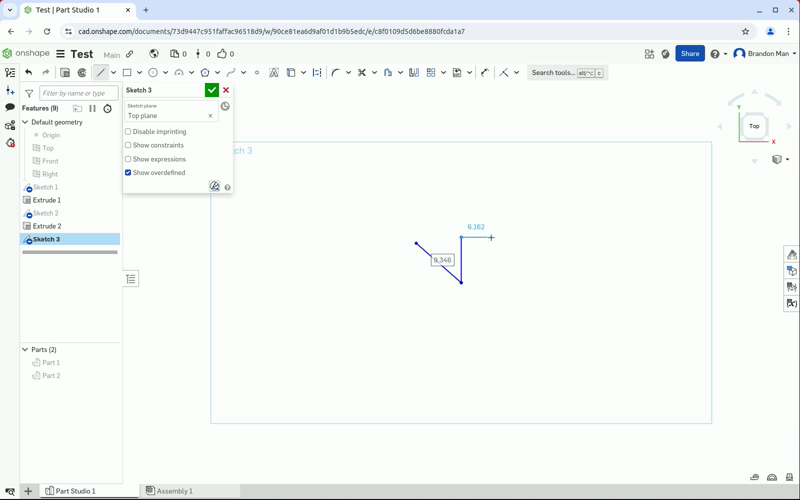
mouse_move(416, 237)
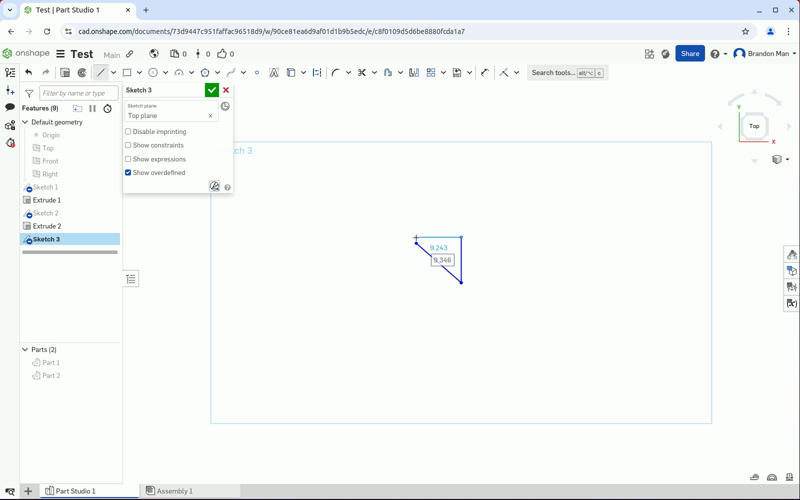
click(416, 237)
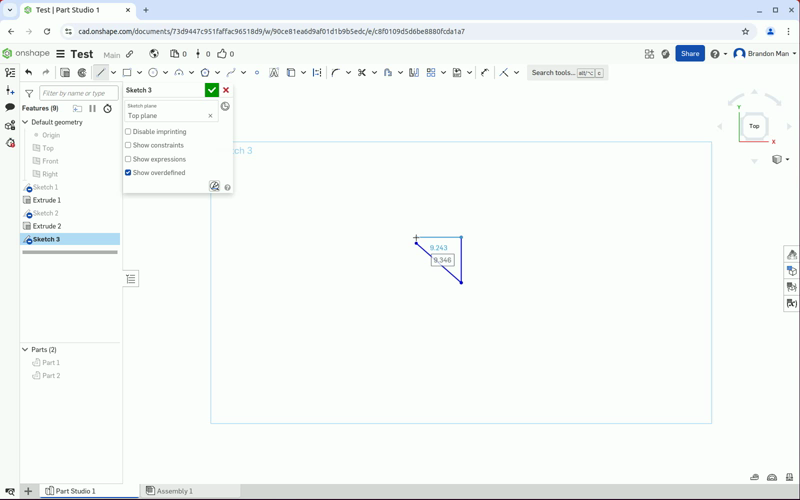
key_up(shift)
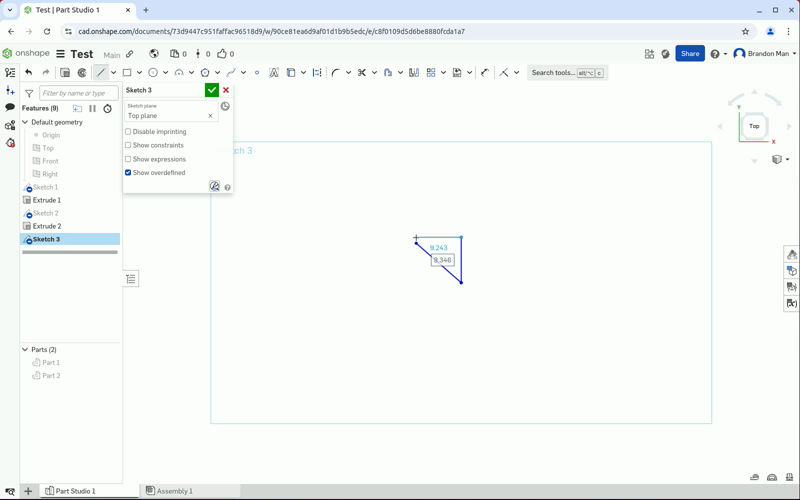
mouse_move(446, 237)
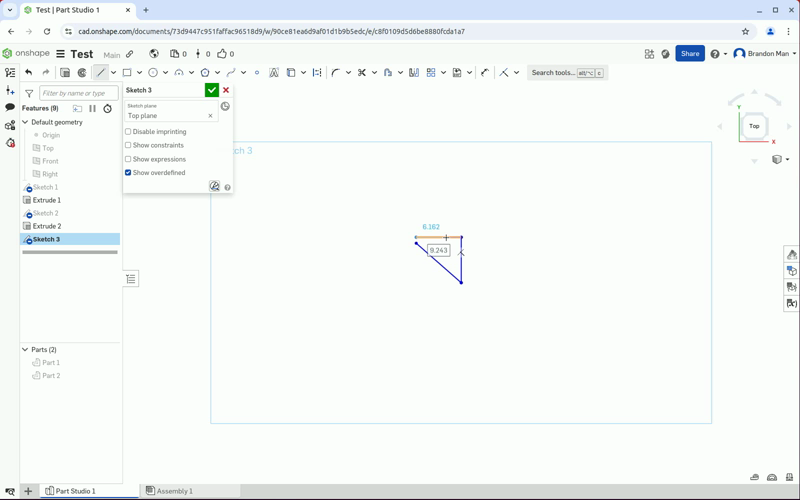
key_down(shift)
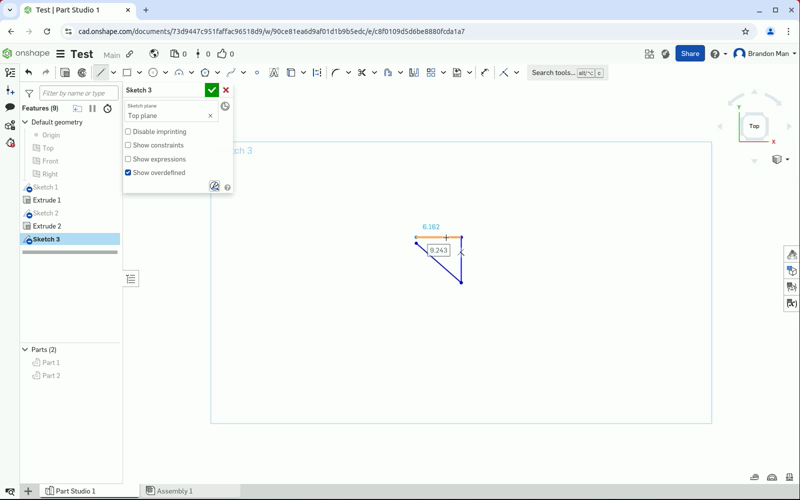
mouse_move(416, 243)
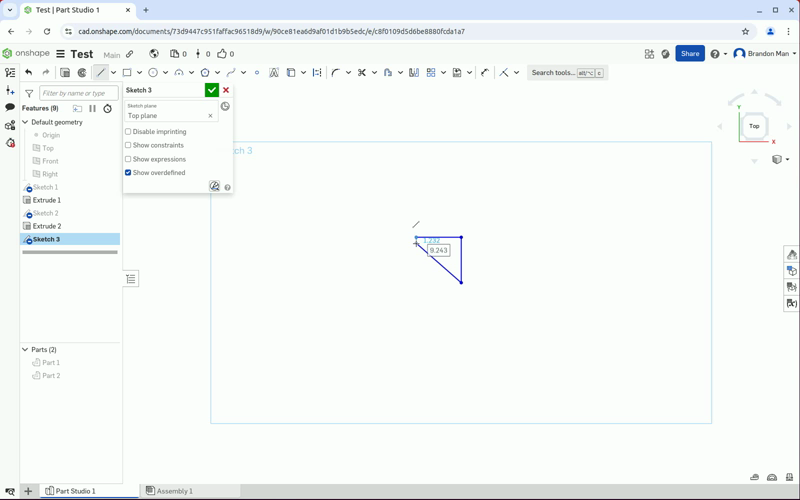
scroll(6)
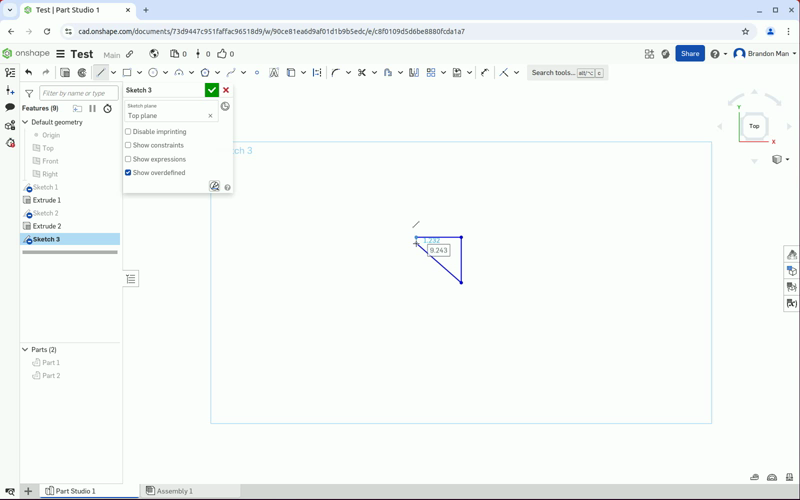
scroll(6)
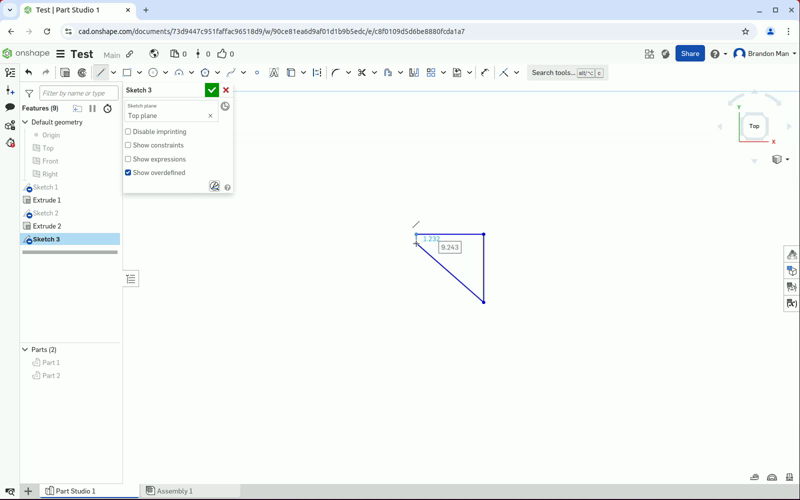
scroll(6)
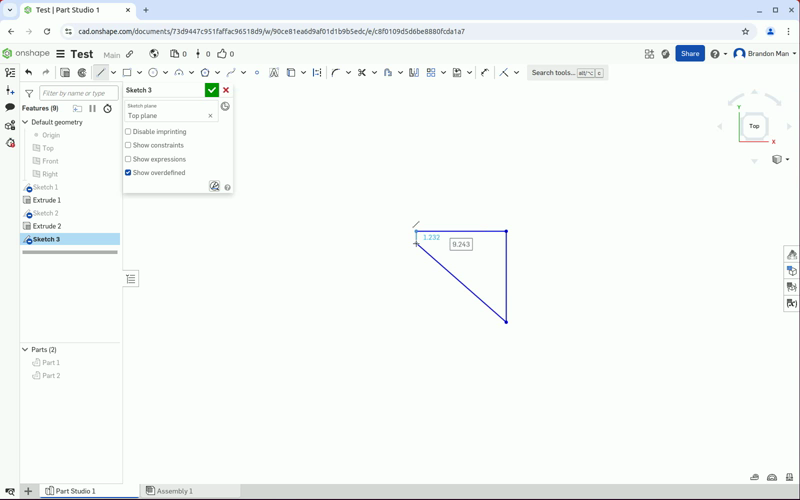
scroll(6)
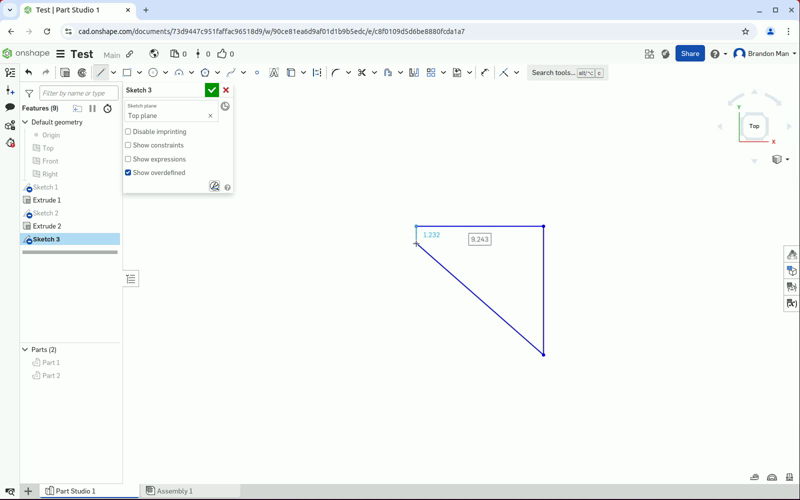
scroll(6)
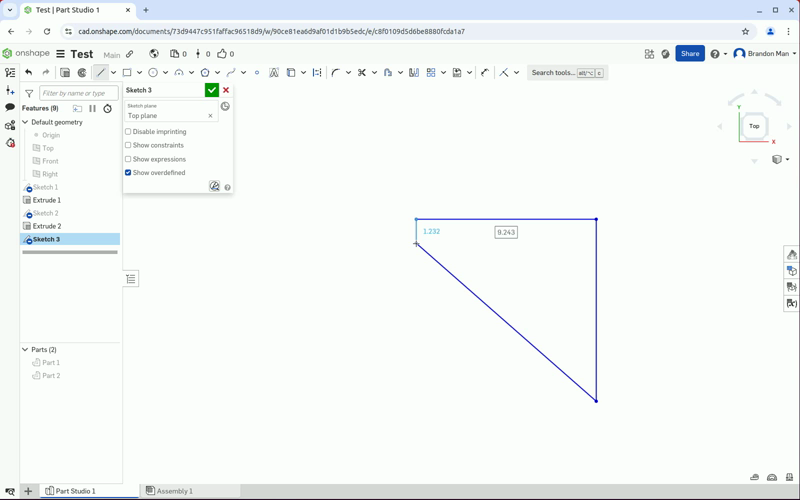
scroll(6)
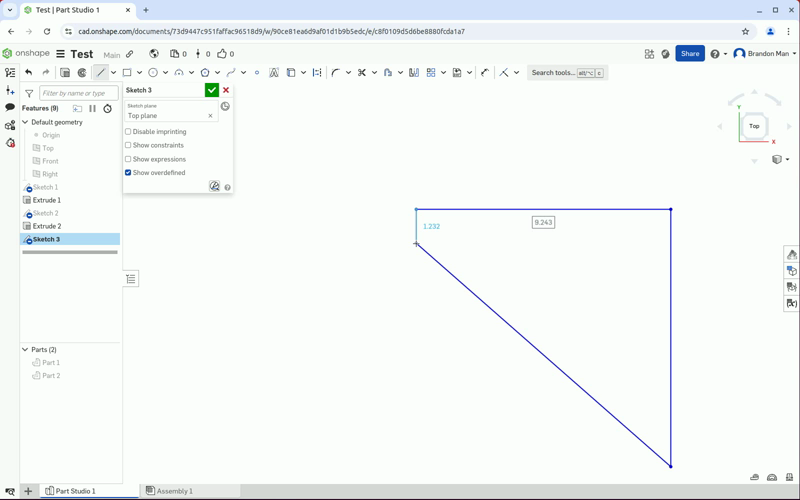
scroll(6)
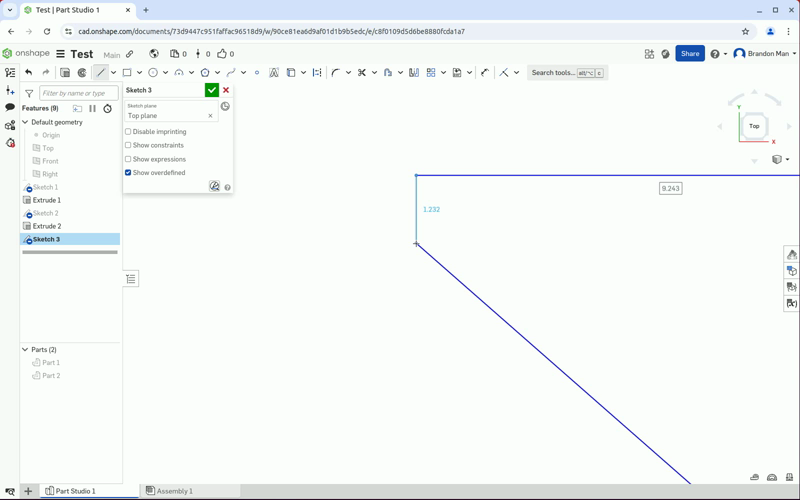
key_up(shift)
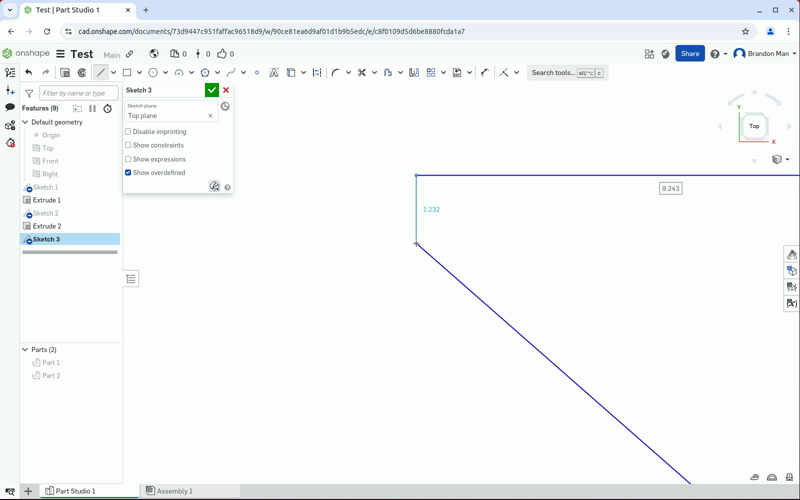
click(416, 243)
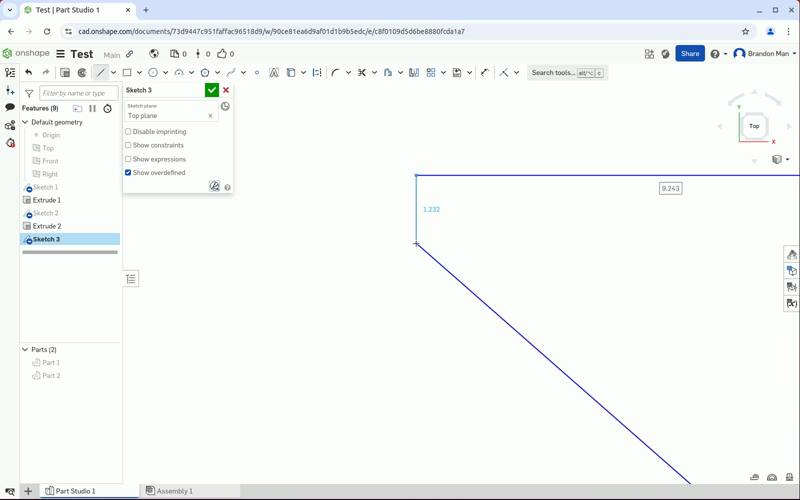
scroll(-6)
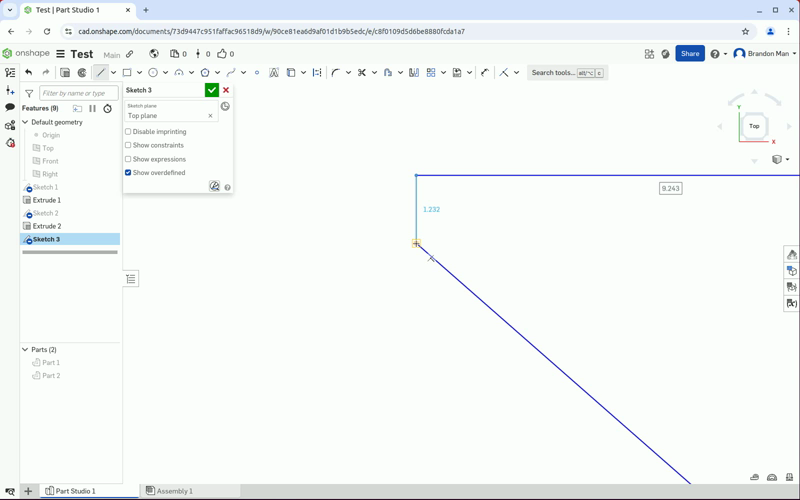
scroll(-6)
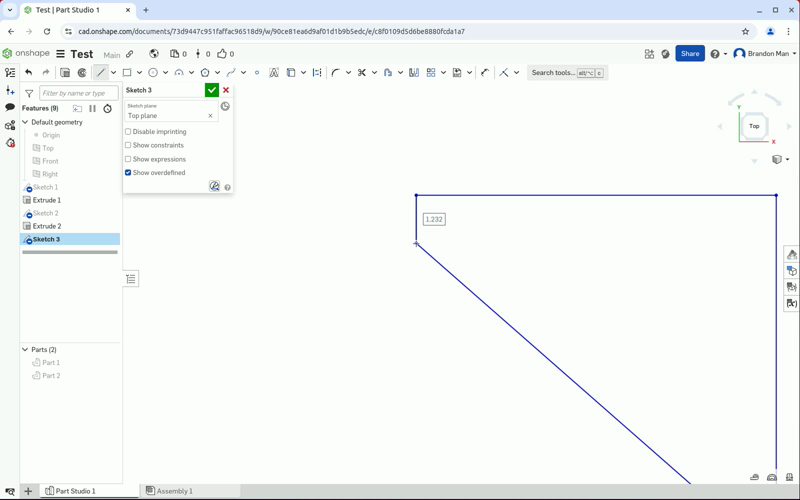
scroll(-6)
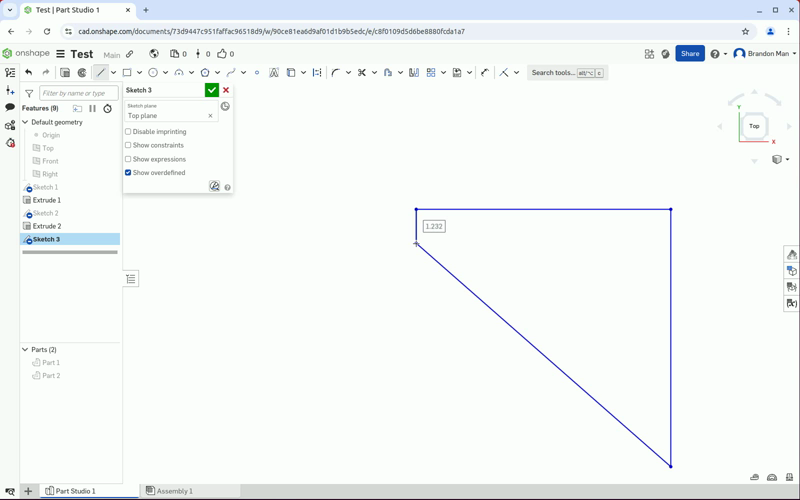
scroll(-6)
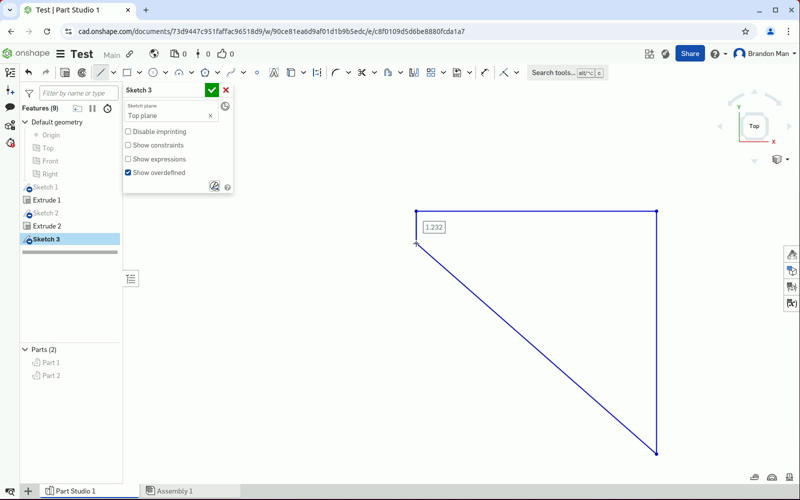
scroll(-6)
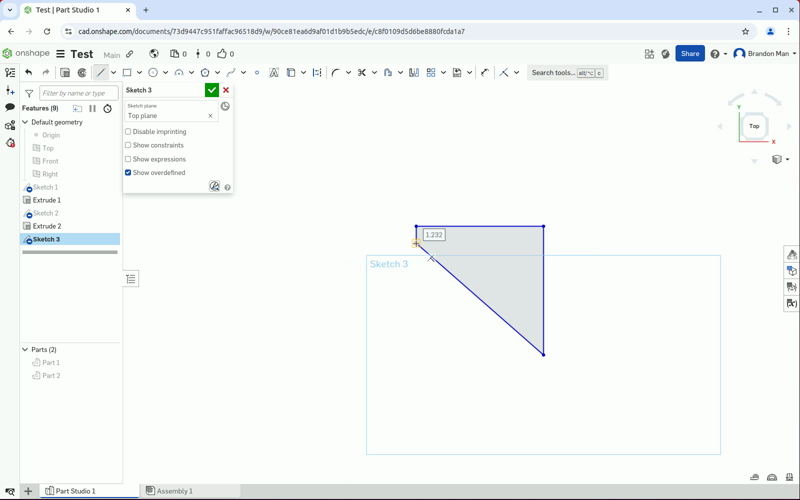
scroll(-6)
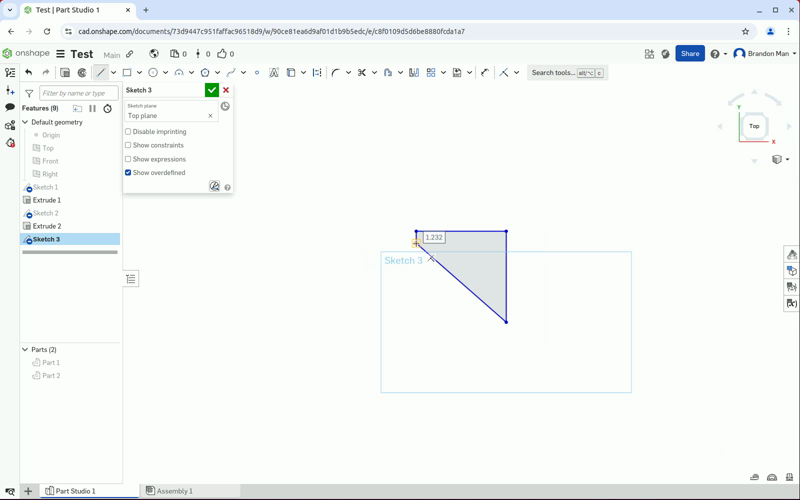
scroll(-6)
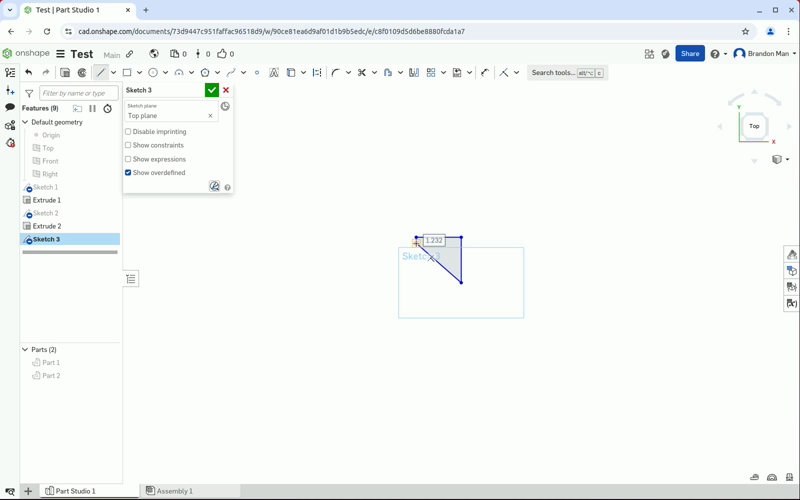
key(esc)
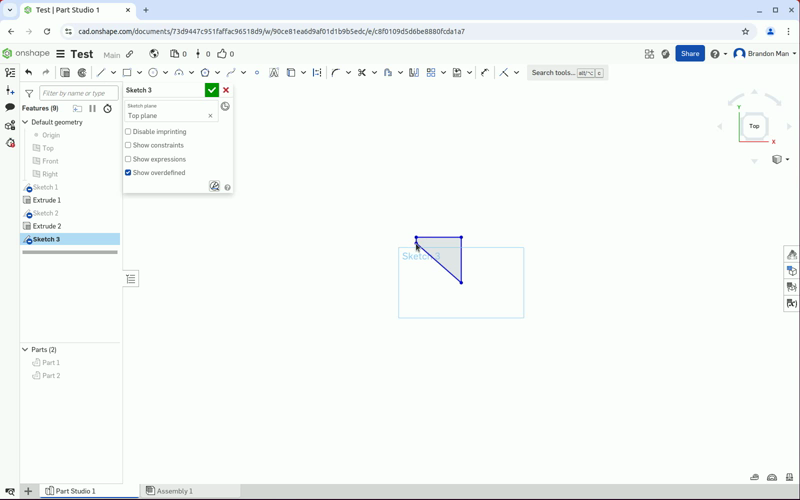
mouse_move(444, 243)
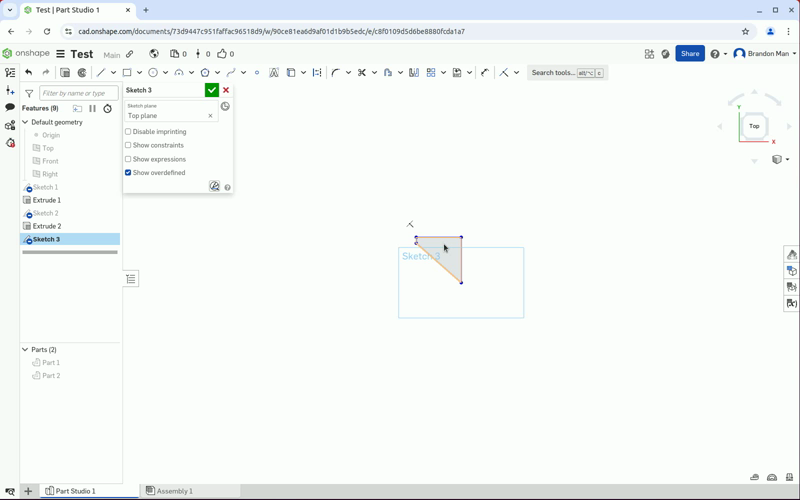
scroll(6)
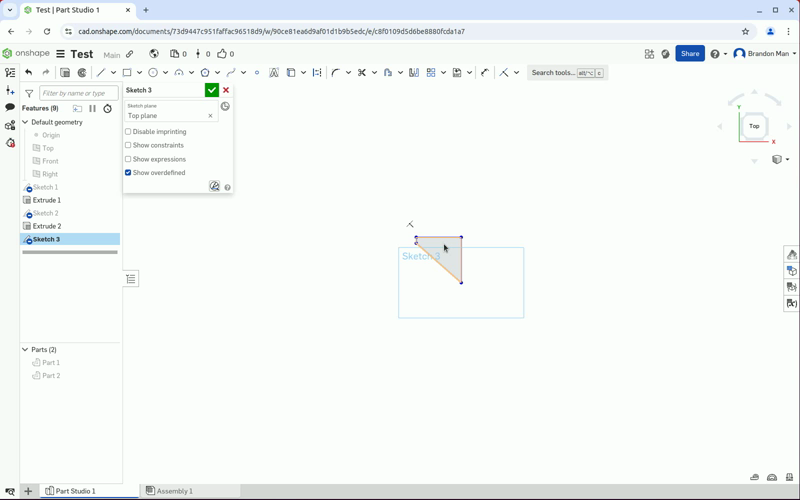
scroll(6)
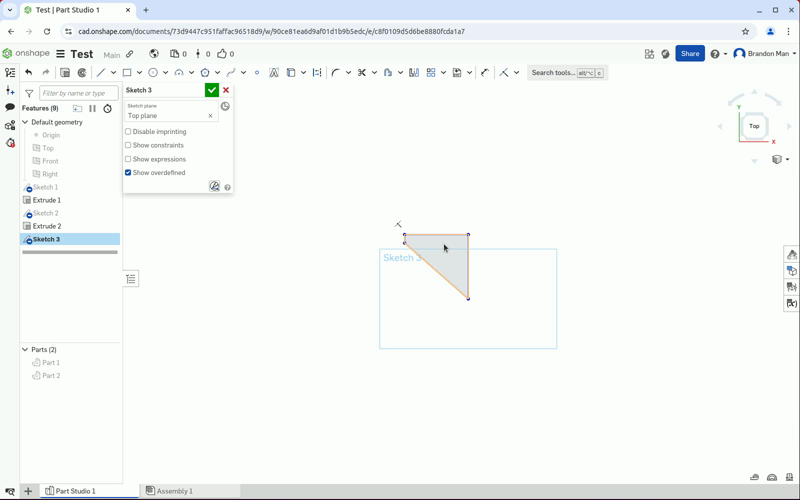
scroll(6)
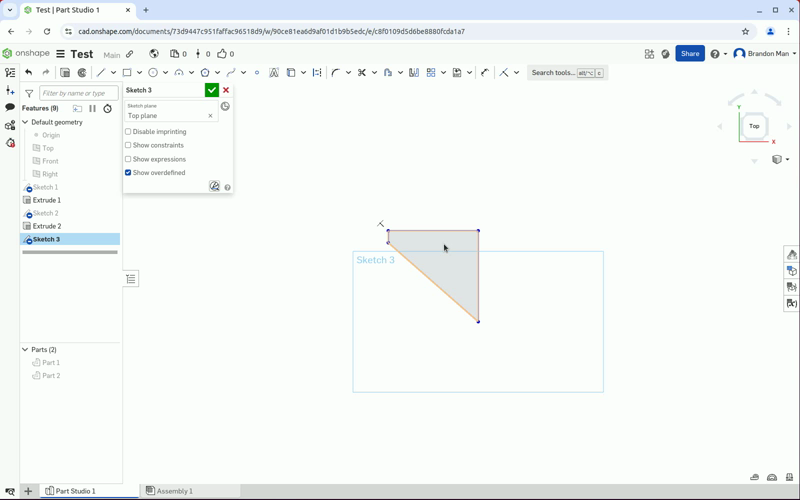
scroll(6)
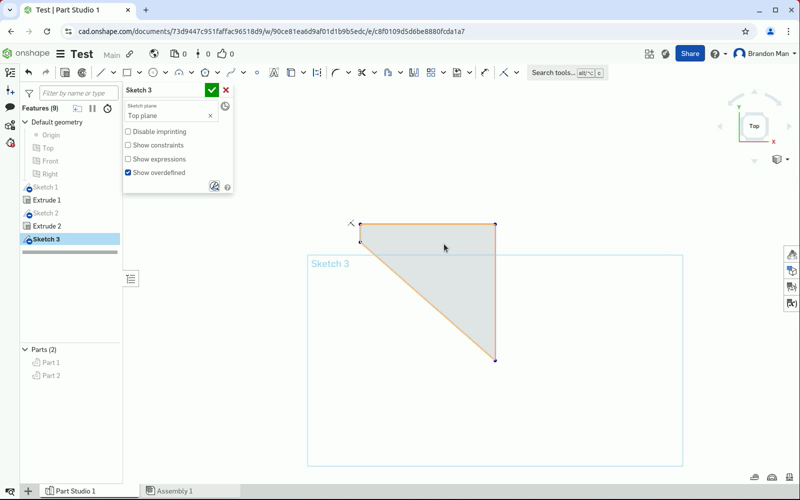
scroll(6)
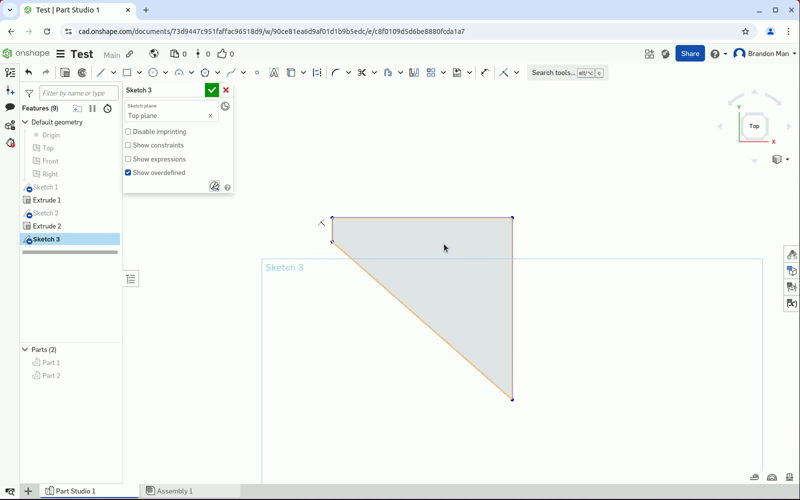
scroll(6)
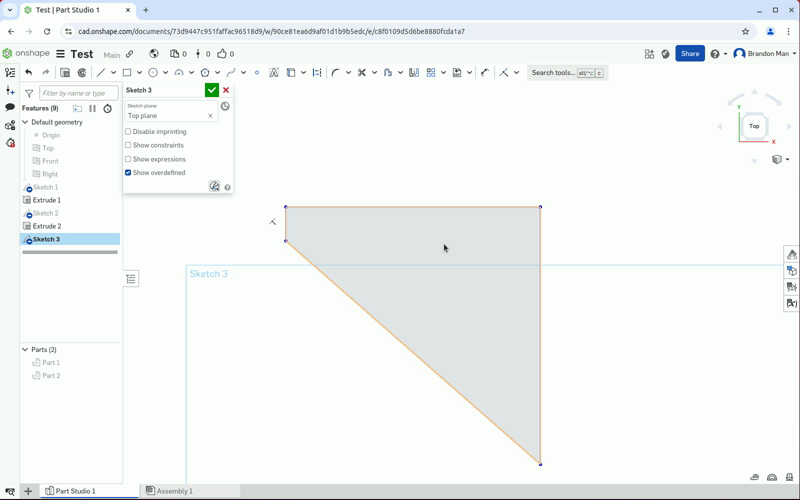
scroll(6)
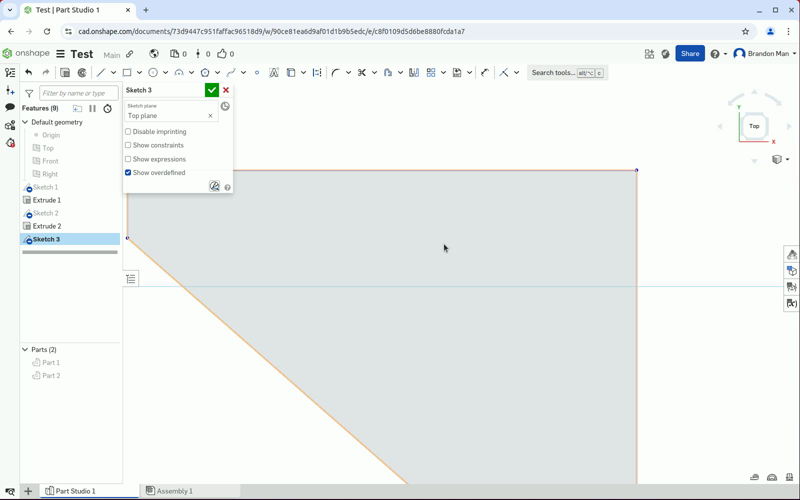
click(444, 243)
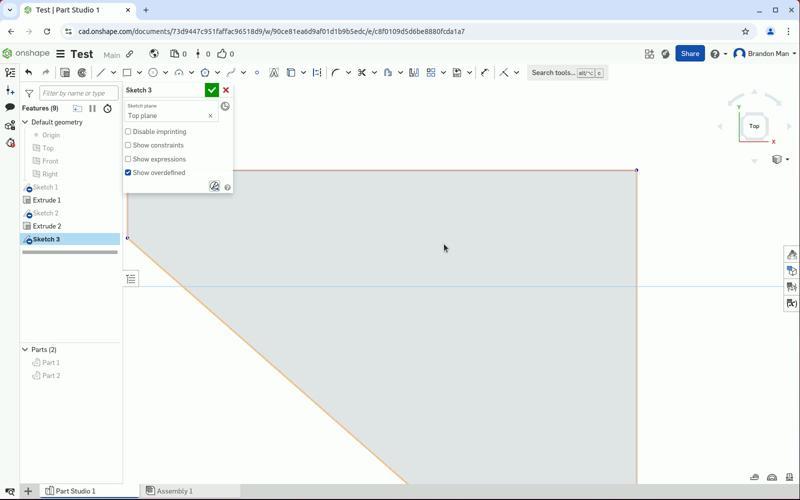
scroll(-6)
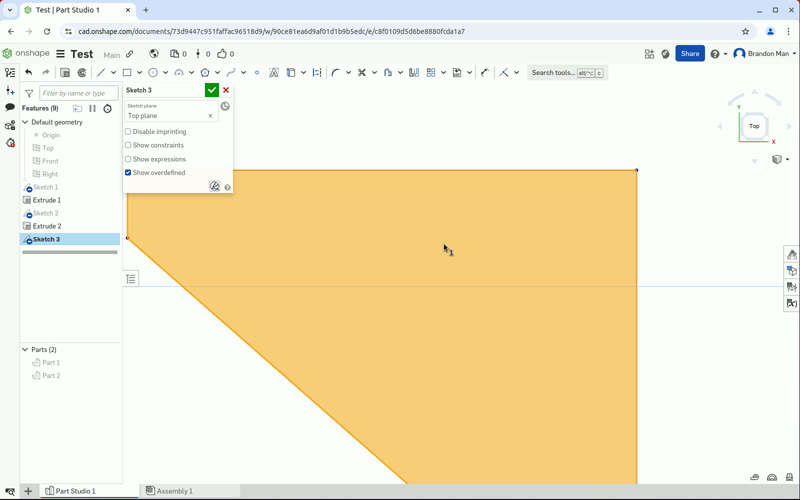
scroll(-6)
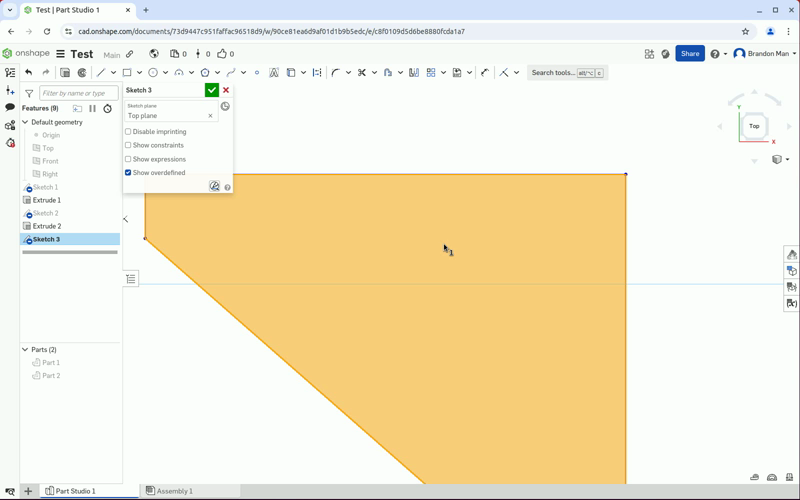
scroll(-6)
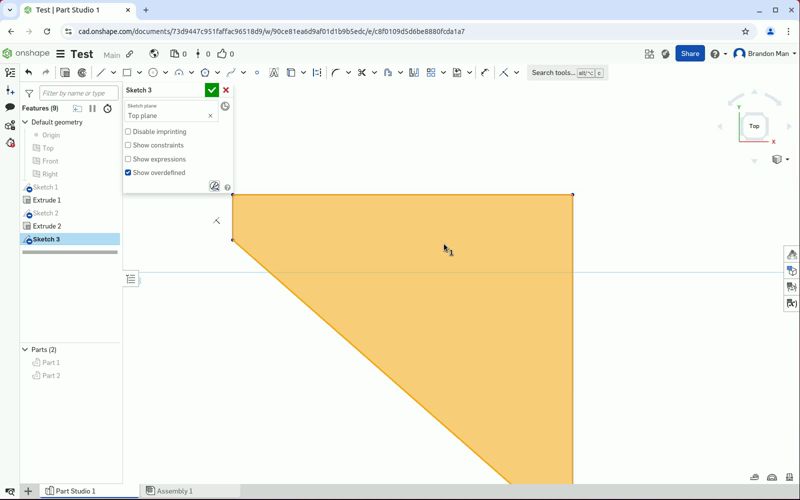
scroll(-6)
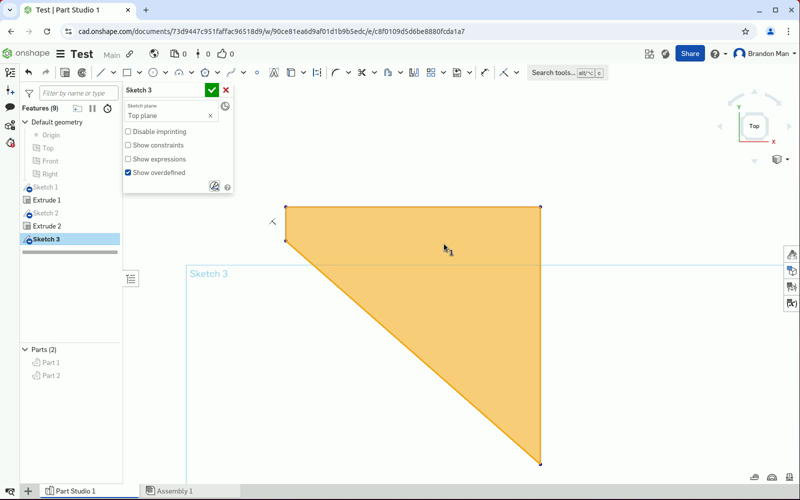
scroll(-6)
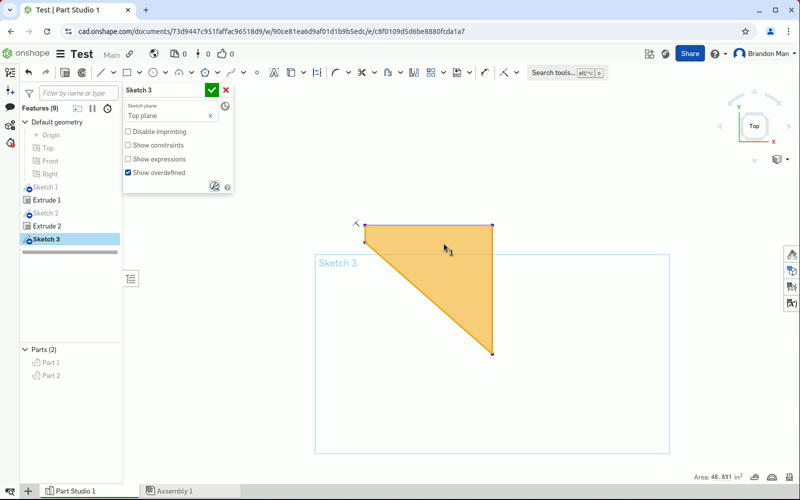
scroll(-6)
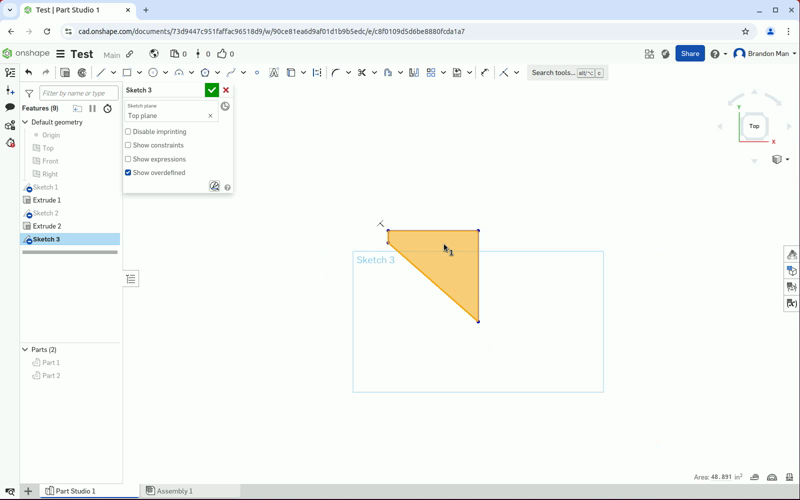
scroll(-6)
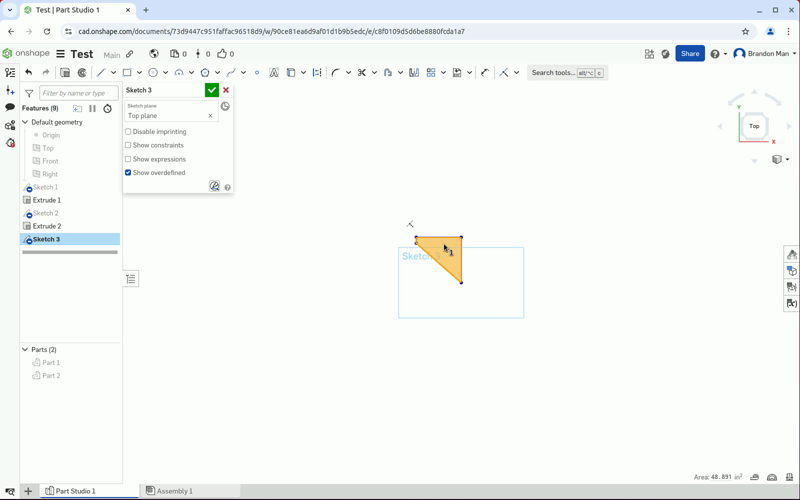
mouse_move(73, 352)
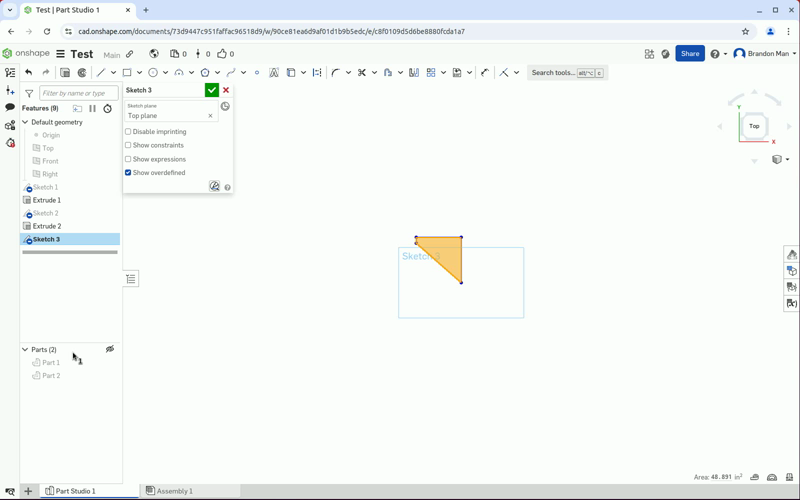
key(shift+y)
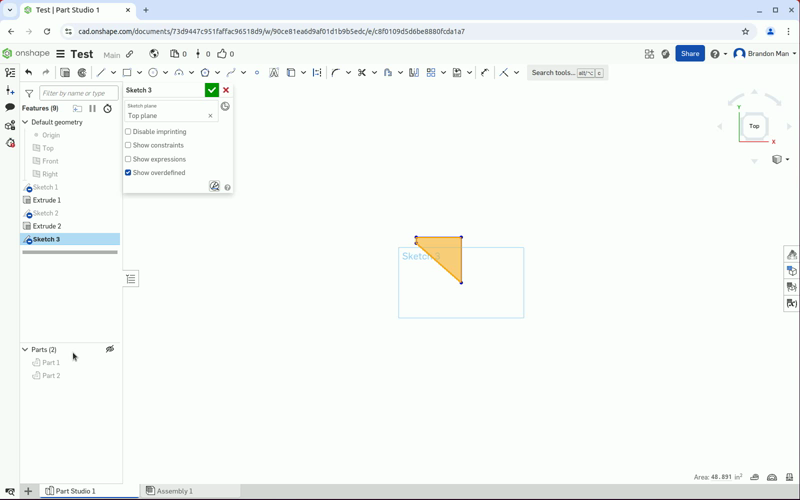
key(shift+e)
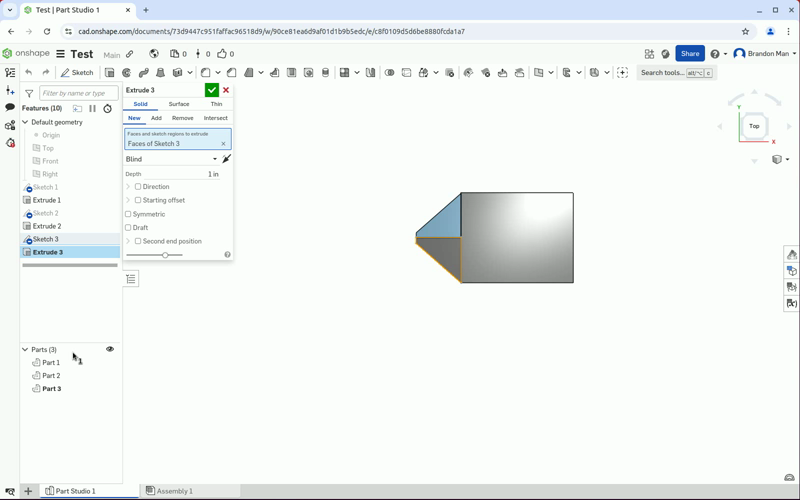
mouse_move(143, 106)
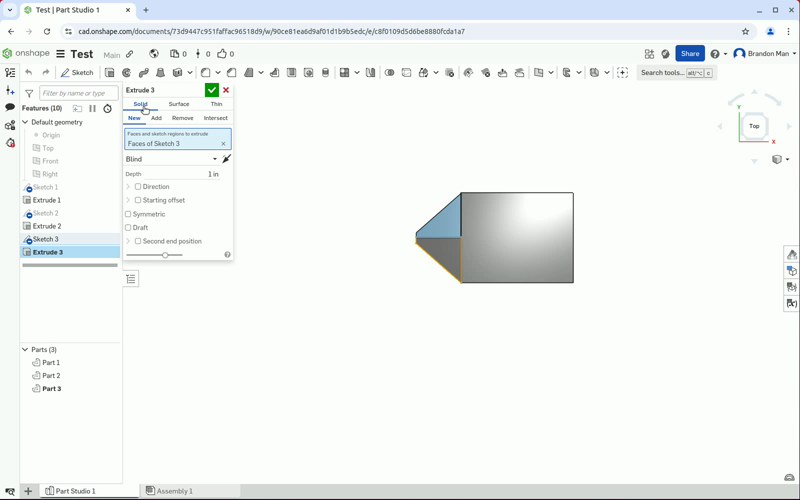
click(143, 106)
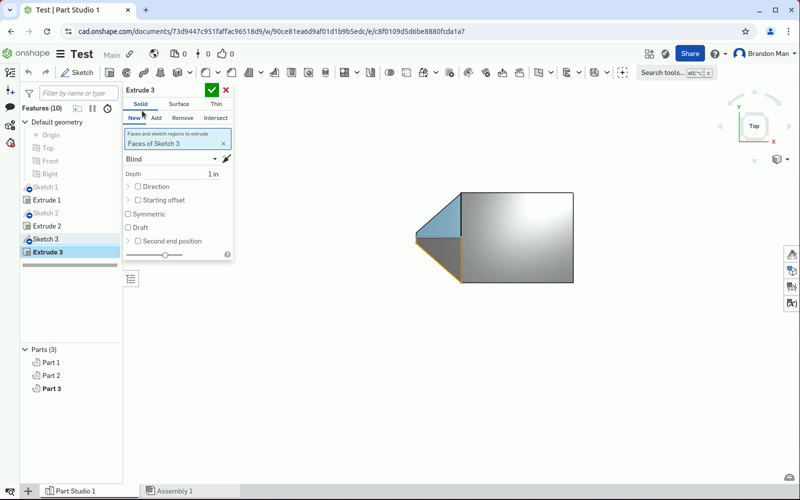
mouse_move(137, 120)
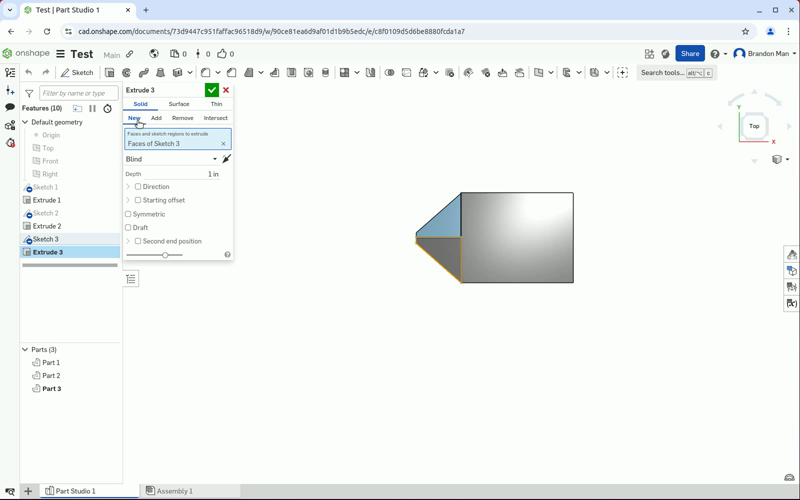
click(137, 120)
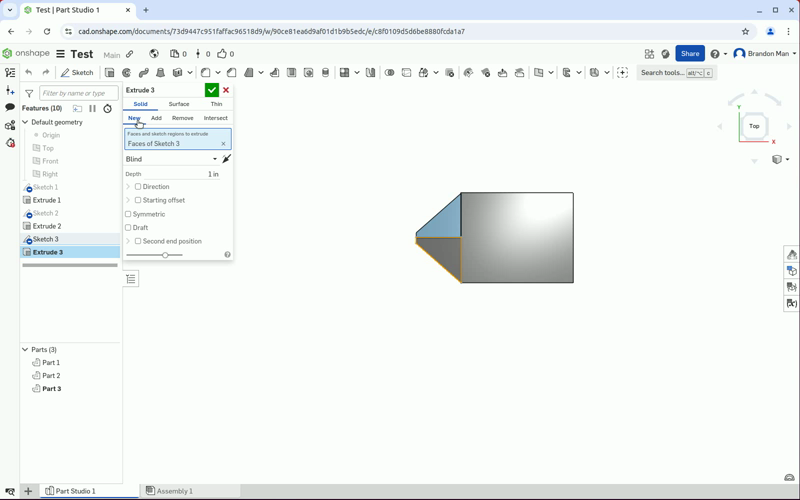
key(tab, 4)
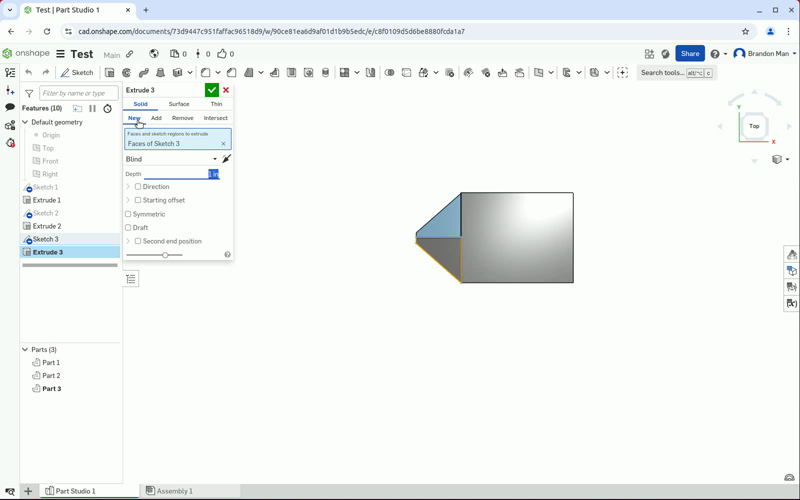
text(0.241)
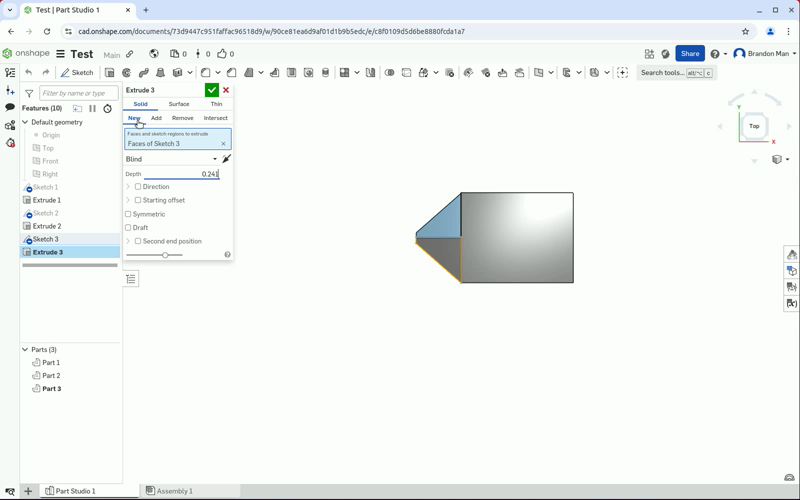
key(enter)
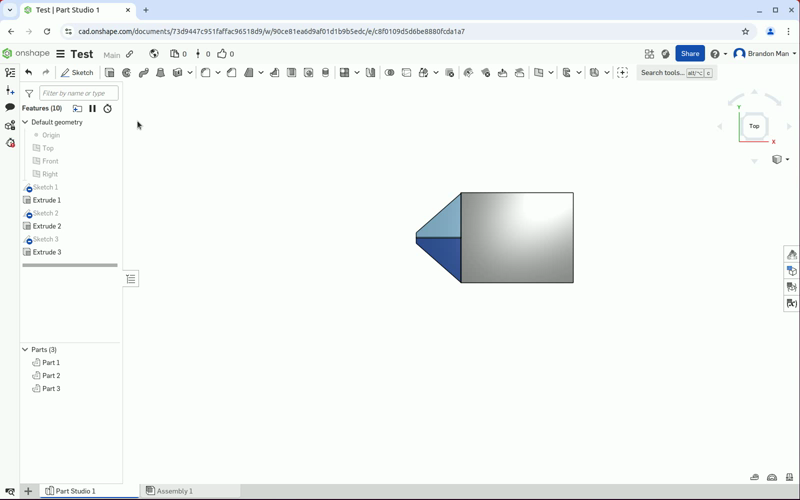
key(shift+h)
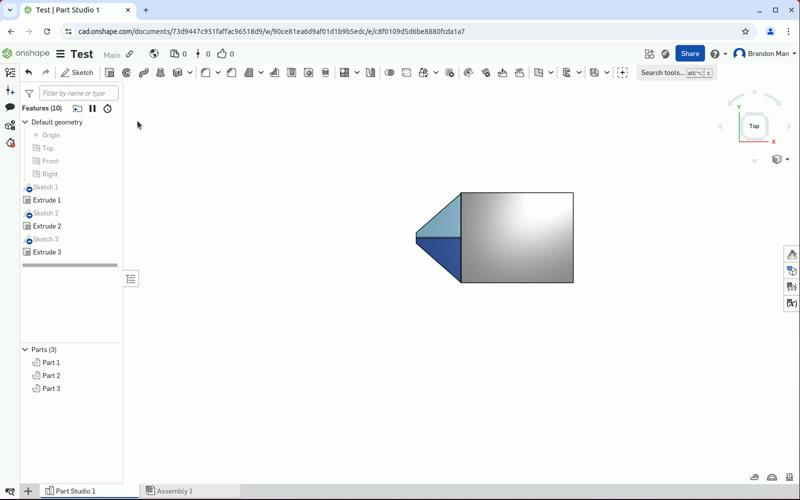
key(shift+h)
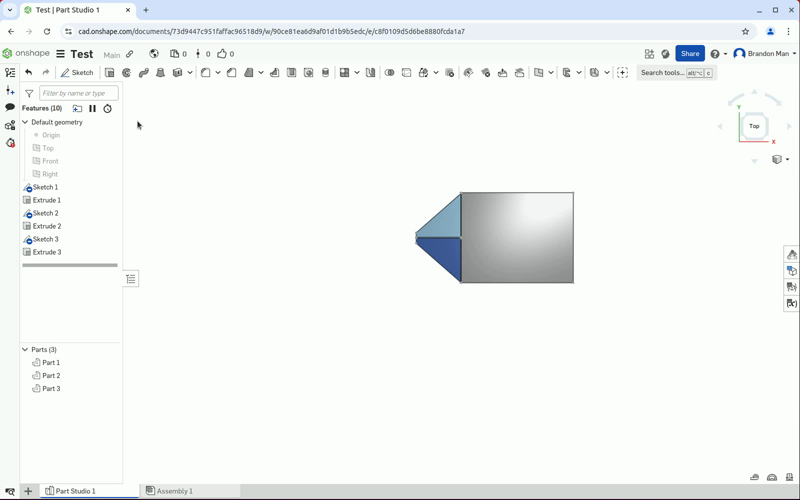
key(shift+7)
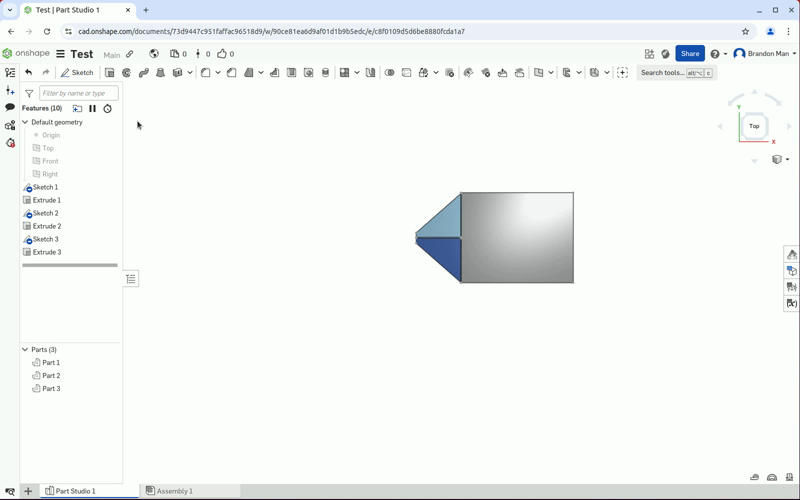
key(up, 3)
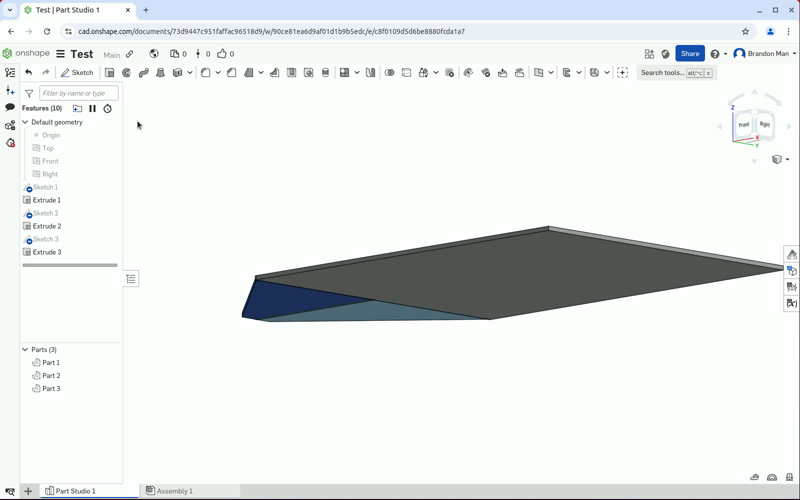
key(left, 3)
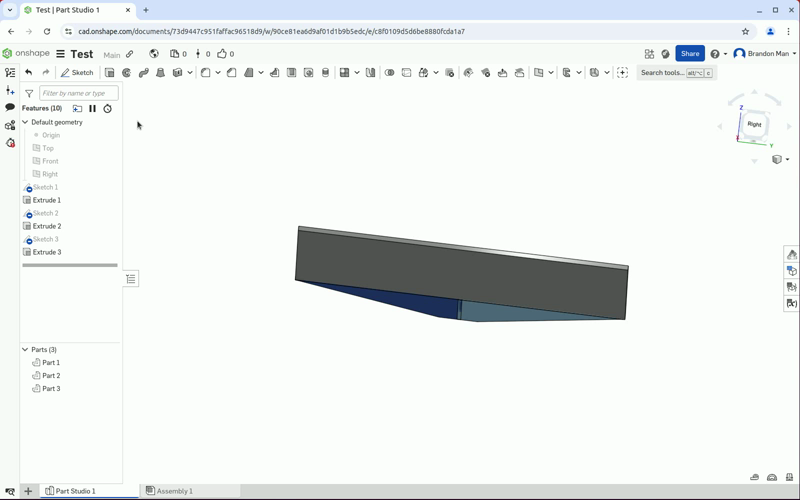
key(right, 3)
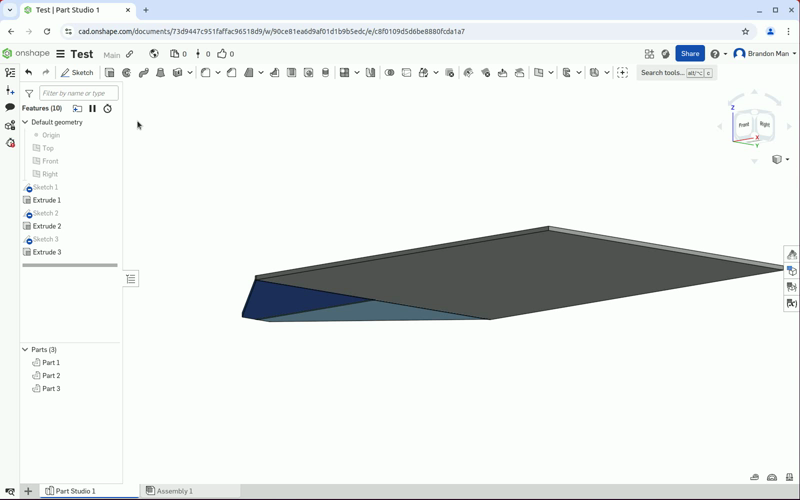
key(down, 3)
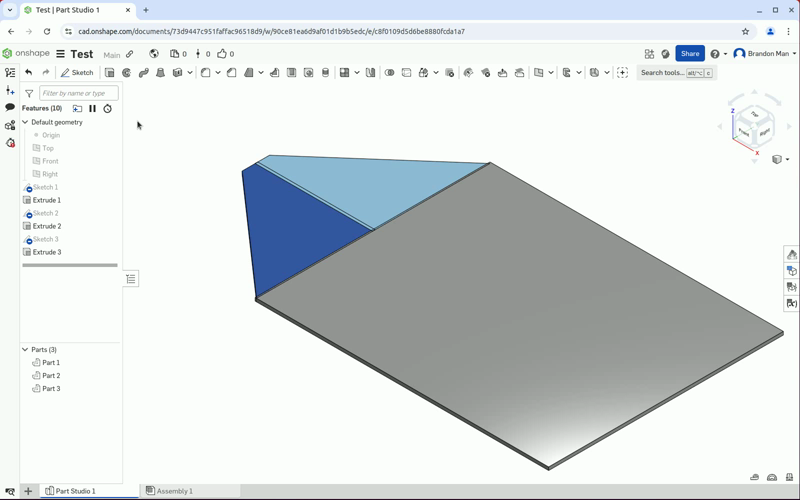
mouse_move(73, 189)
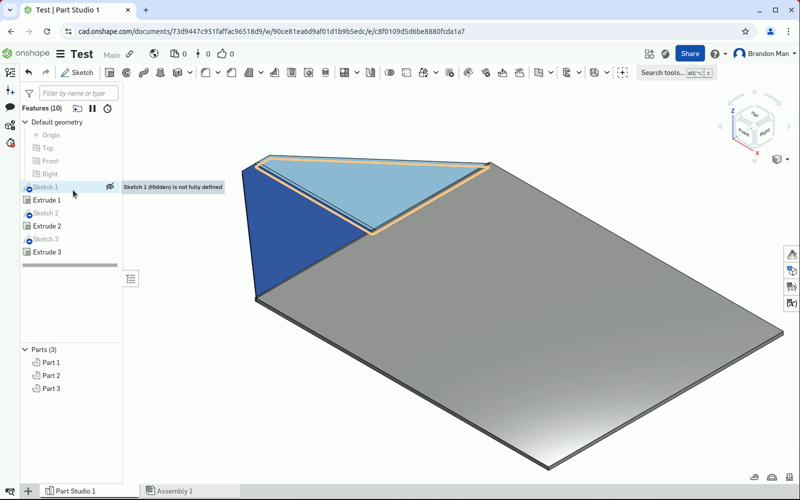
click(73, 189)